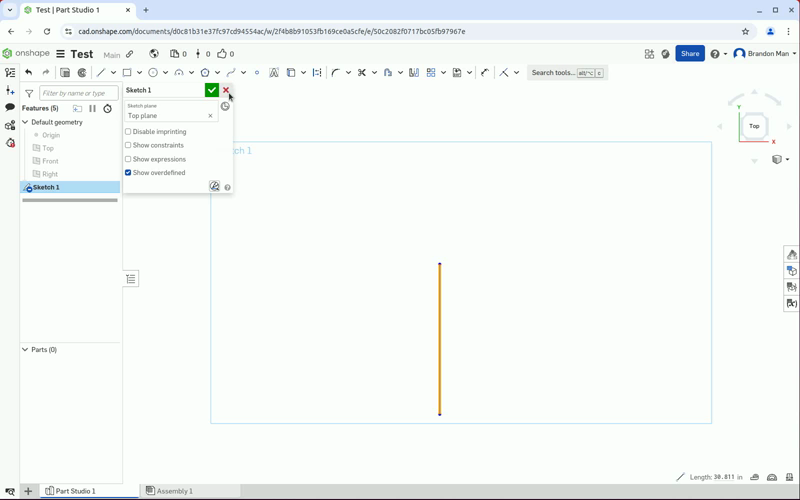
key(shift+h)
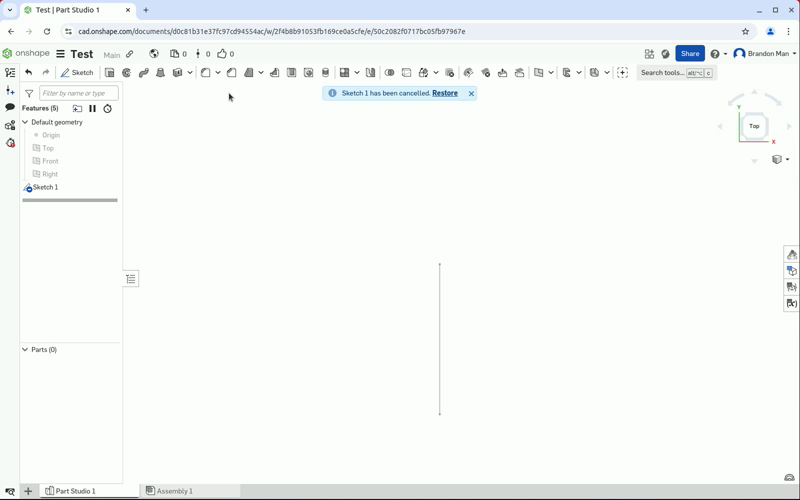
mouse_move(73, 352)
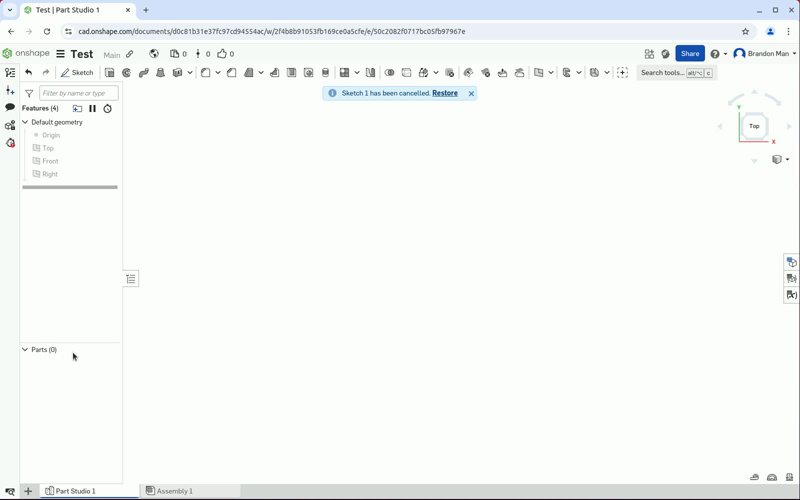
key(y)
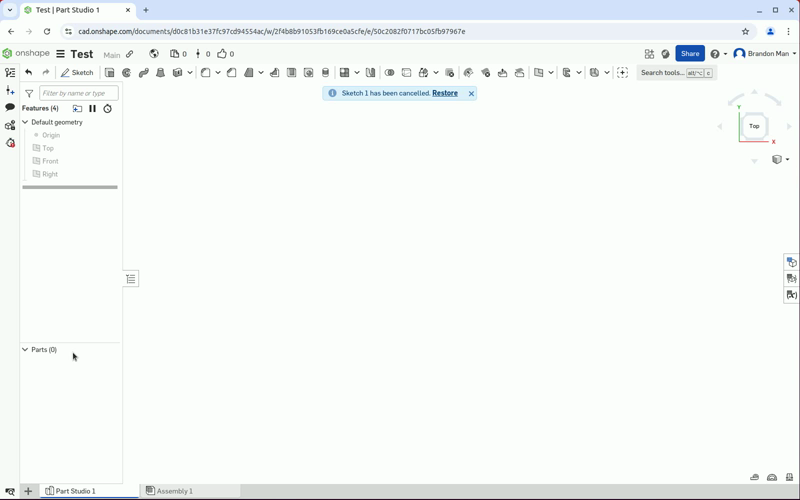
key(shift+p)
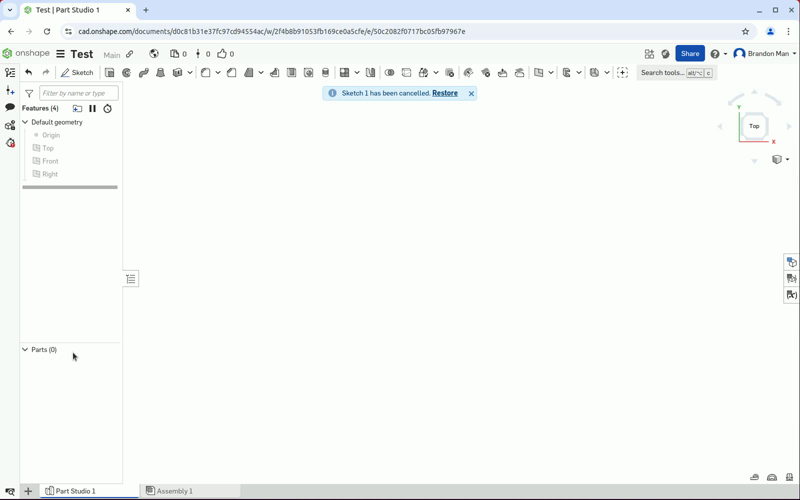
key(space)
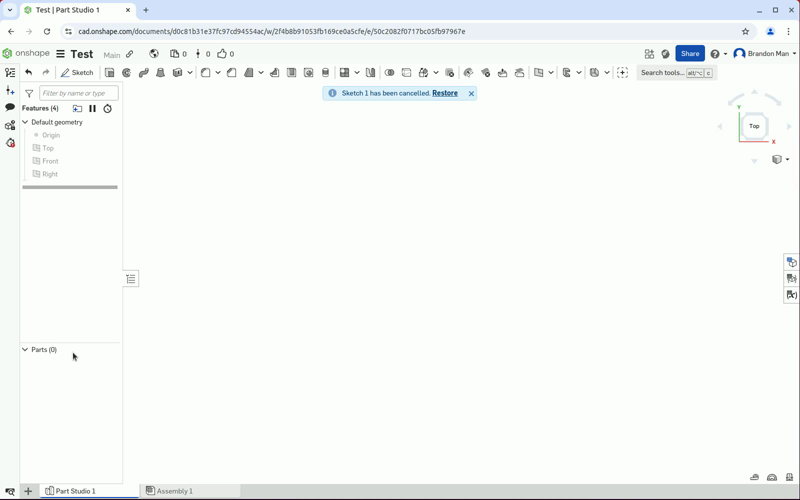
key_down(shift)
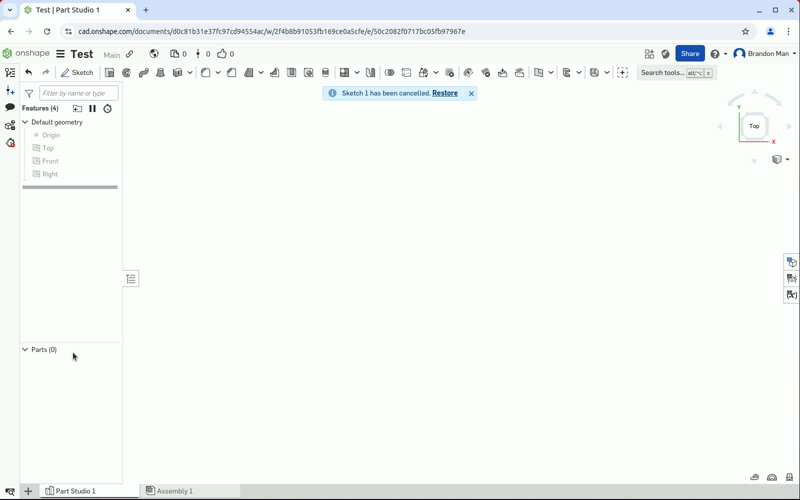
key(up)
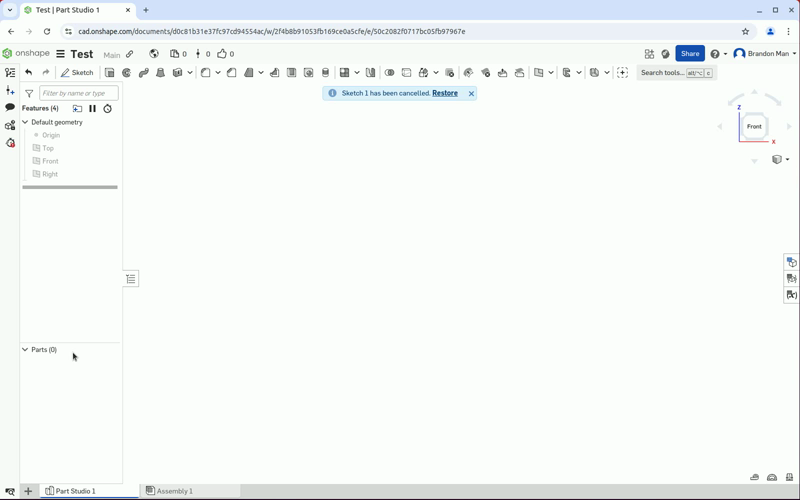
key_up(shift)
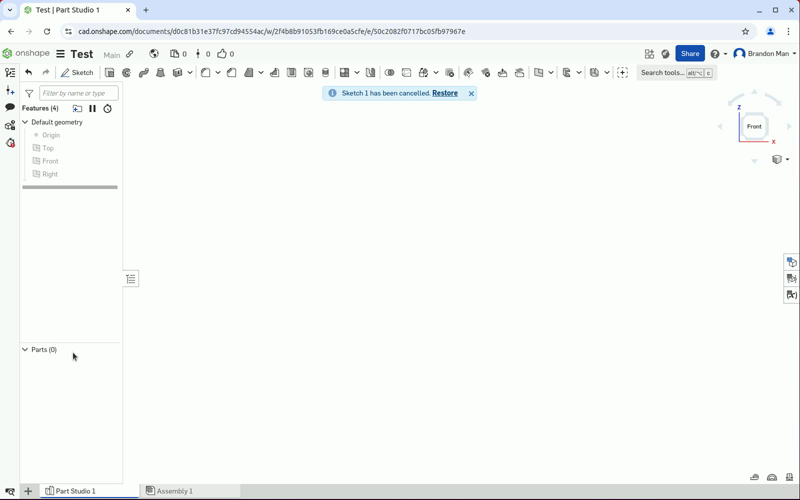
mouse_move(73, 352)
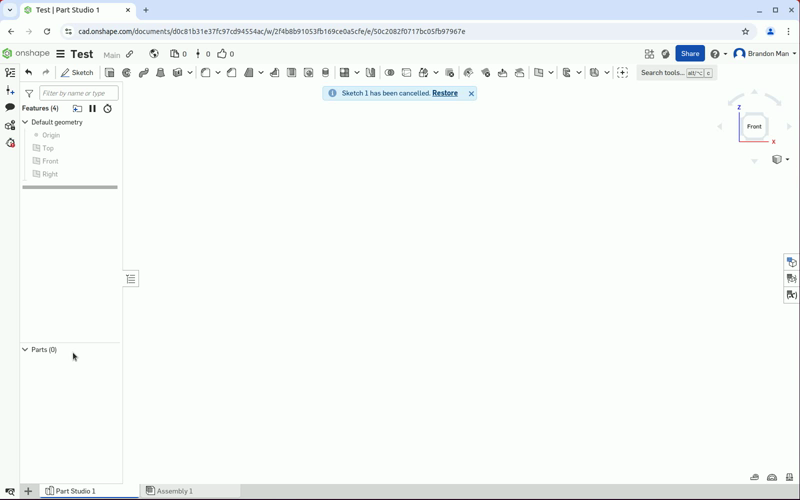
key(shift+y)
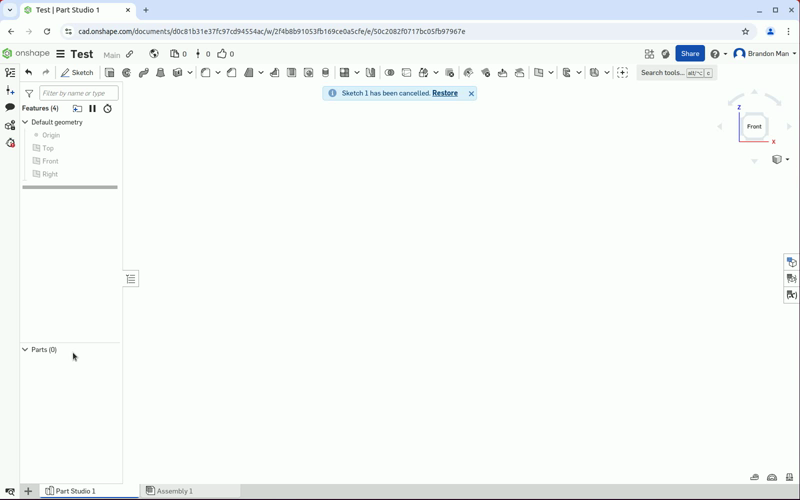
key(shift+s)
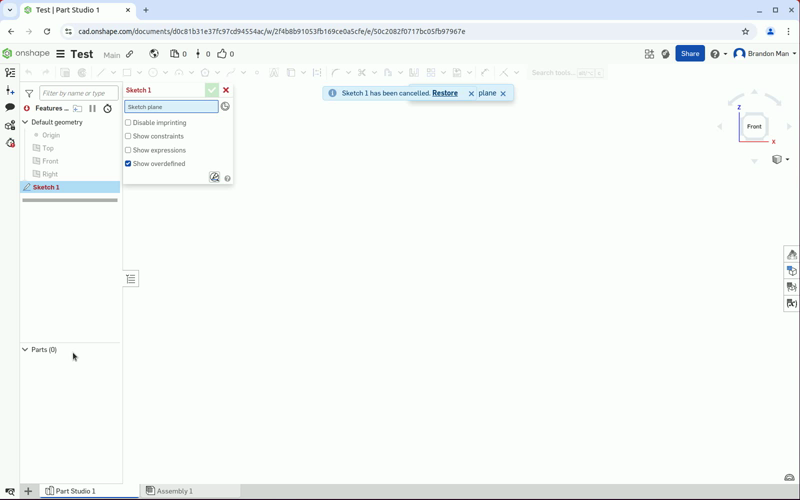
mouse_move(73, 163)
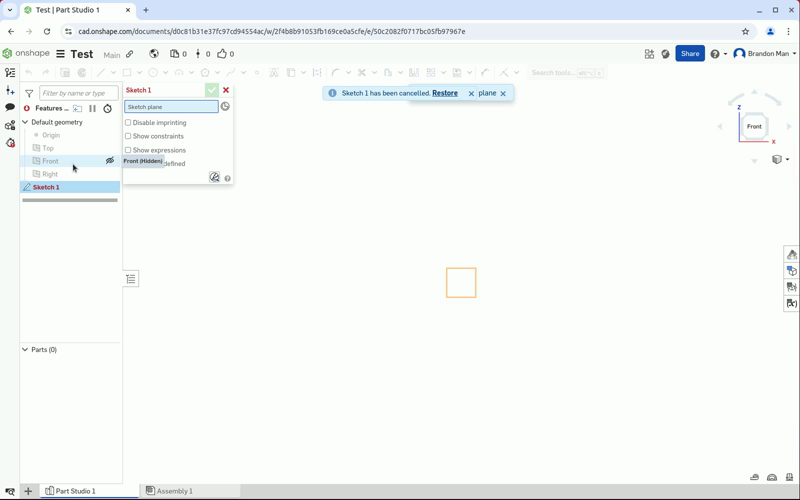
click(73, 163)
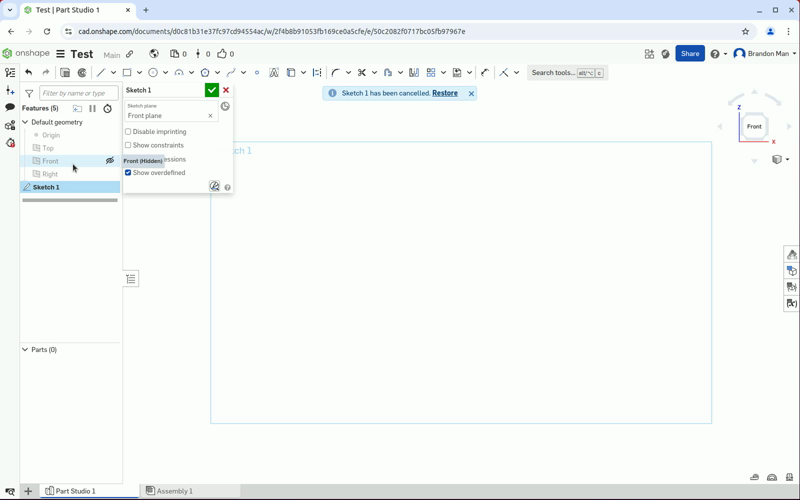
mouse_move(73, 352)
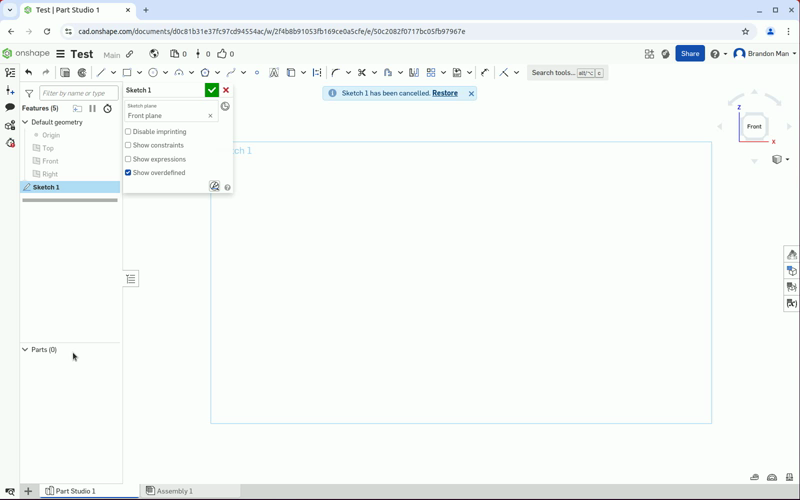
key(y)
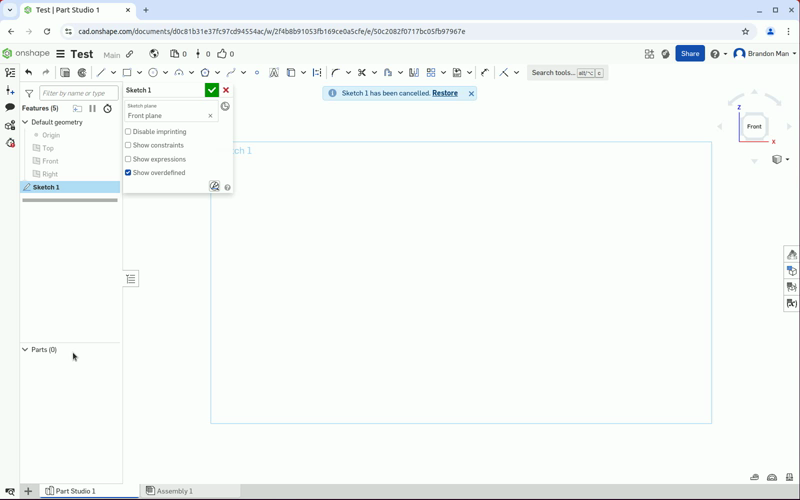
key(c)
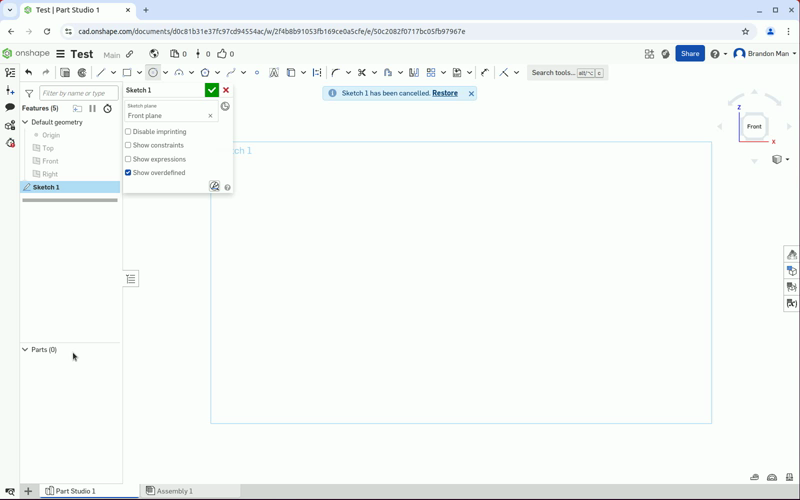
key_down(shift)
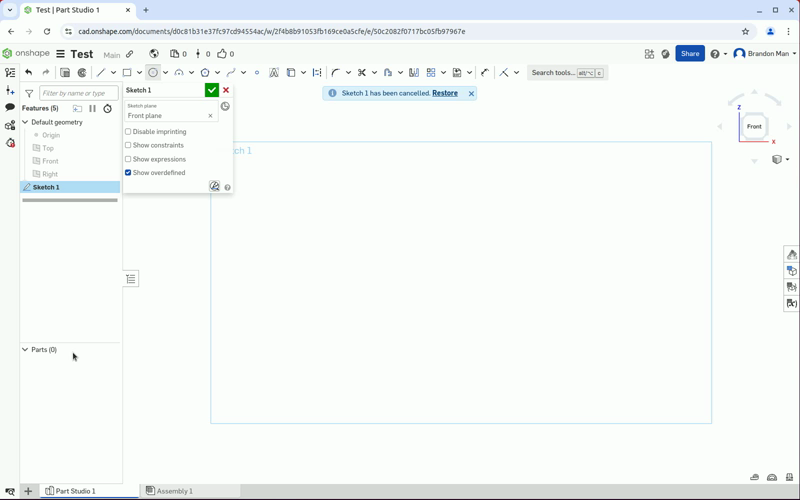
mouse_move(461, 225)
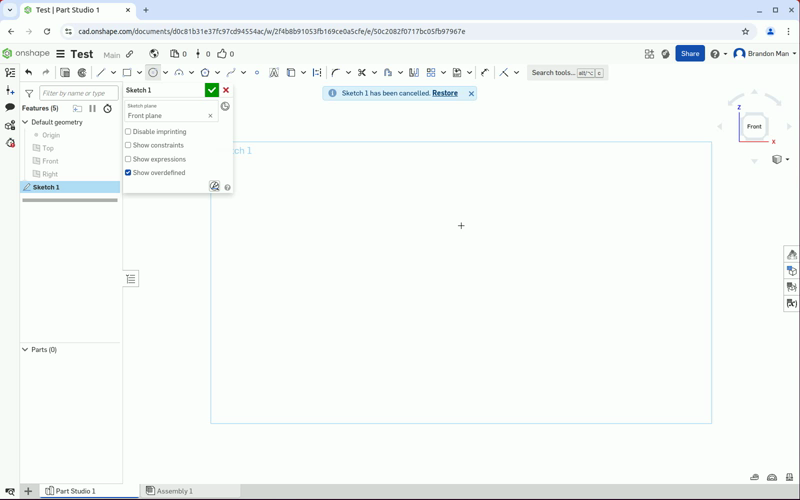
click(461, 225)
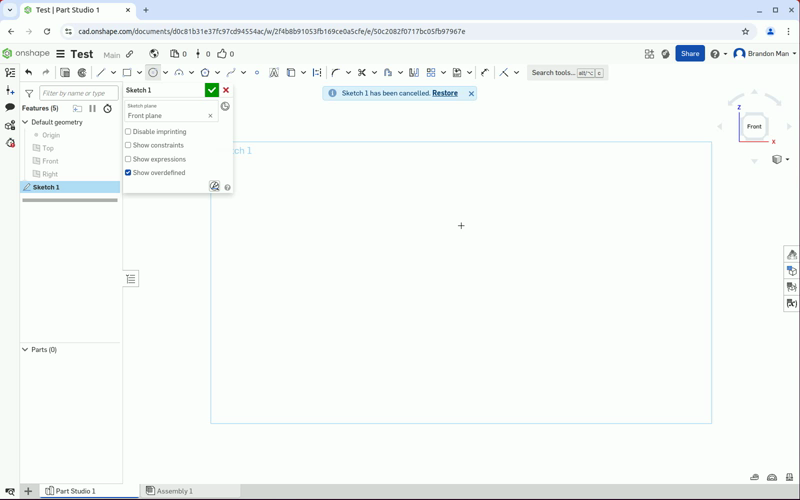
key_up(shift)
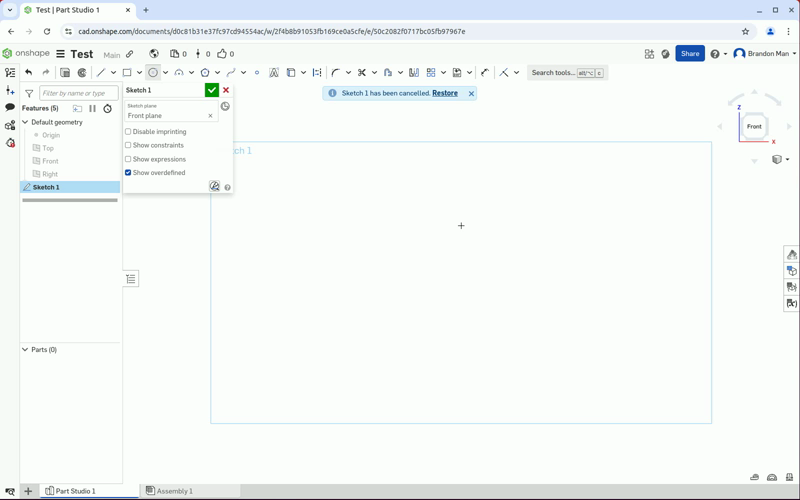
mouse_move(517, 225)
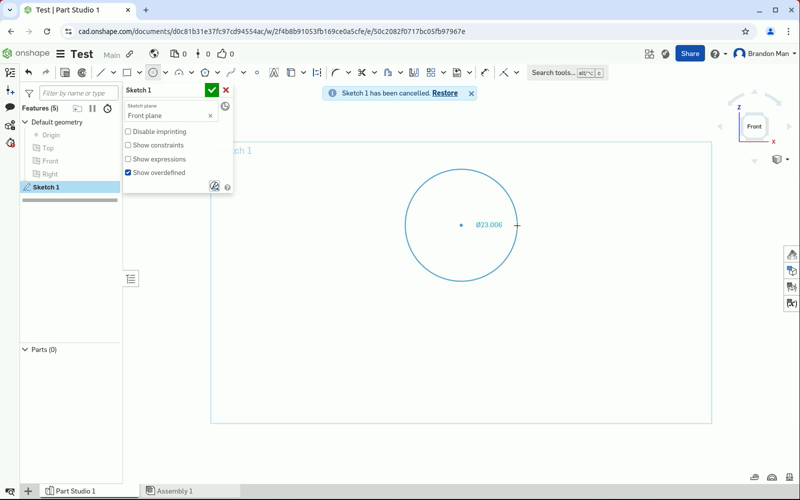
click(517, 225)
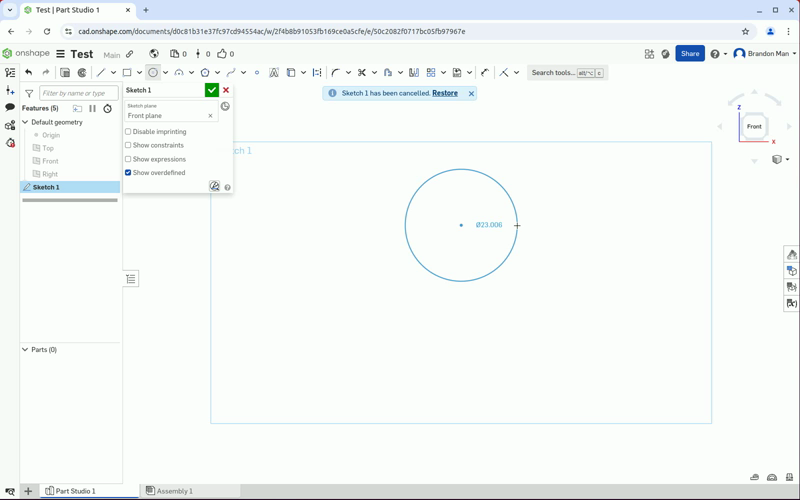
key(esc)
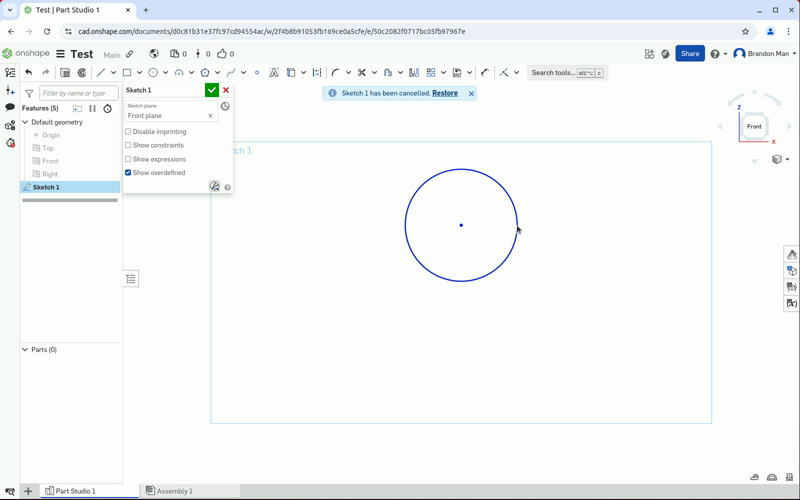
mouse_move(466, 233)
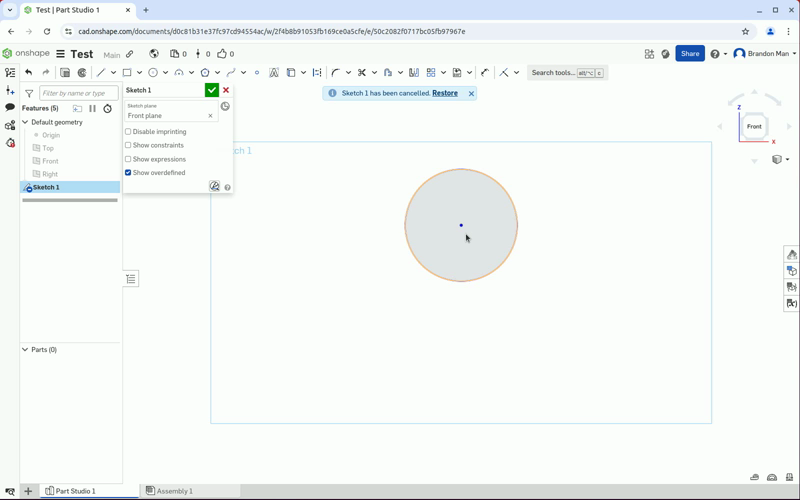
click(466, 233)
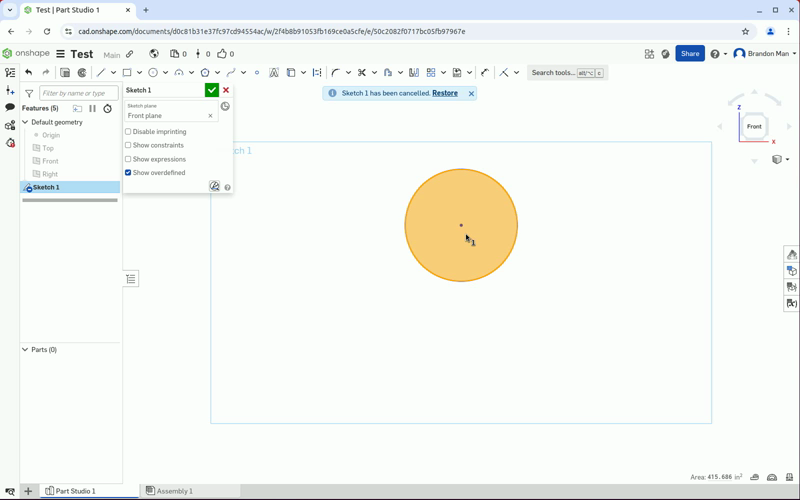
mouse_move(73, 352)
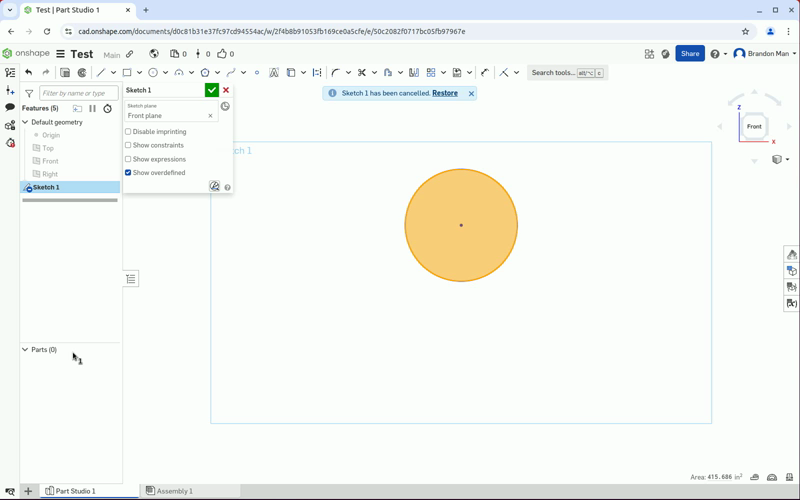
key(shift+y)
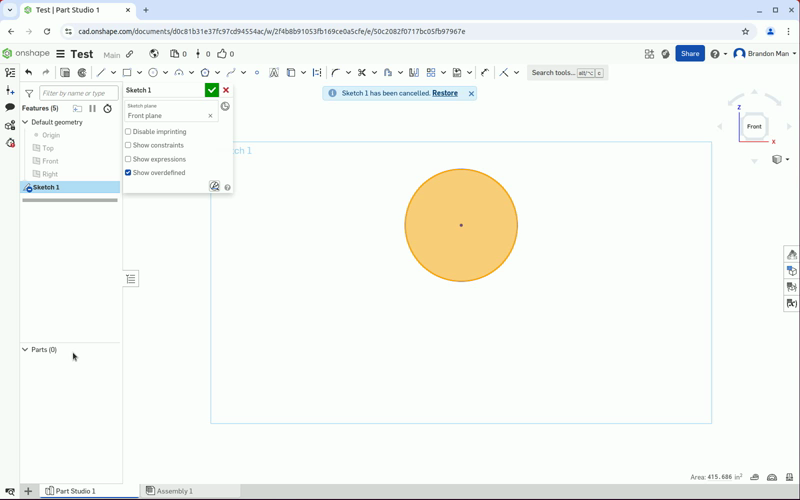
key(shift+e)
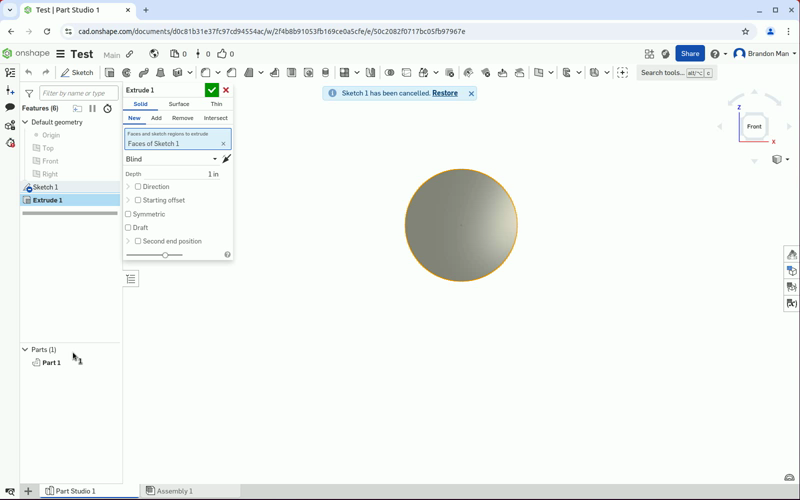
mouse_move(143, 106)
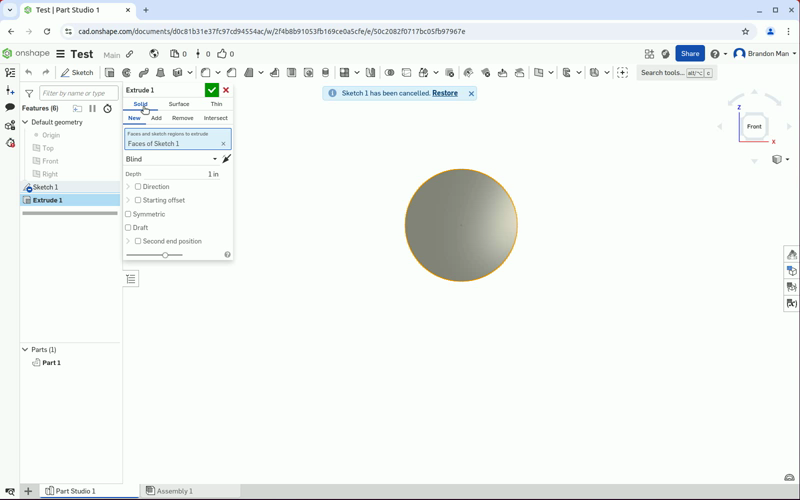
click(143, 106)
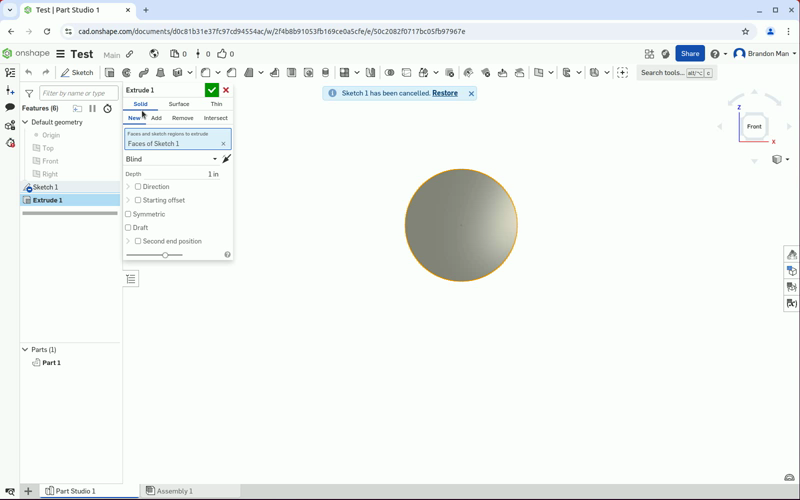
mouse_move(137, 120)
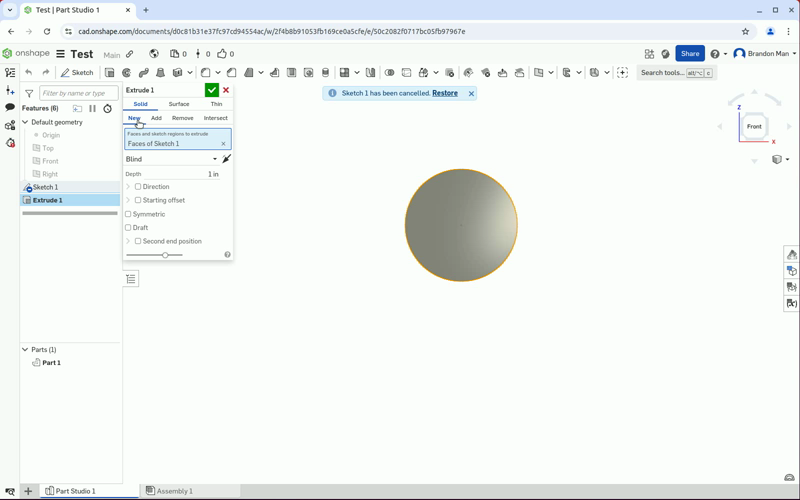
click(137, 120)
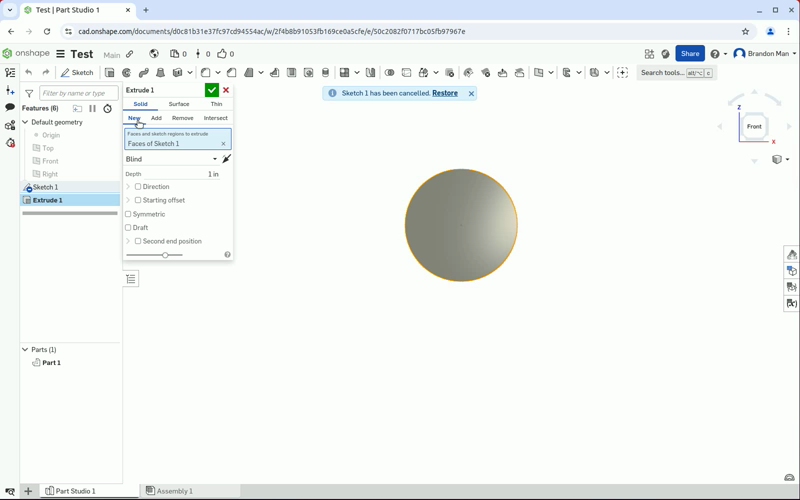
key(tab, 4)
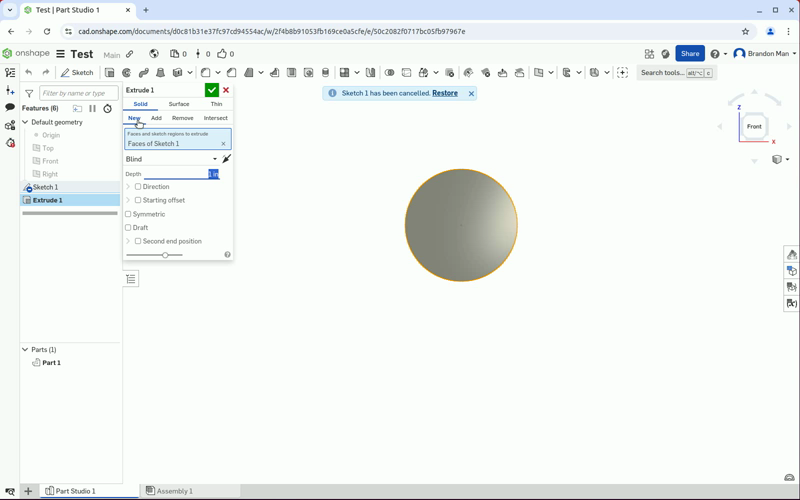
text(0.241)
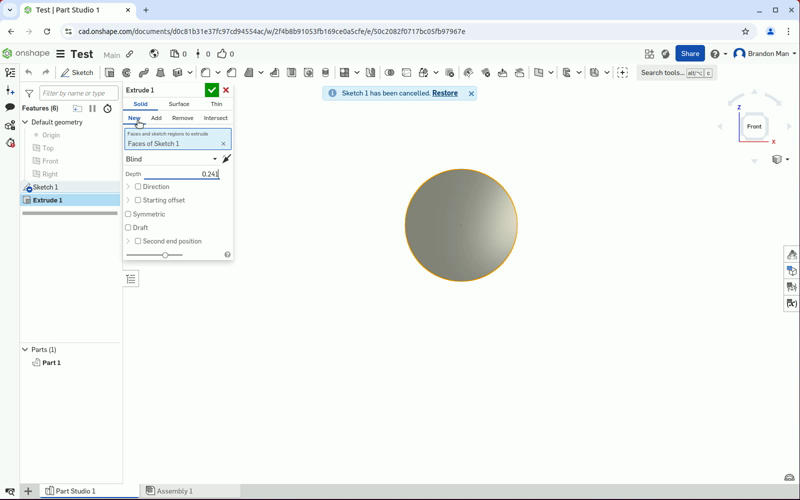
key(enter)
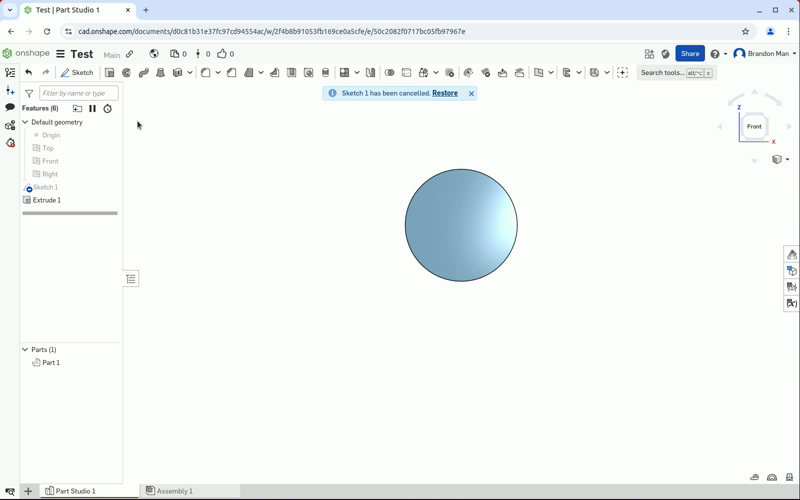
key(shift+h)
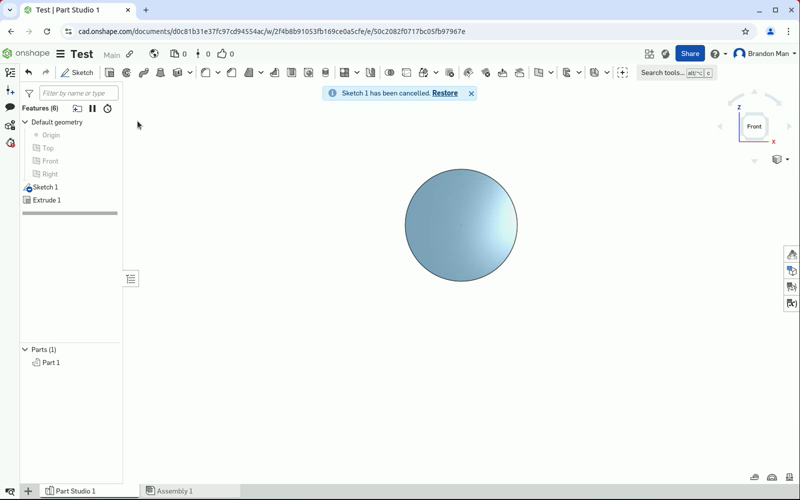
key(shift+h)
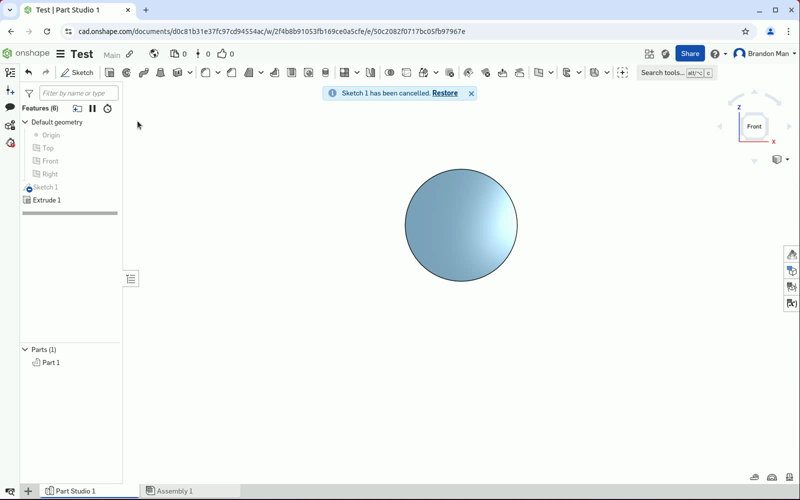
mouse_move(73, 189)
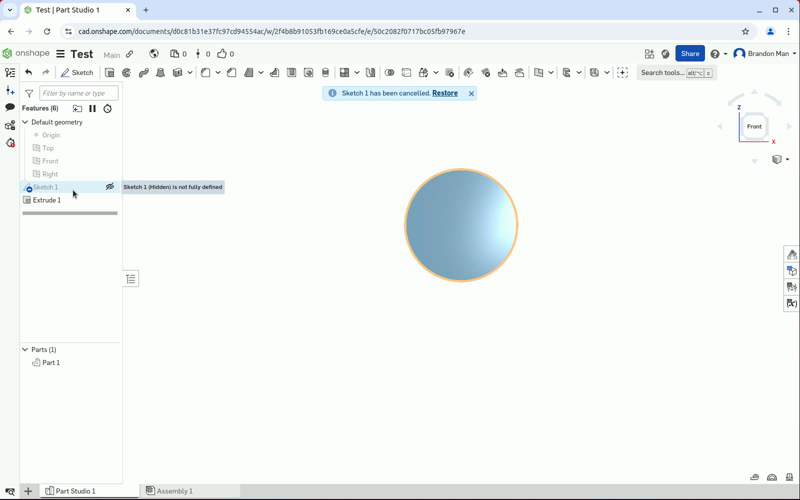
click(73, 189)
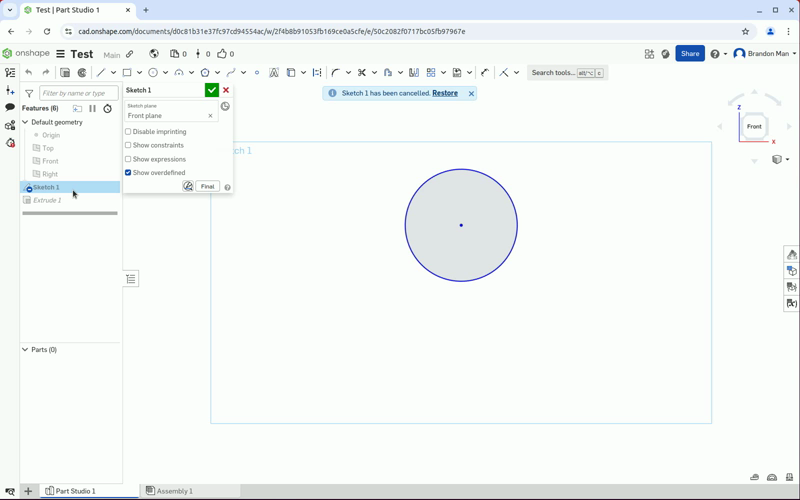
mouse_move(229, 92)
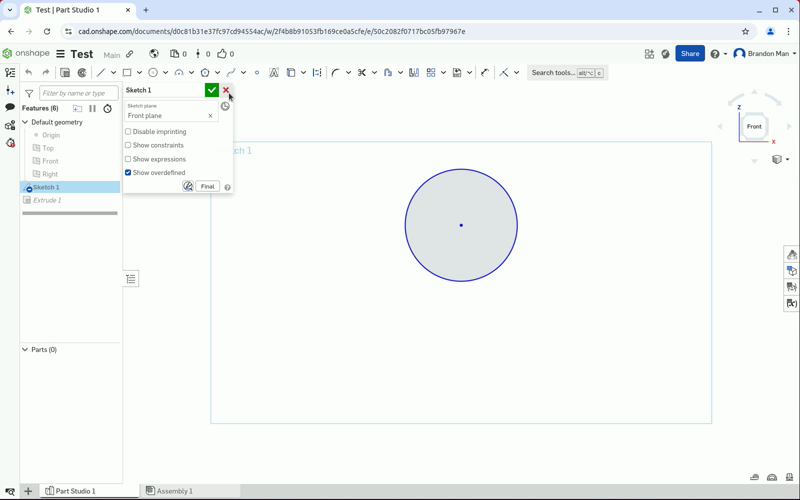
click(229, 92)
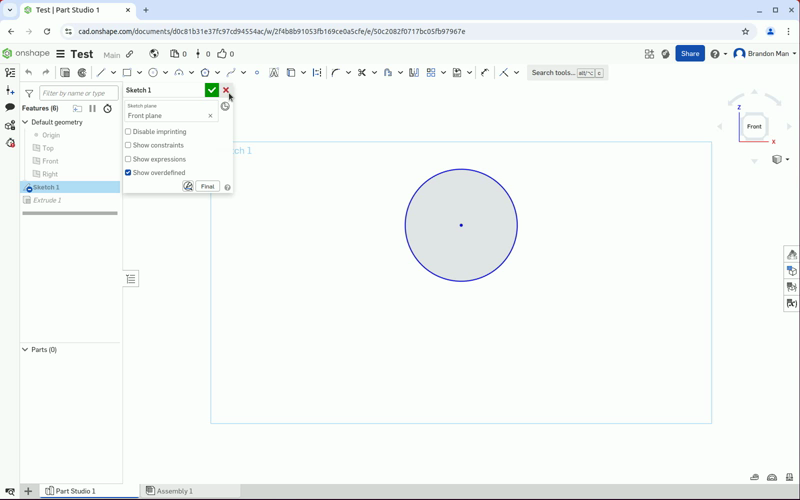
key(shift+s)
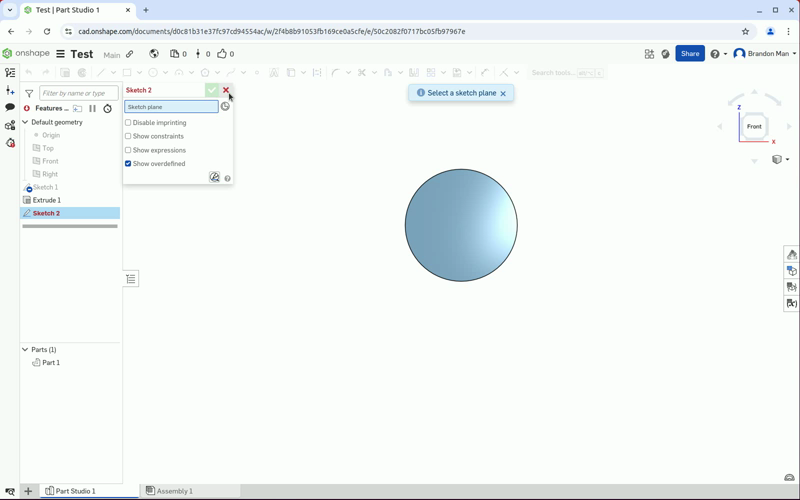
mouse_move(73, 163)
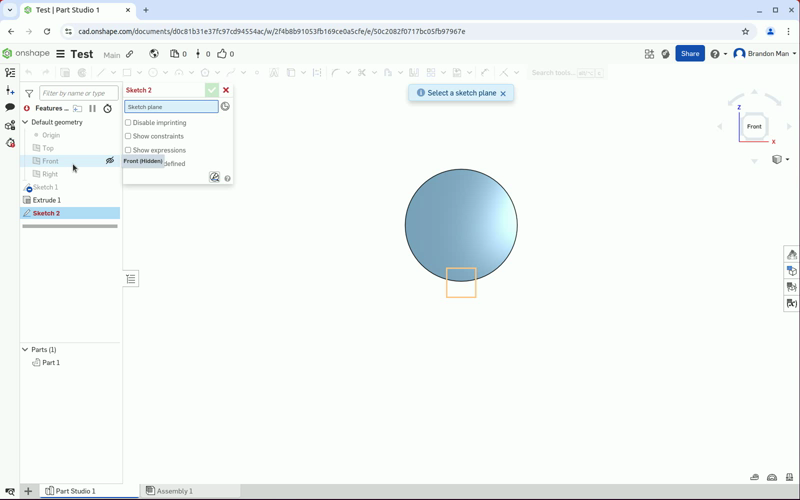
click(73, 163)
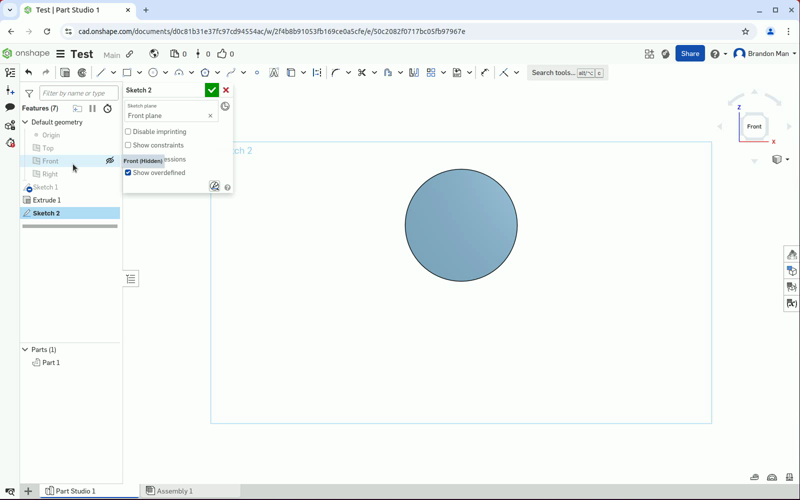
mouse_move(73, 352)
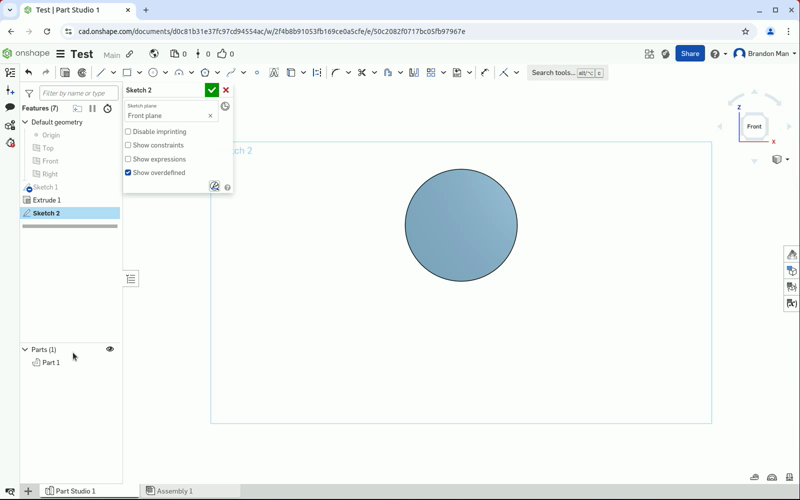
key(y)
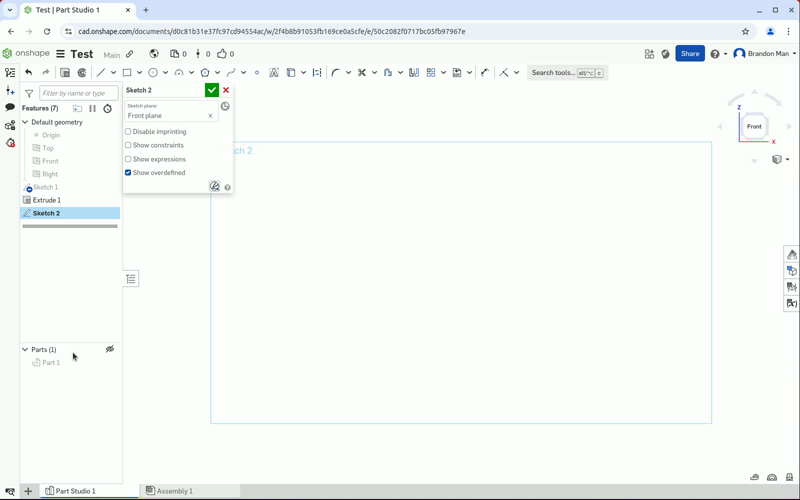
key(l)
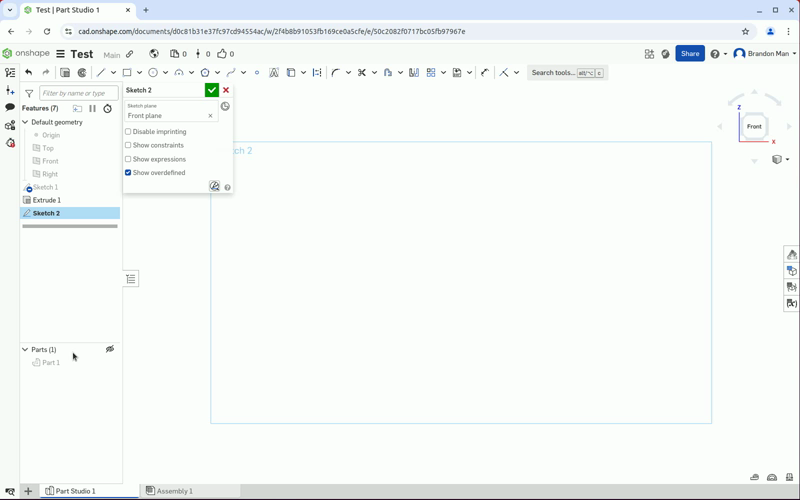
key_down(shift)
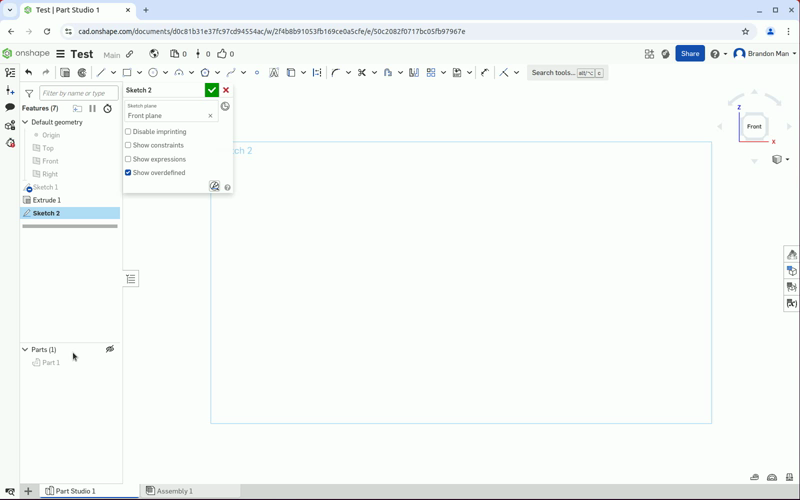
mouse_move(457, 285)
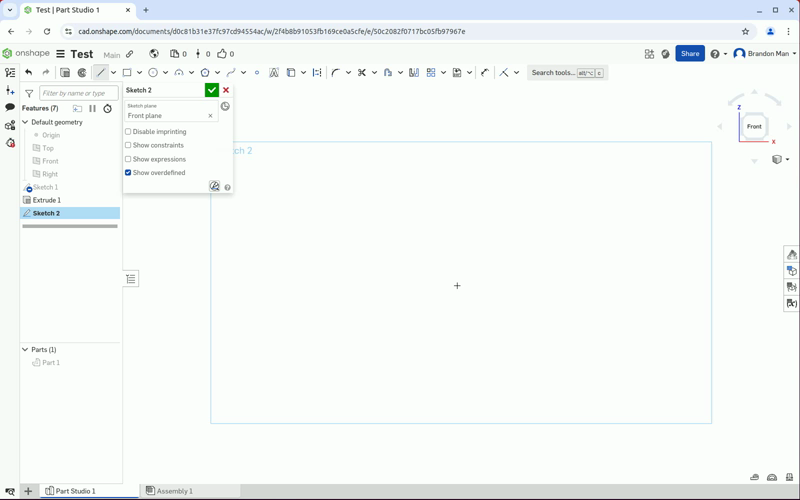
click(457, 285)
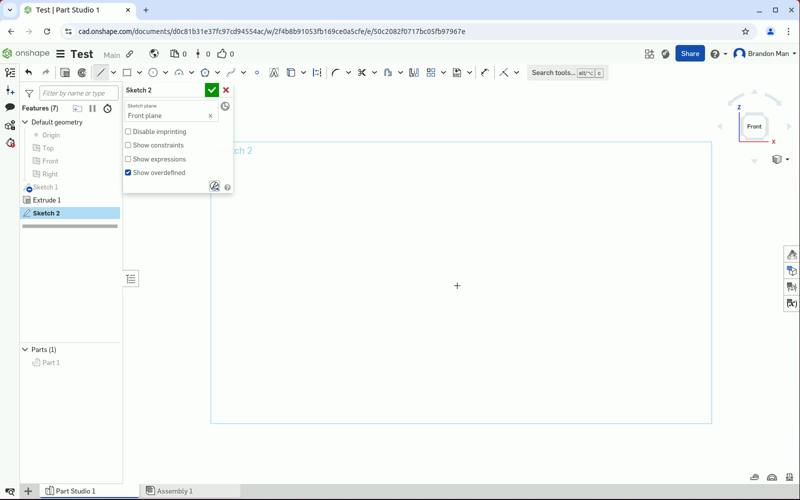
key_up(shift)
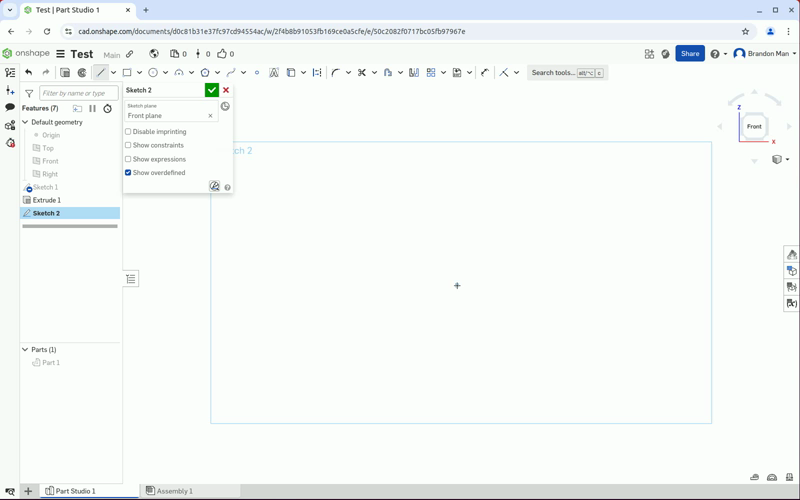
key_down(shift)
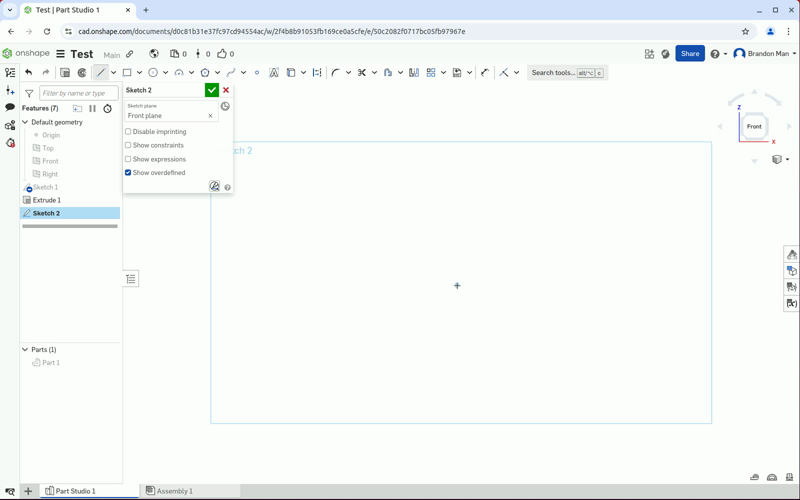
mouse_move(487, 285)
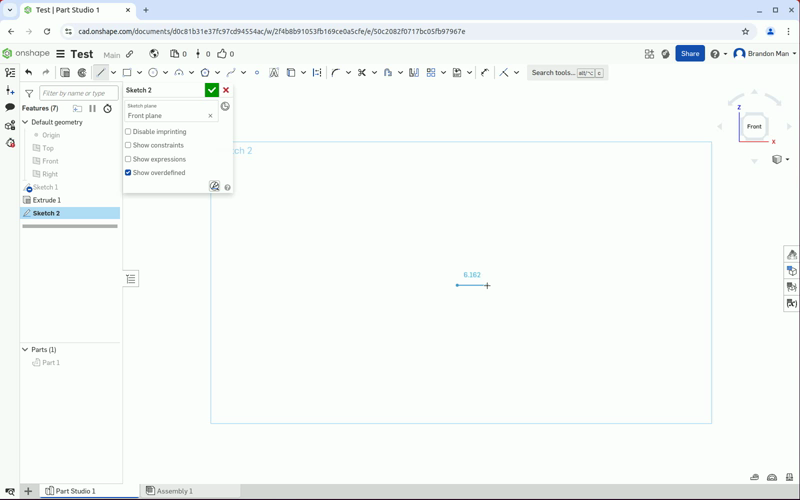
mouse_move(461, 285)
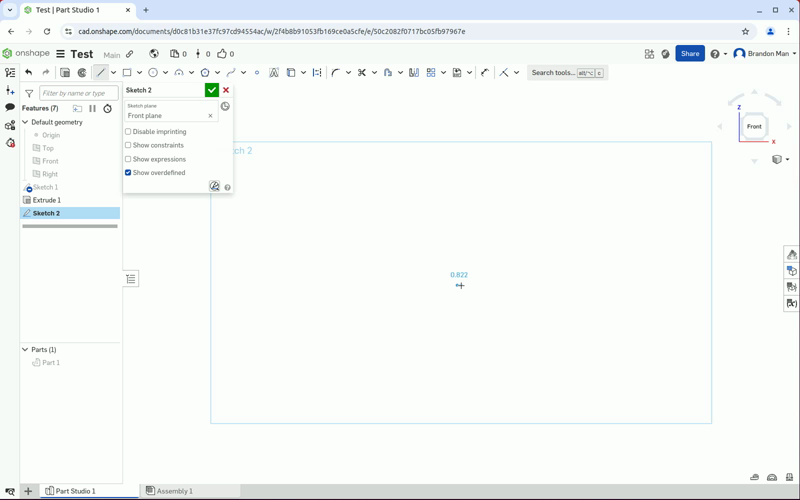
scroll(6)
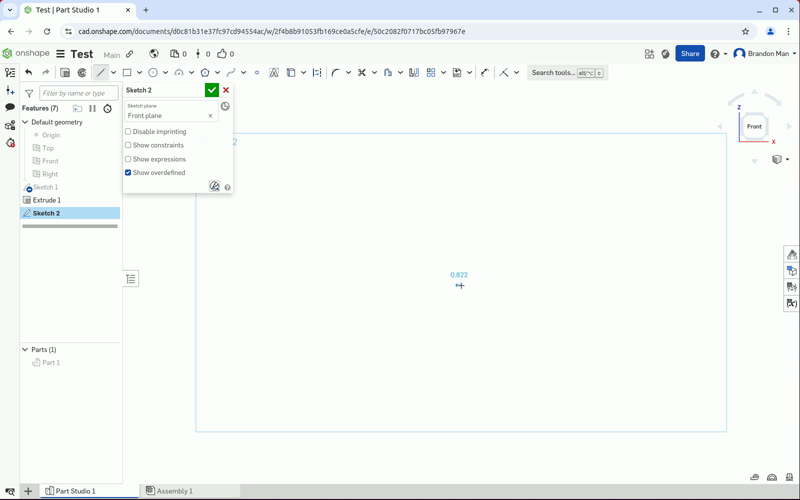
scroll(6)
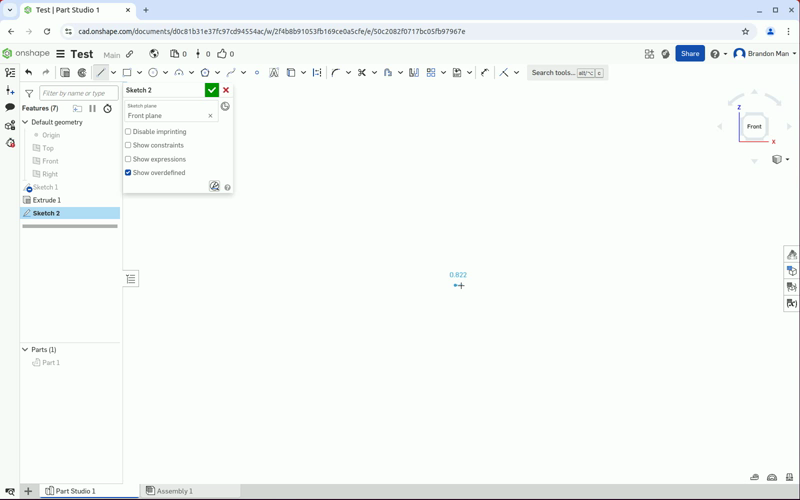
scroll(6)
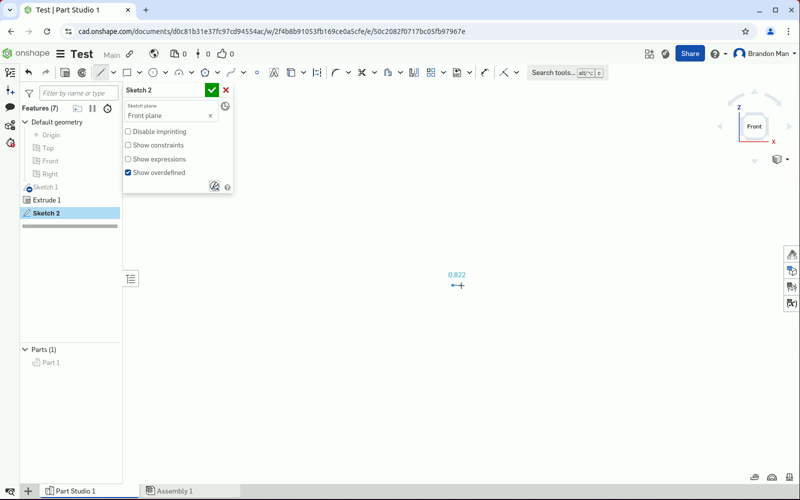
scroll(6)
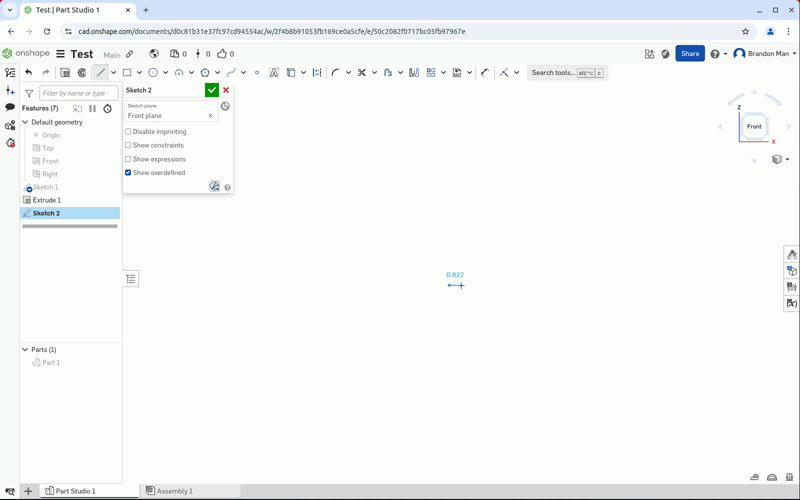
scroll(6)
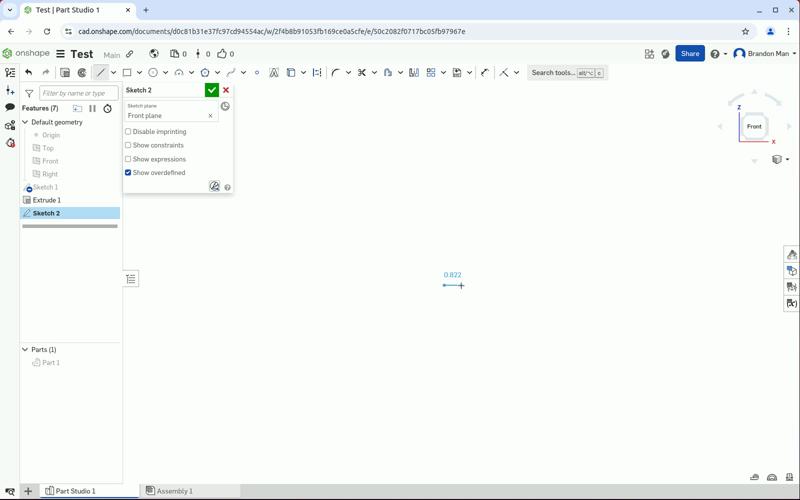
scroll(6)
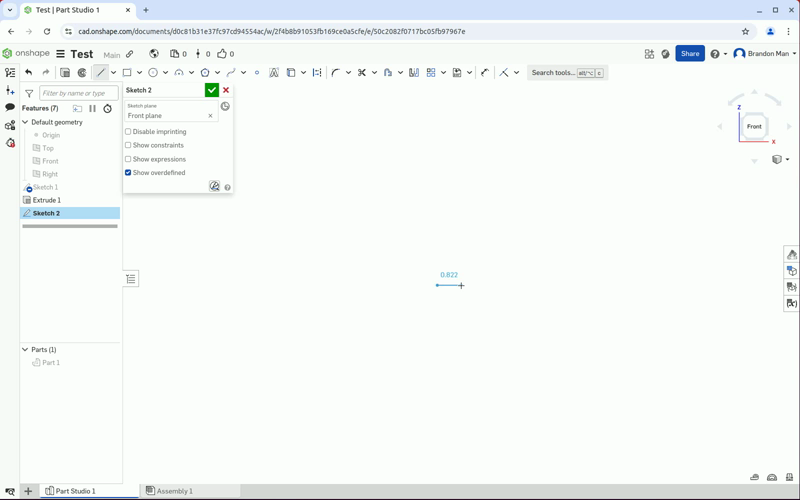
scroll(6)
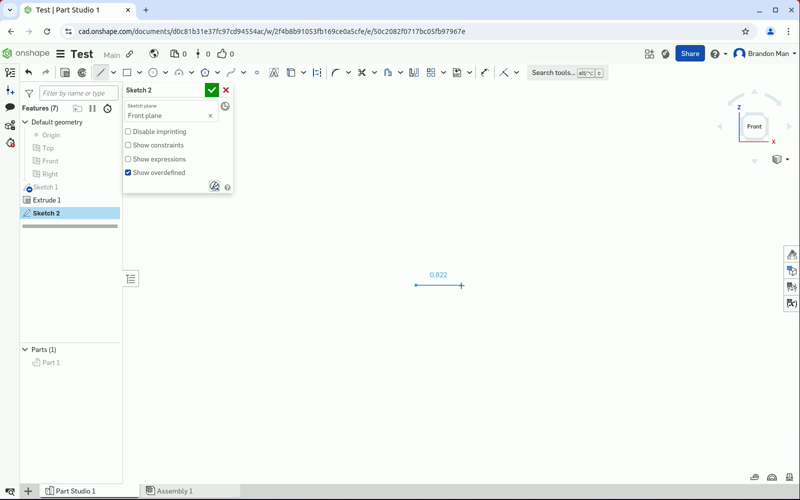
click(461, 285)
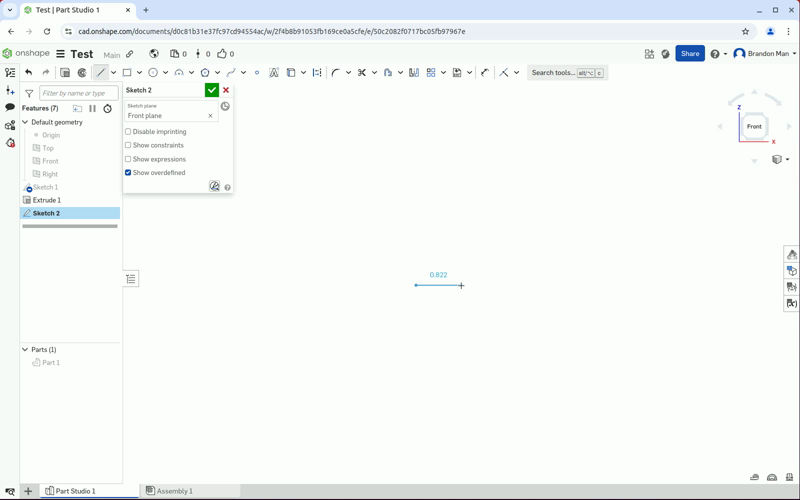
scroll(-6)
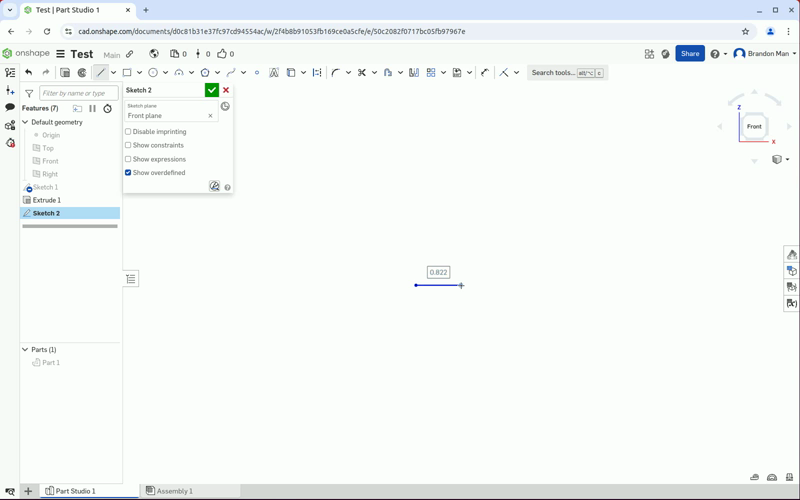
scroll(-6)
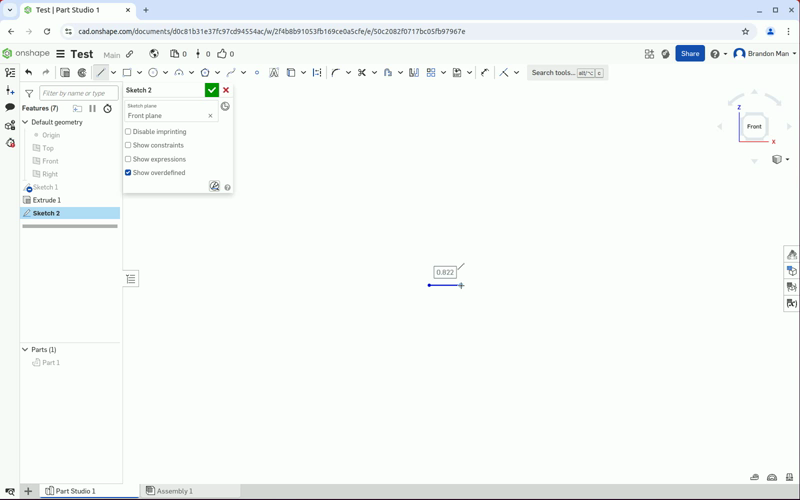
scroll(-6)
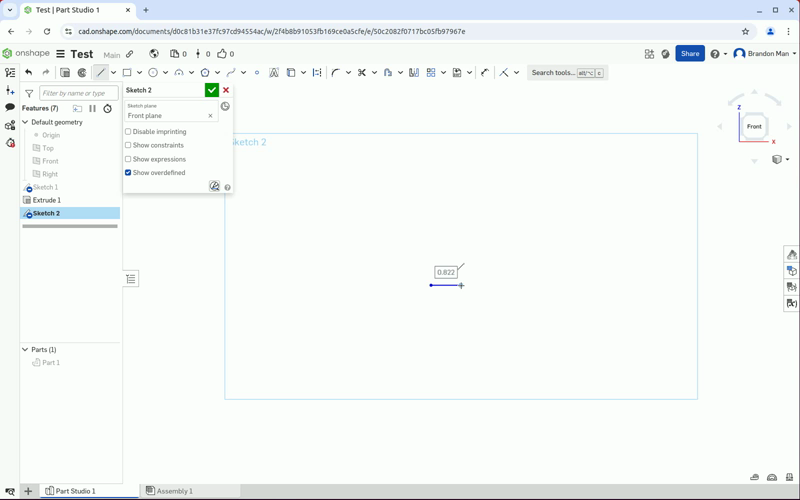
scroll(-6)
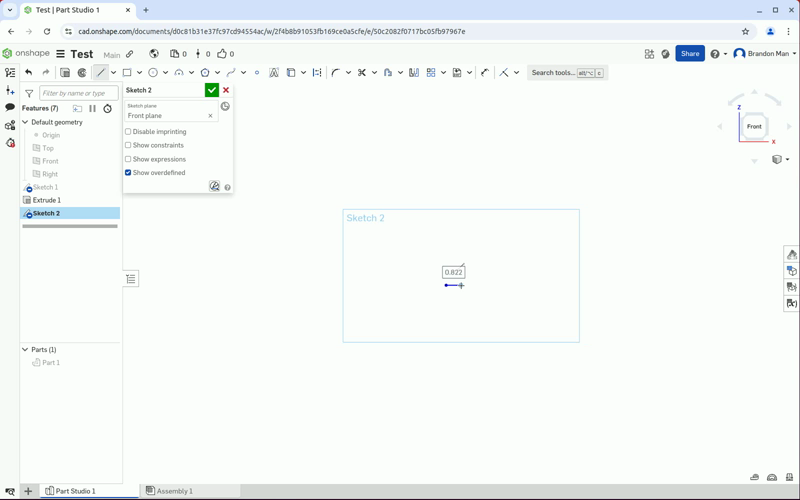
scroll(-6)
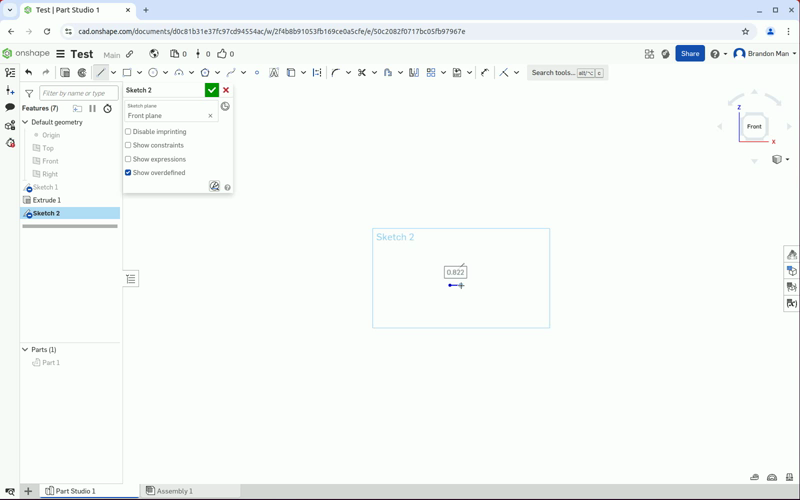
scroll(-6)
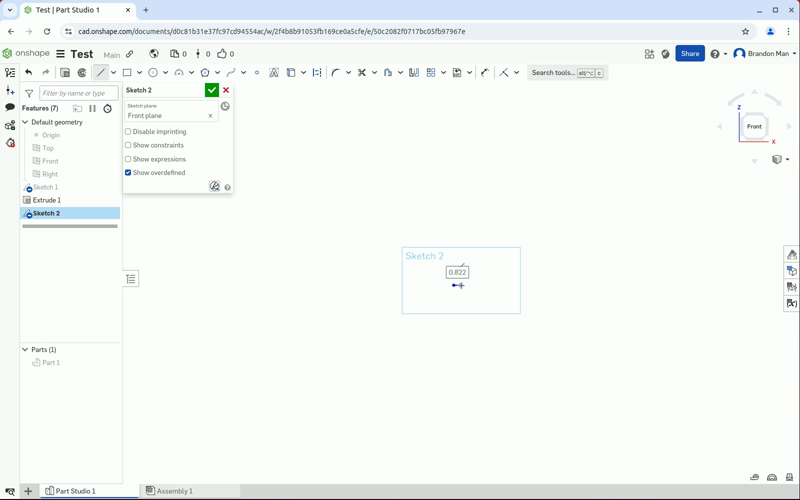
scroll(-6)
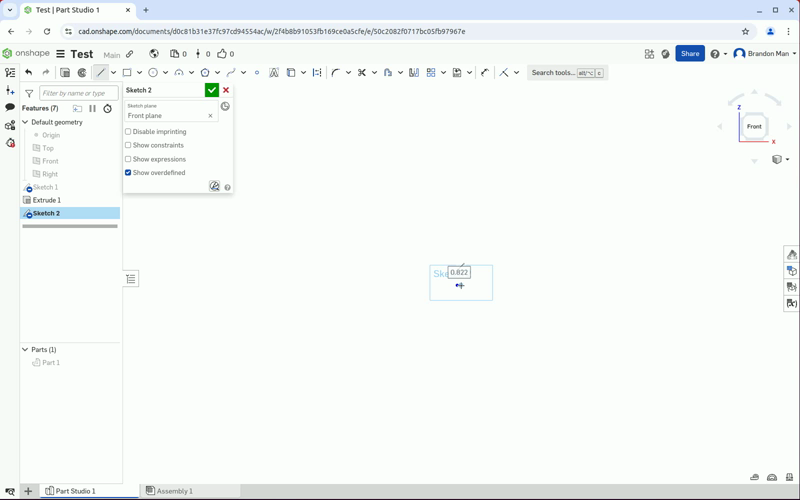
key_up(shift)
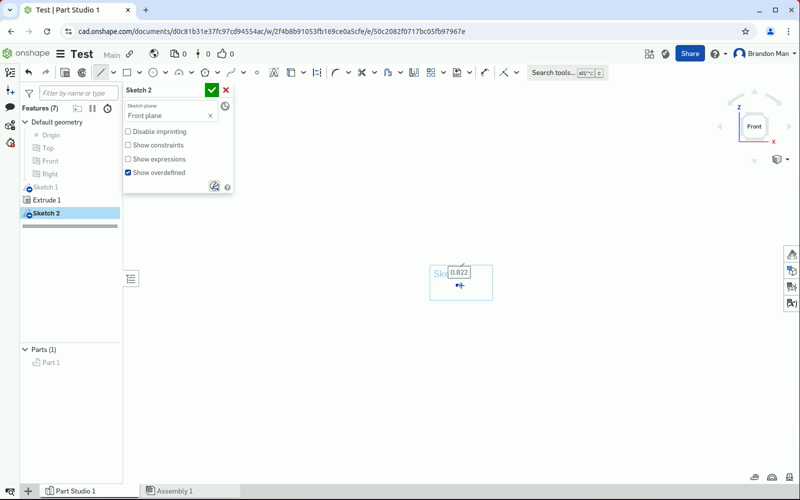
key_down(shift)
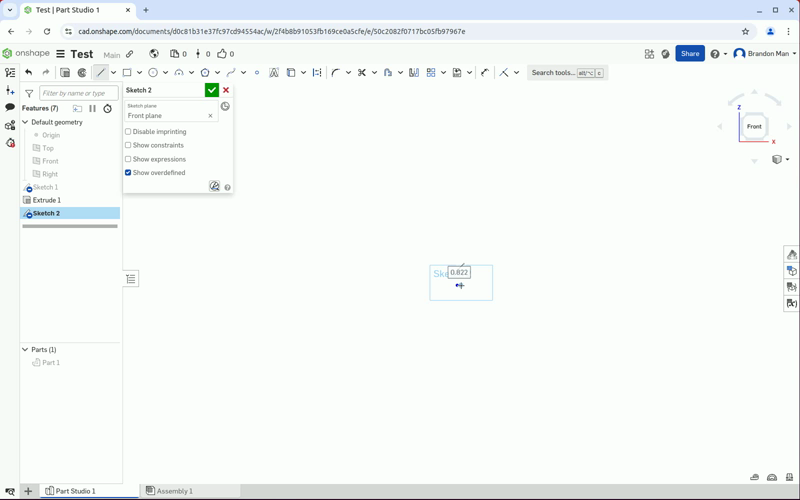
mouse_move(534, 285)
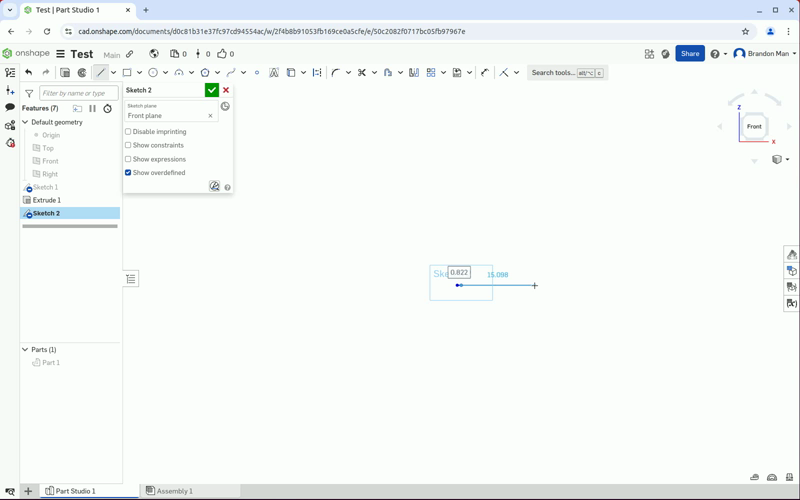
click(534, 285)
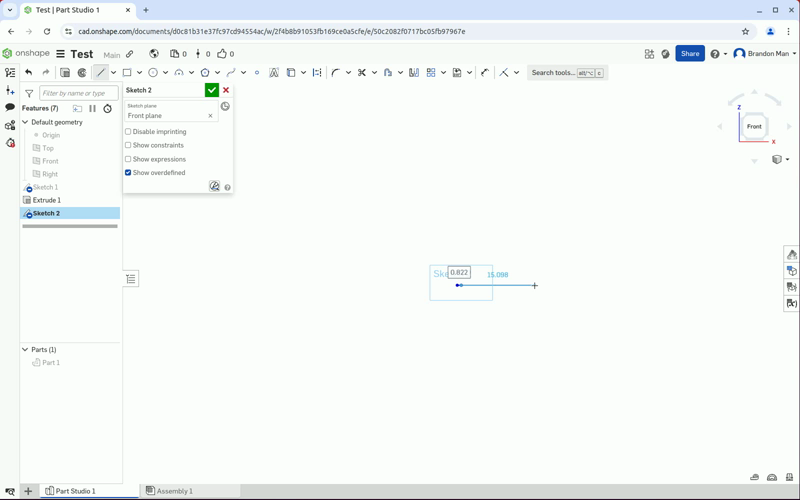
key_up(shift)
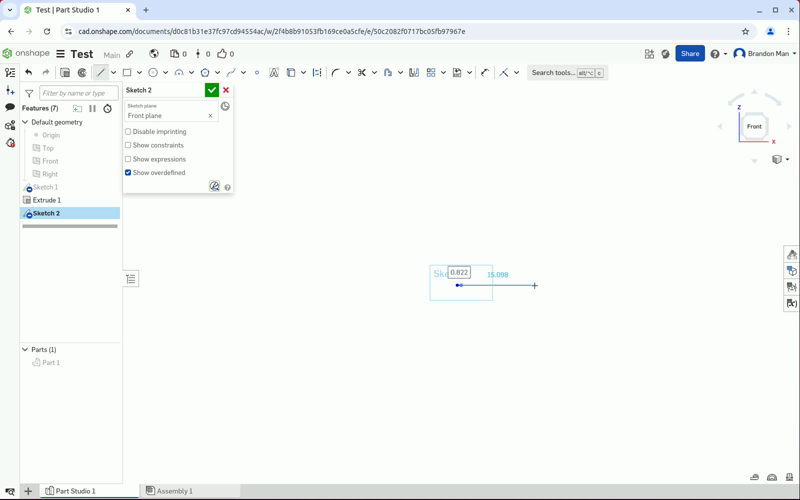
key_down(shift)
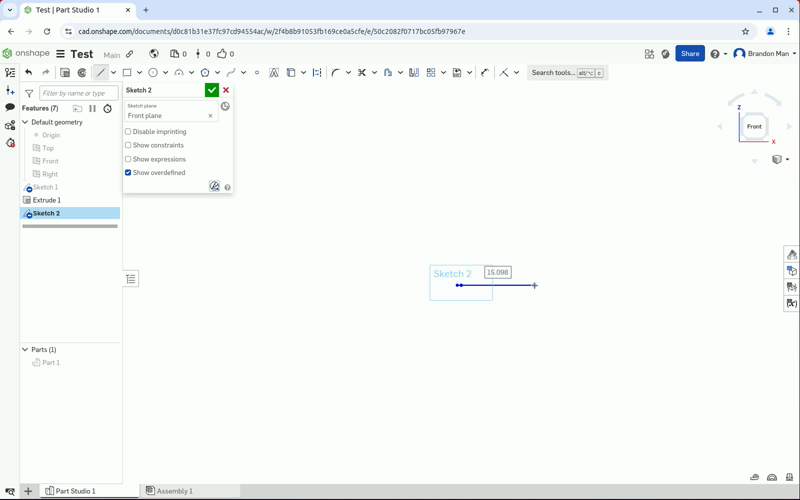
mouse_move(564, 285)
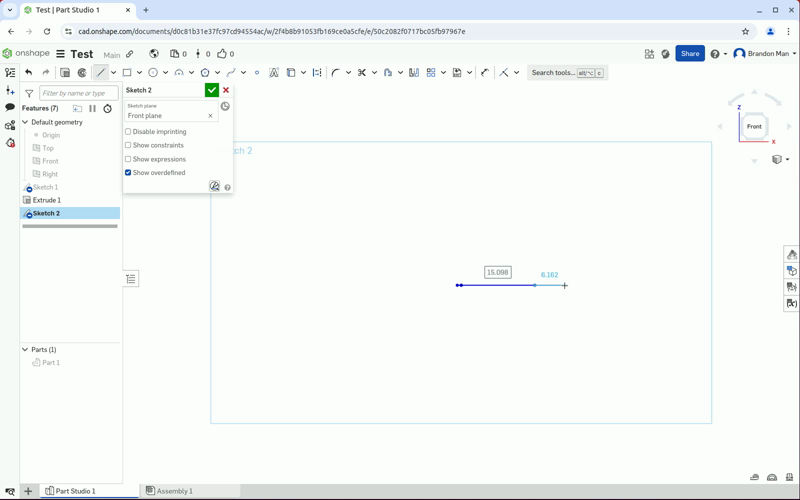
mouse_move(534, 281)
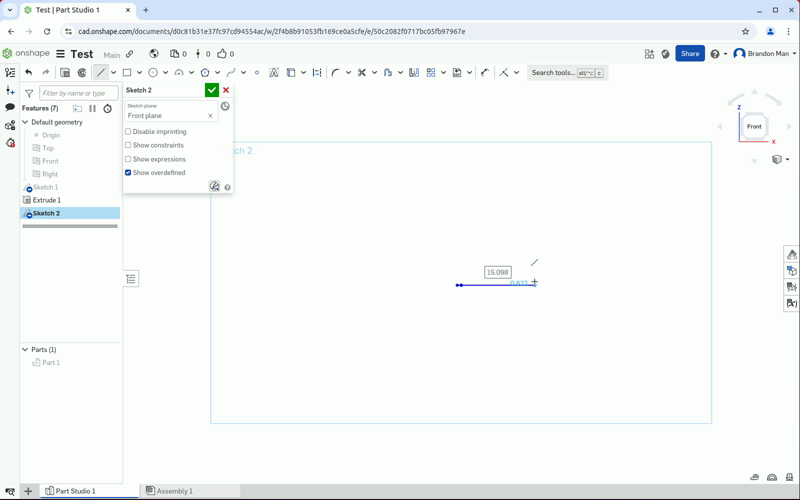
scroll(6)
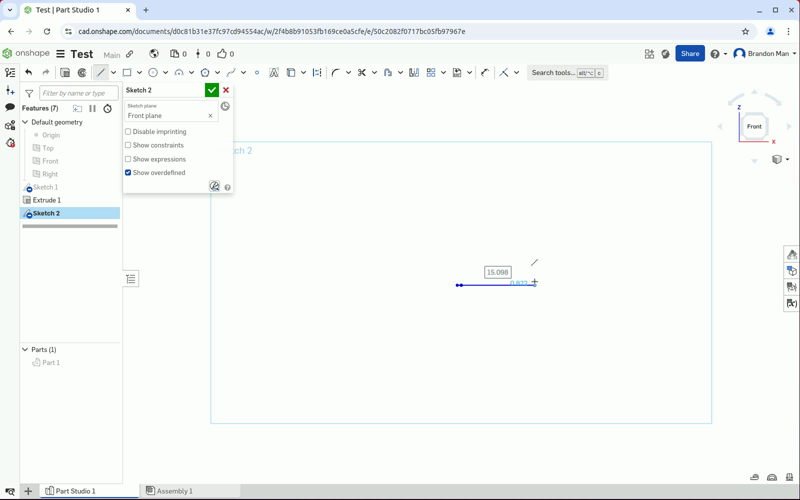
scroll(6)
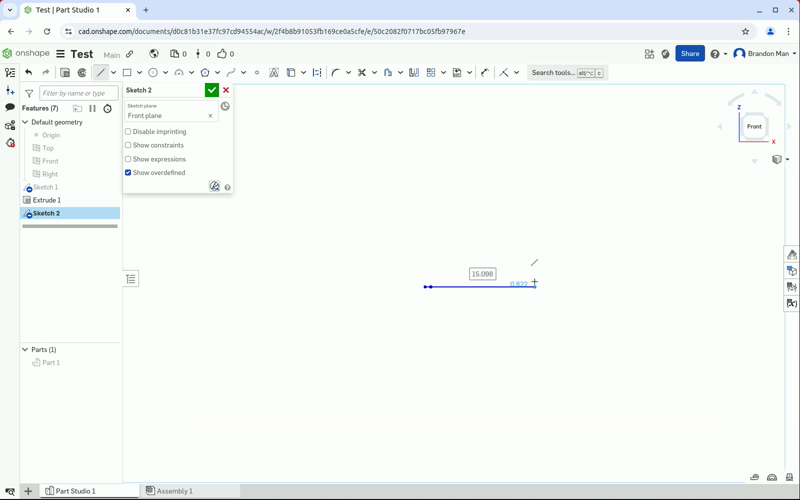
scroll(6)
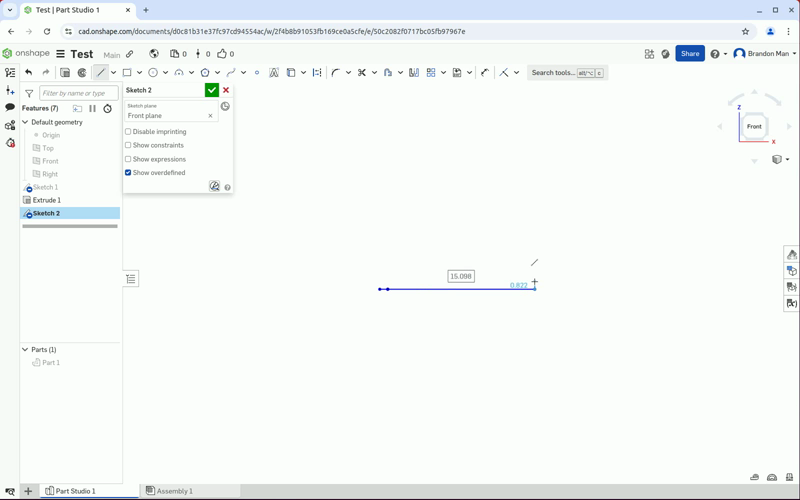
scroll(6)
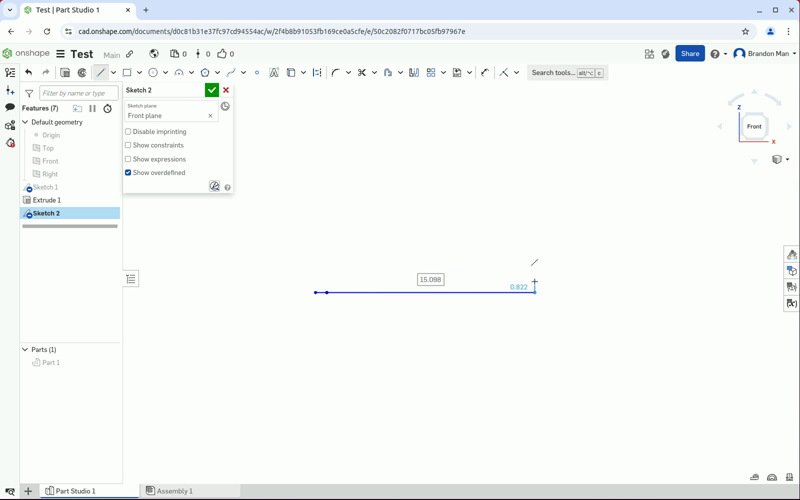
scroll(6)
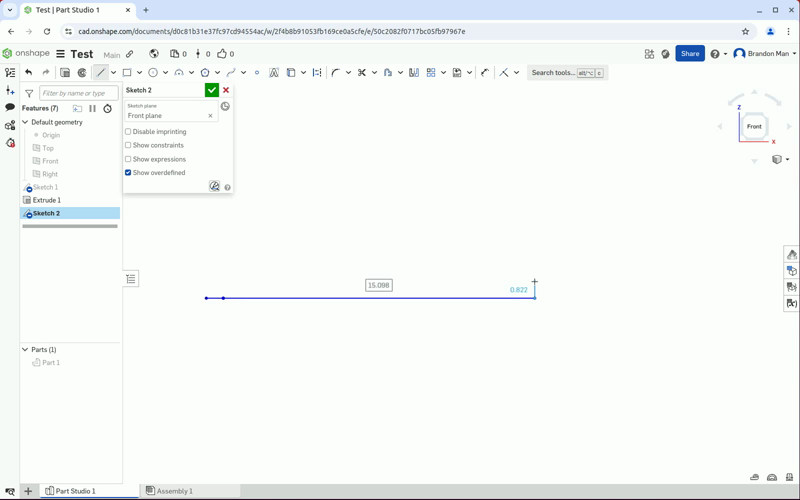
scroll(6)
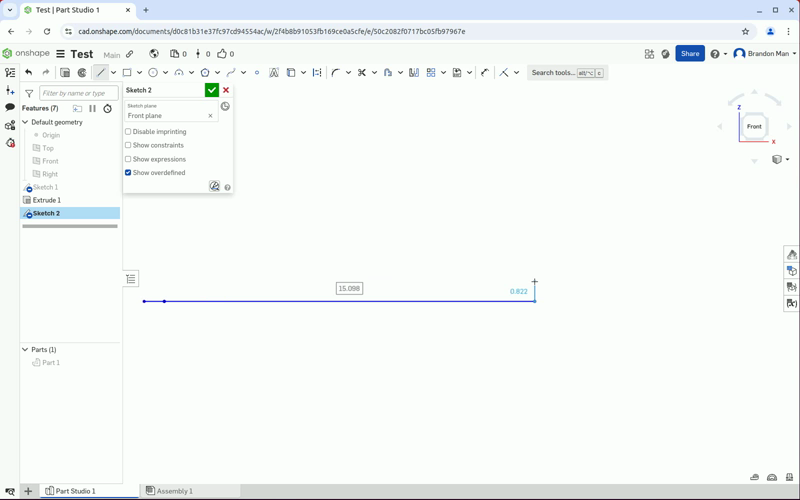
scroll(6)
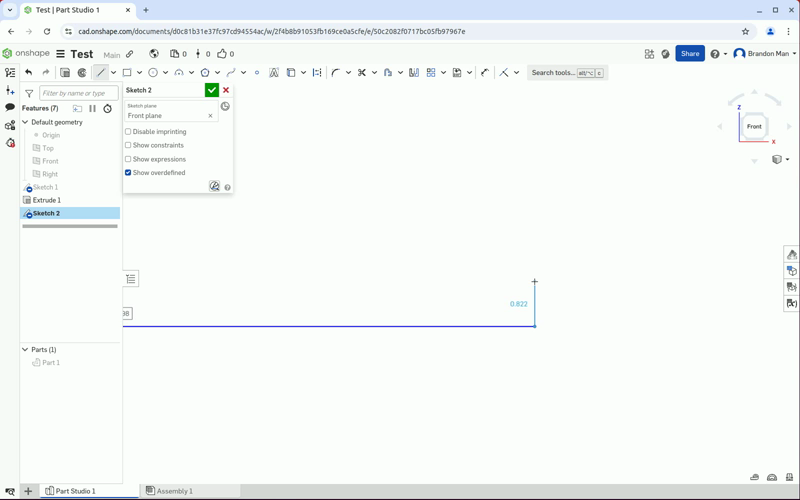
click(534, 281)
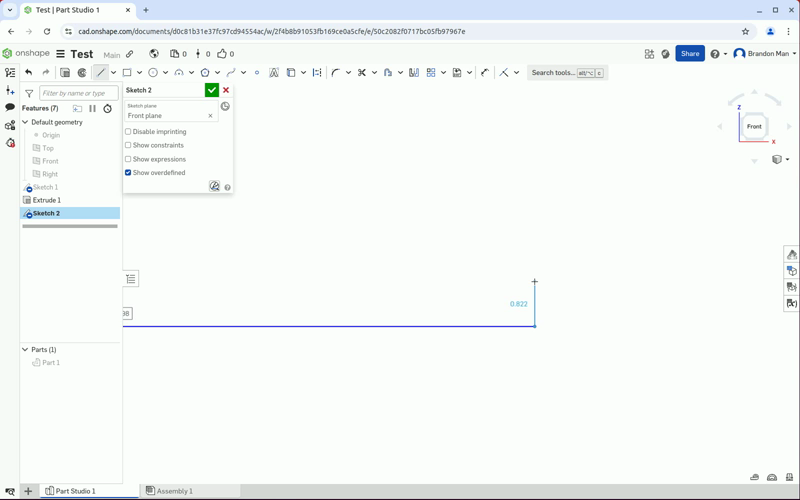
scroll(-6)
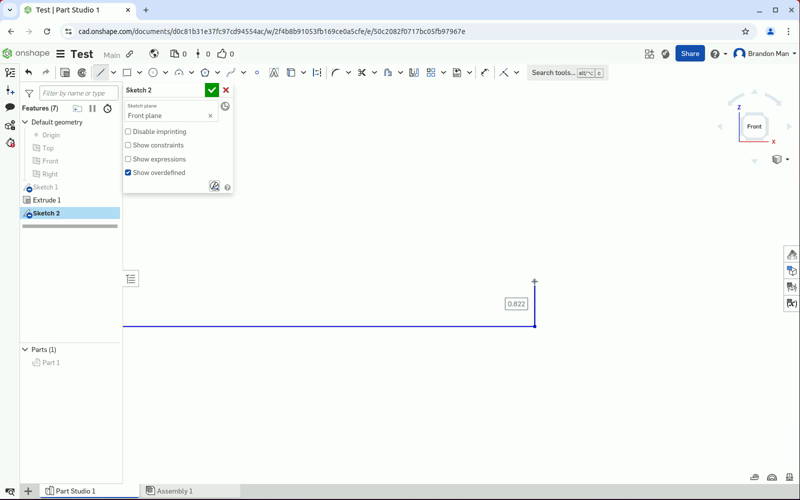
scroll(-6)
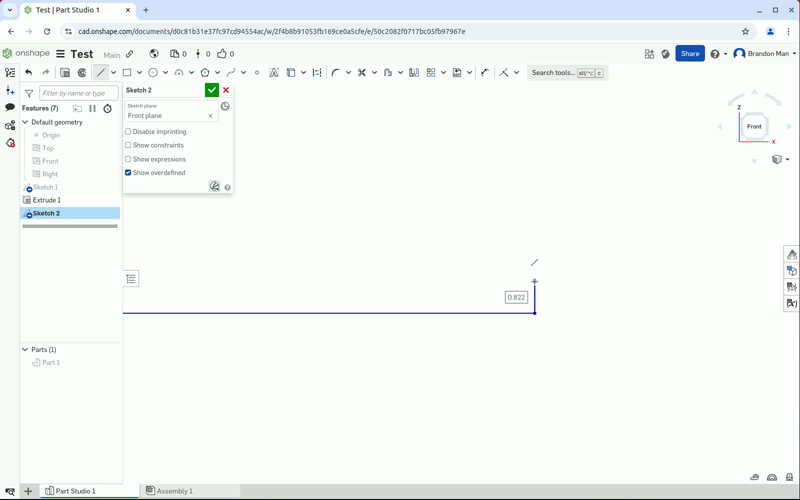
scroll(-6)
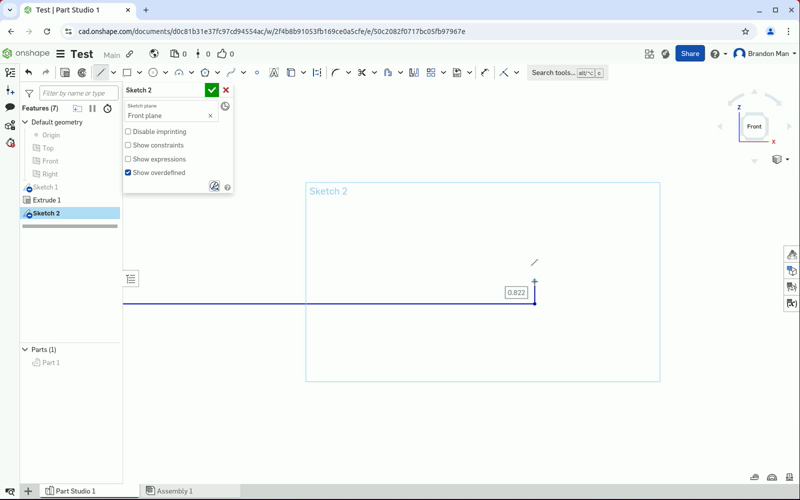
scroll(-6)
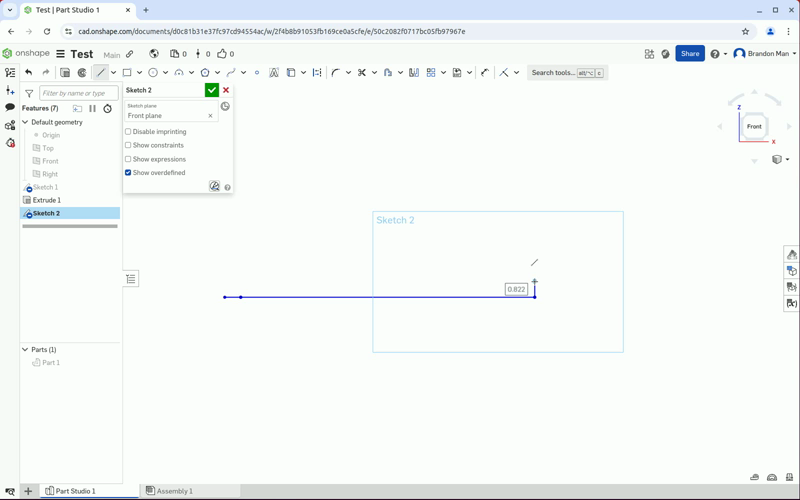
scroll(-6)
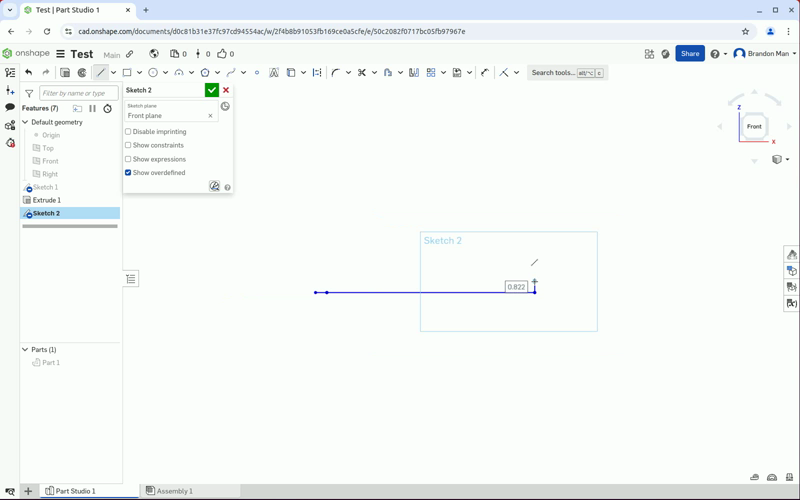
scroll(-6)
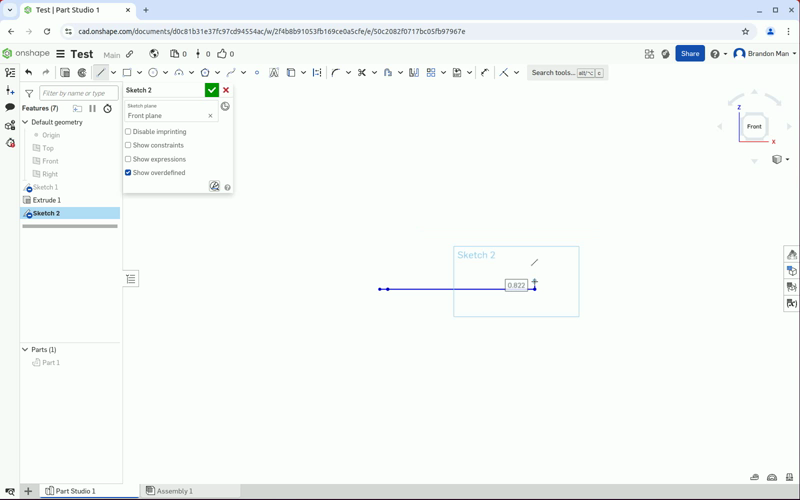
scroll(-6)
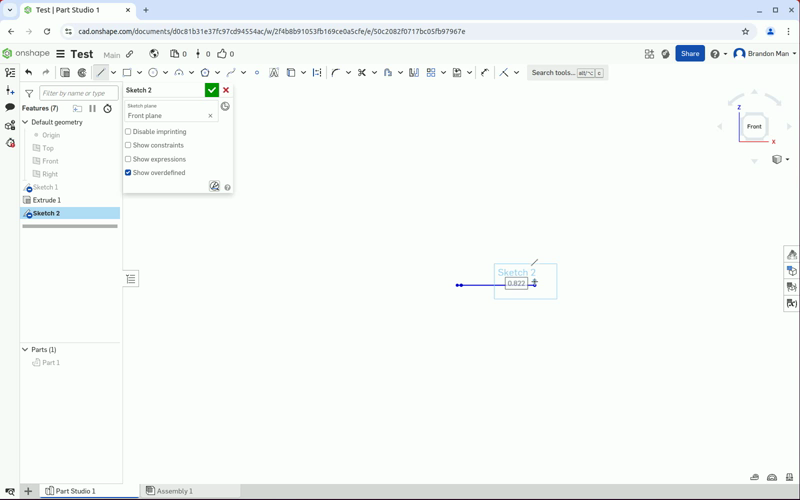
key_up(shift)
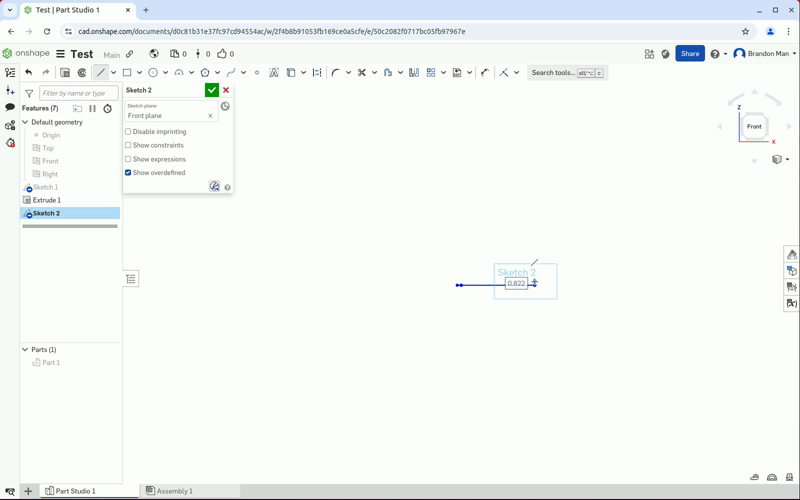
key_down(shift)
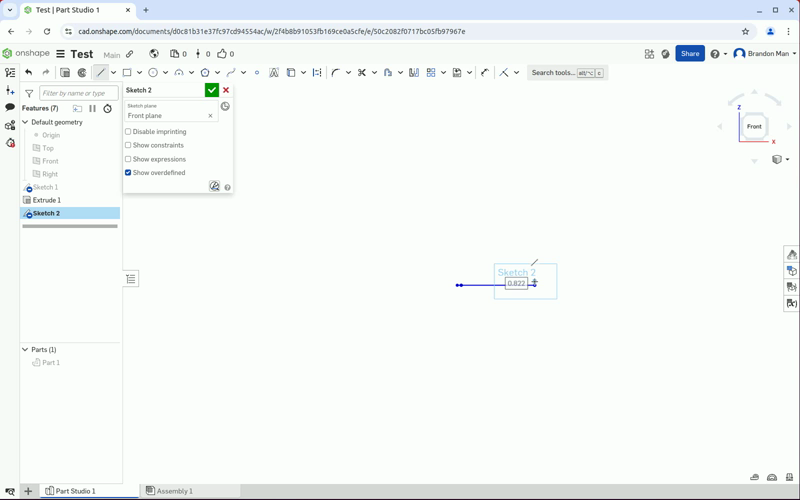
mouse_move(461, 281)
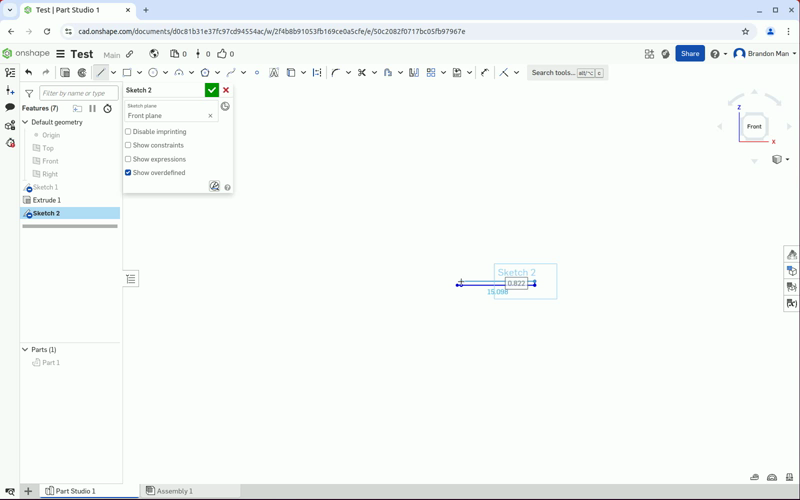
scroll(6)
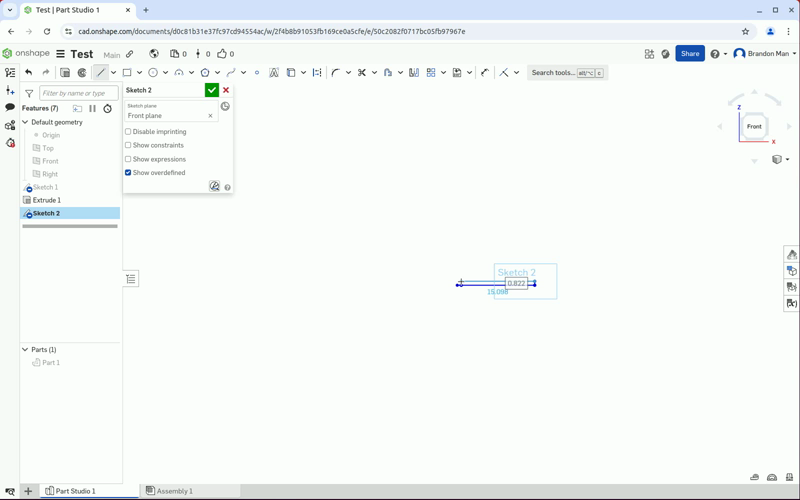
scroll(6)
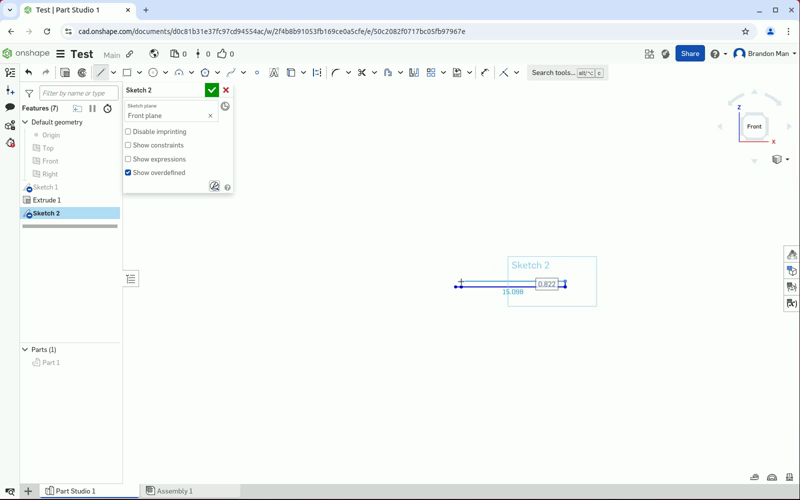
scroll(6)
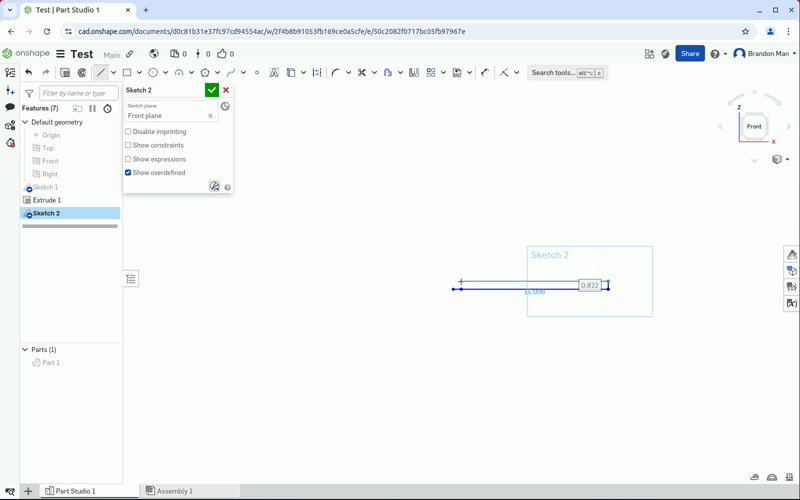
scroll(6)
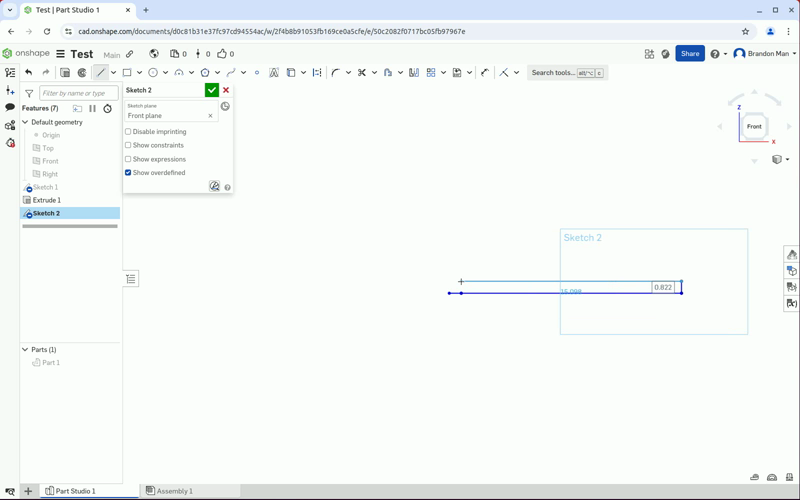
scroll(6)
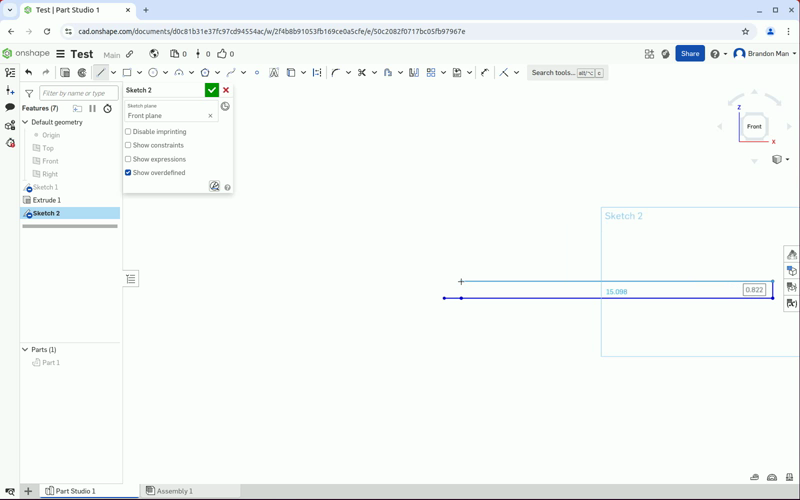
scroll(6)
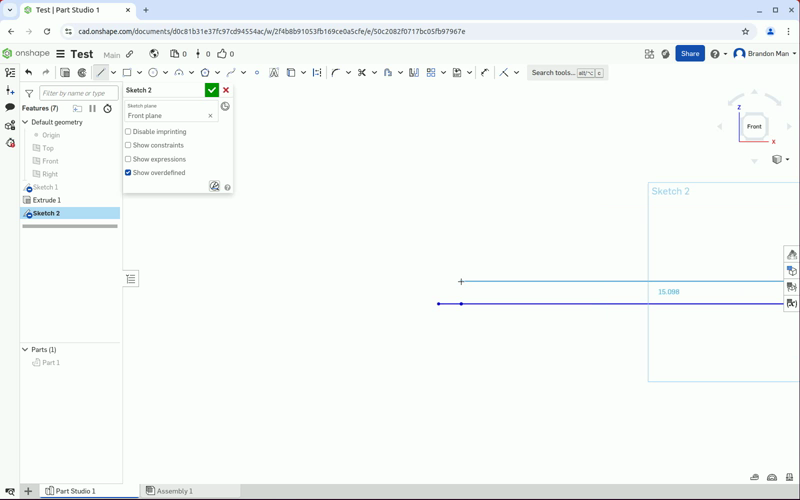
scroll(6)
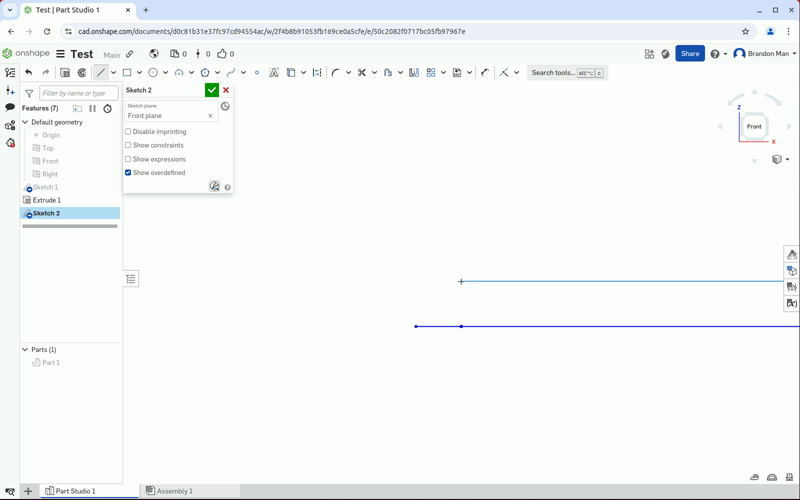
click(461, 281)
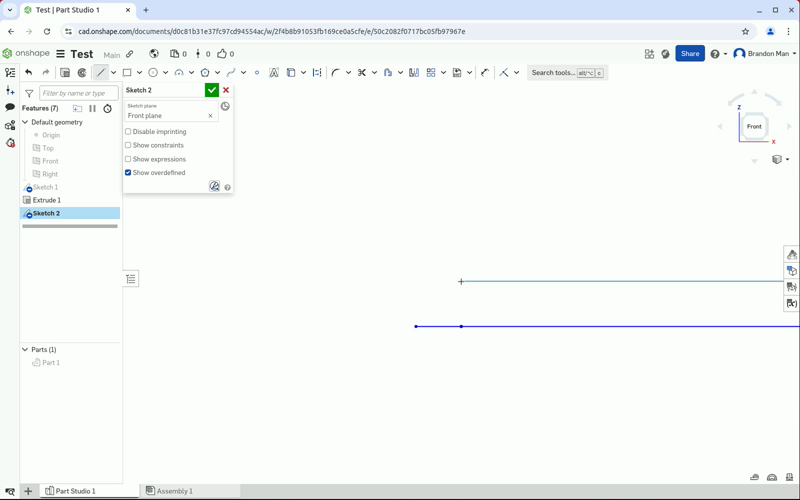
scroll(-6)
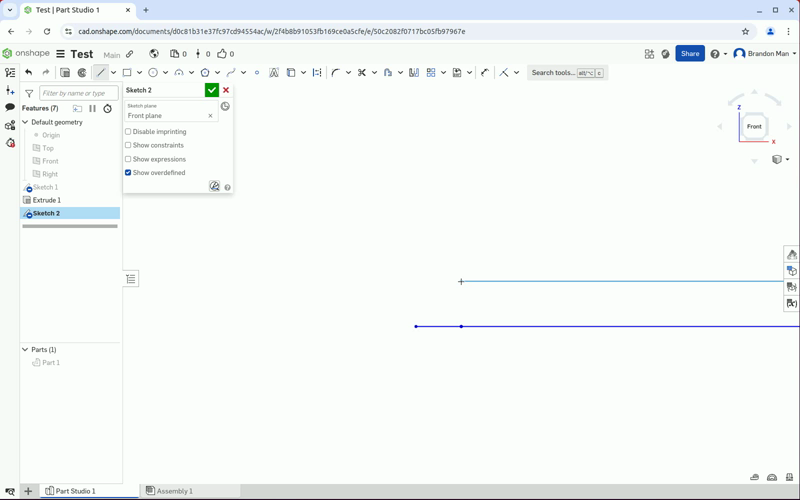
scroll(-6)
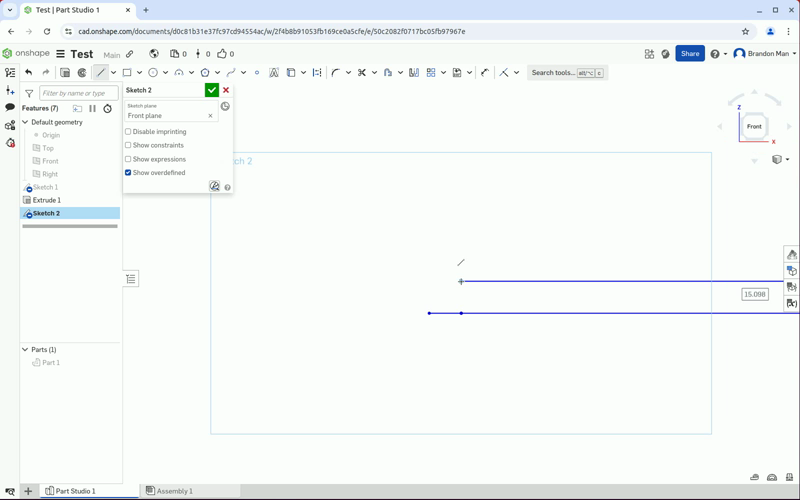
scroll(-6)
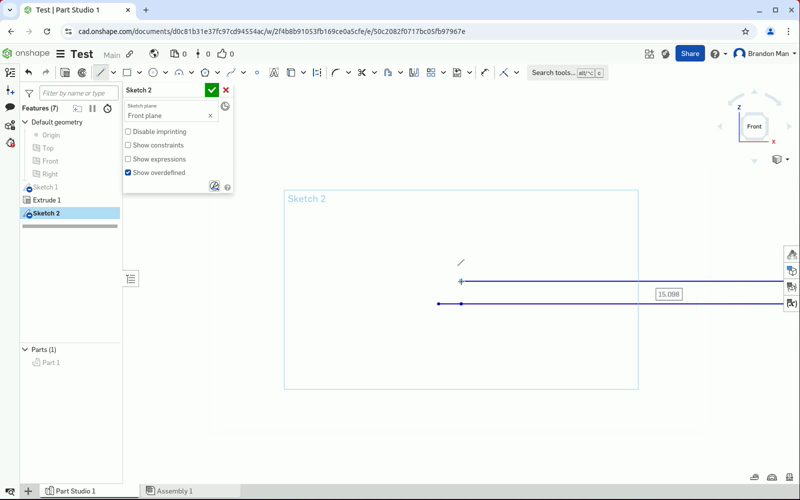
scroll(-6)
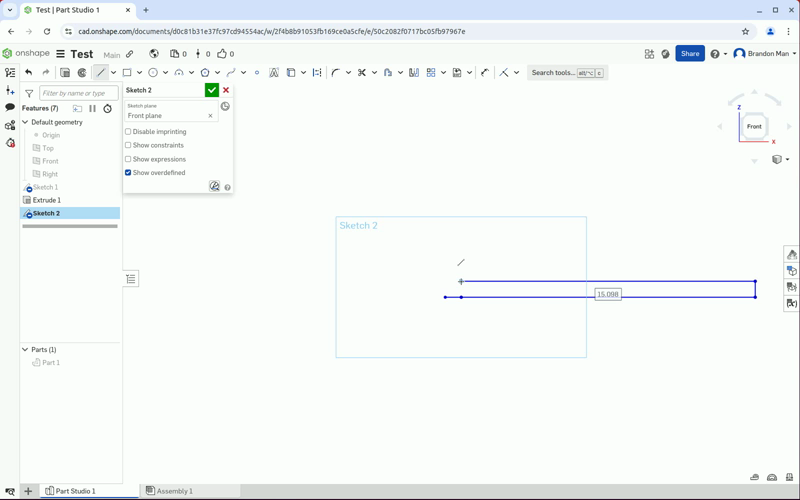
scroll(-6)
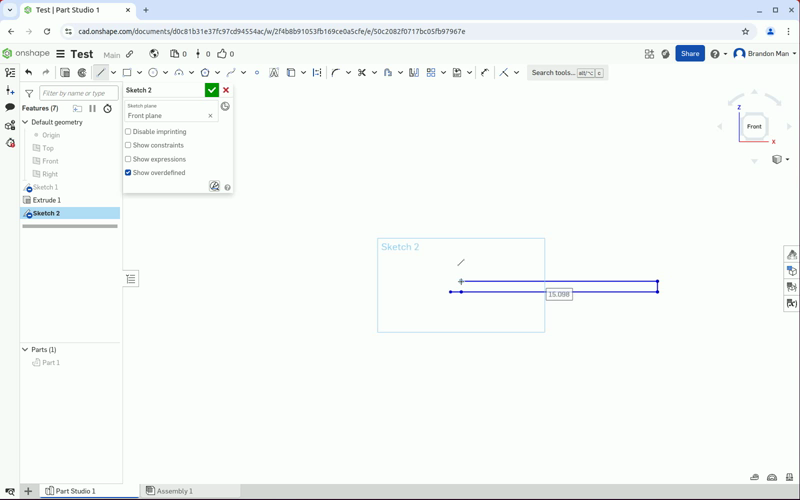
scroll(-6)
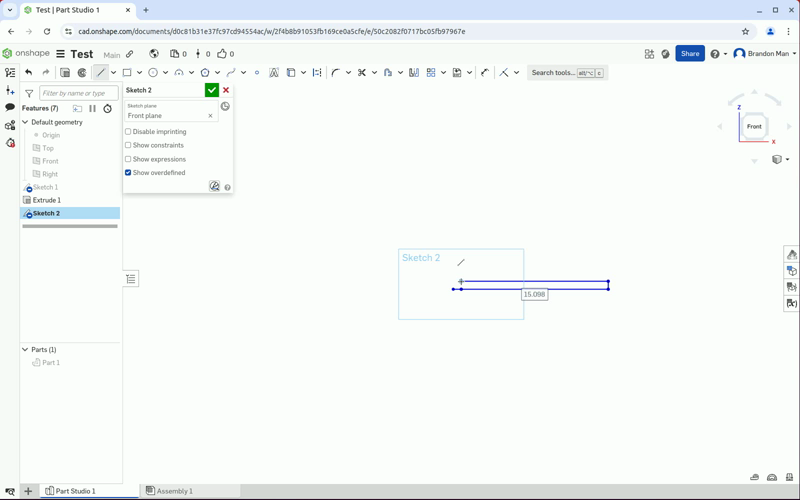
scroll(-6)
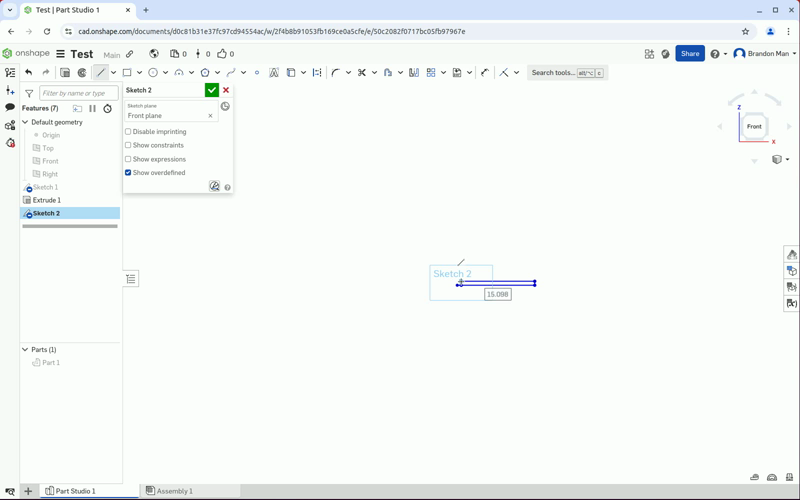
key_up(shift)
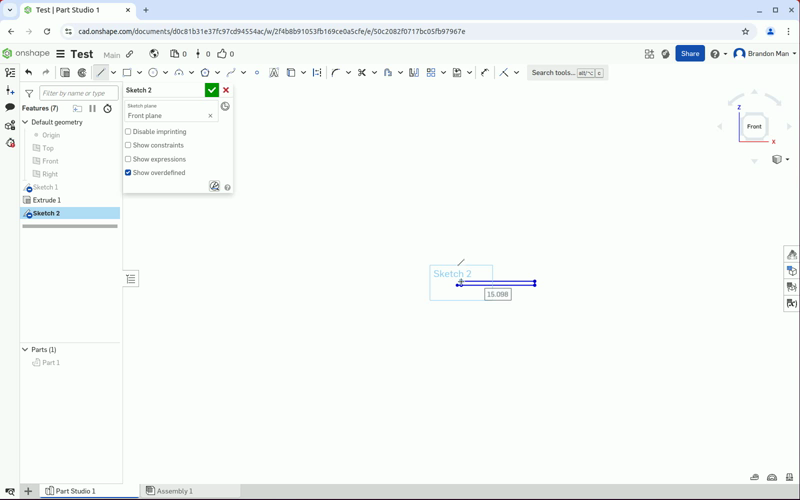
key_down(shift)
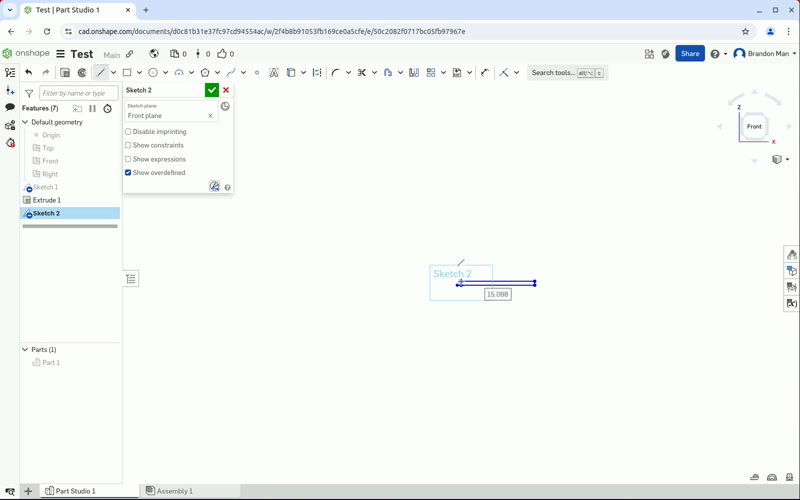
mouse_move(491, 281)
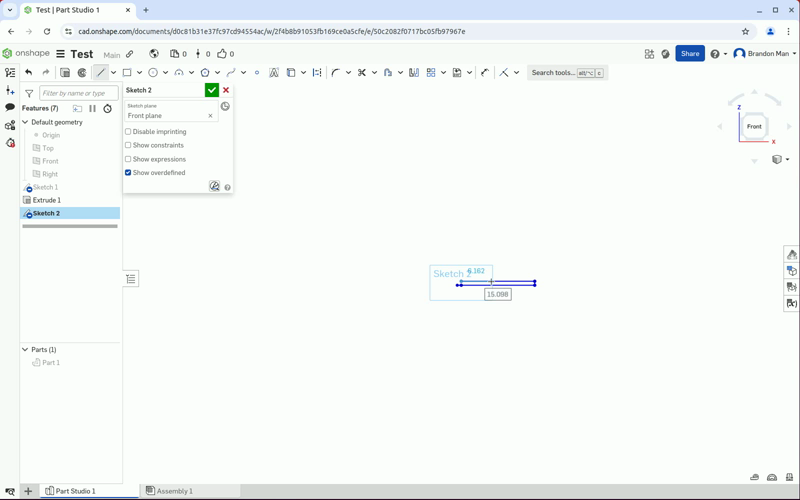
mouse_move(457, 281)
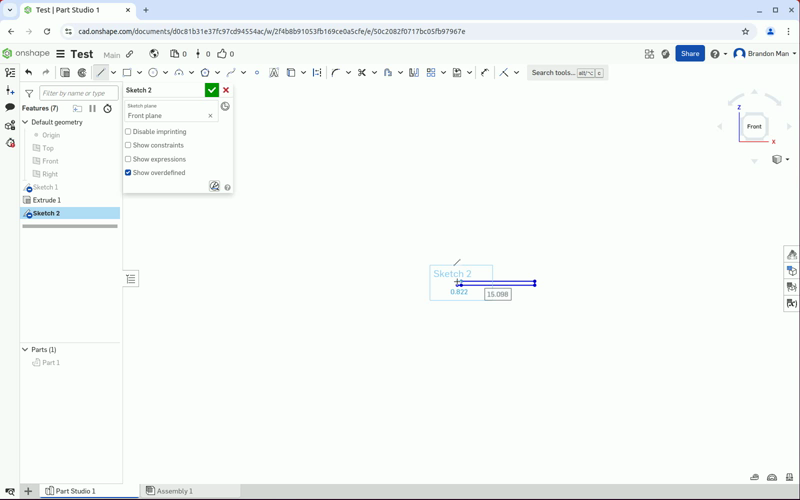
scroll(6)
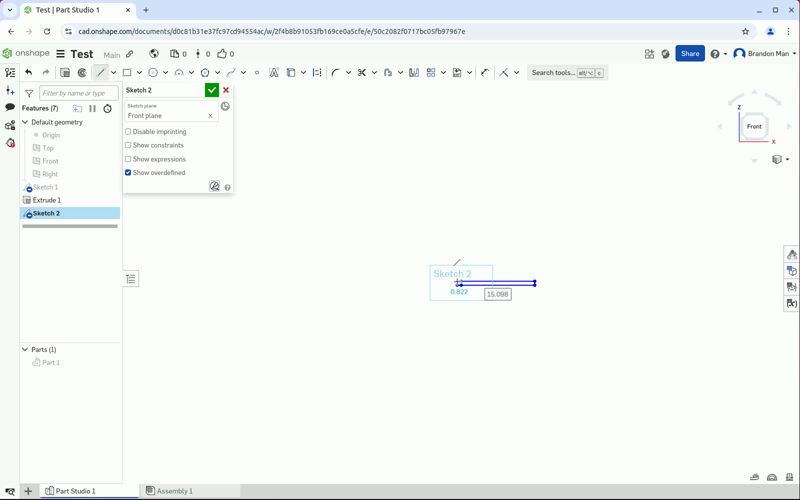
scroll(6)
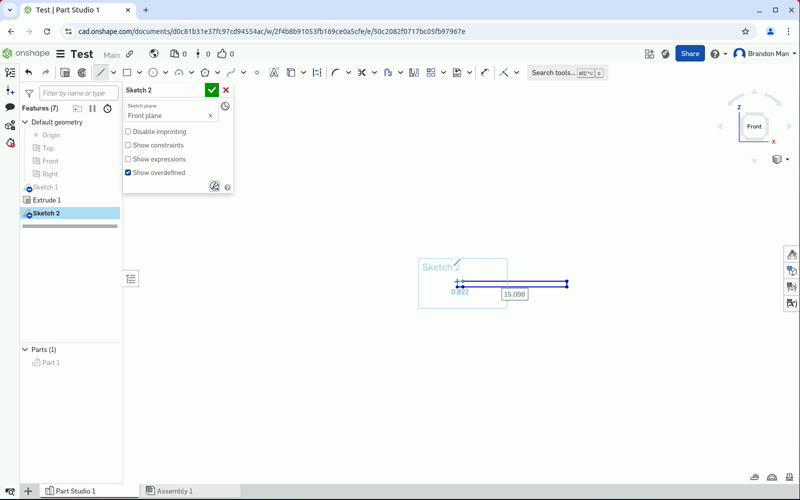
scroll(6)
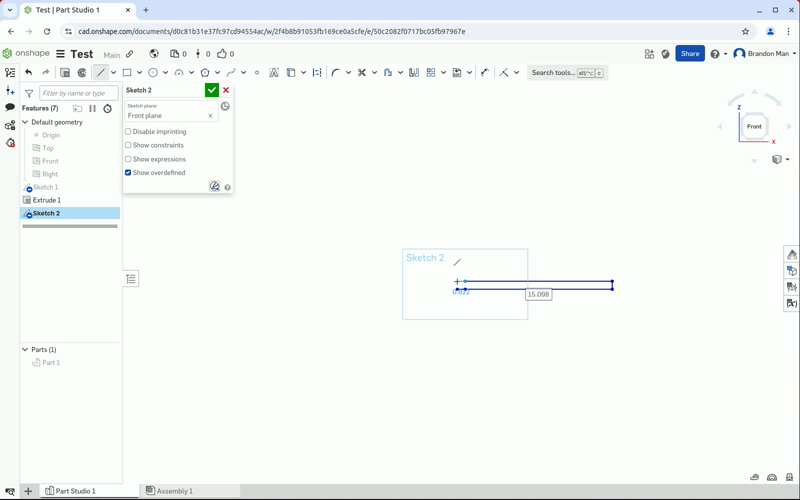
scroll(6)
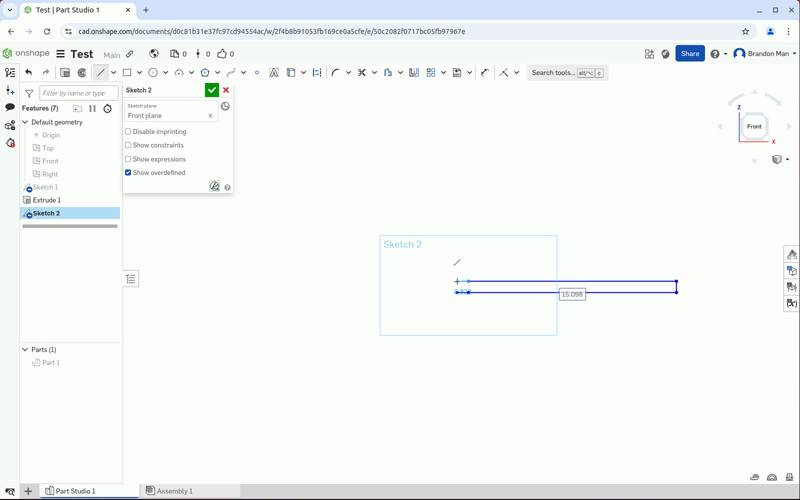
scroll(6)
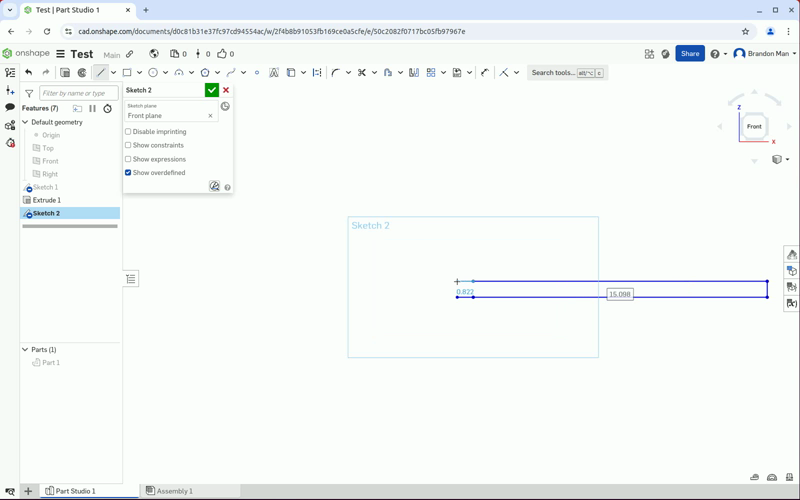
scroll(6)
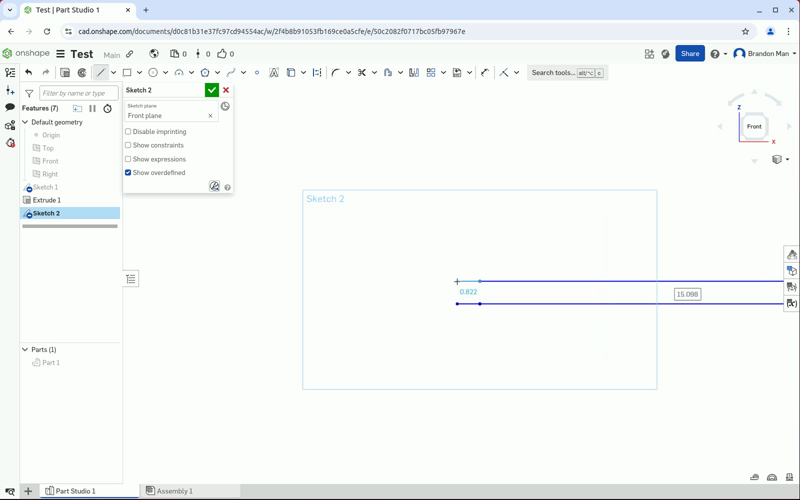
scroll(6)
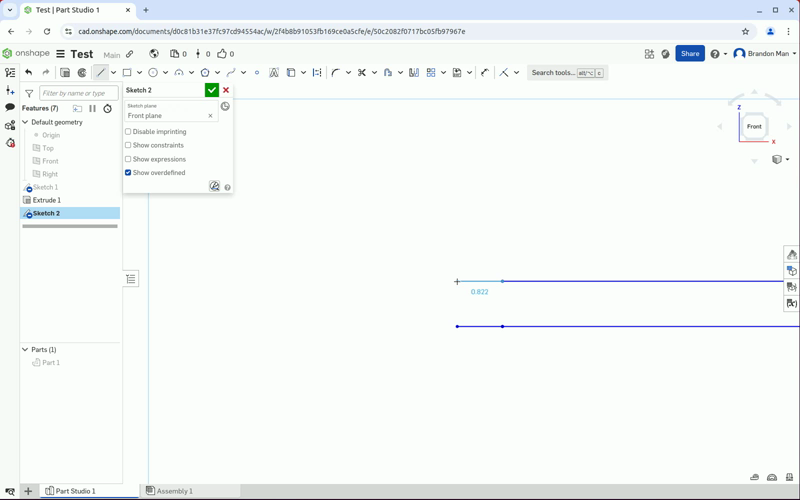
click(457, 281)
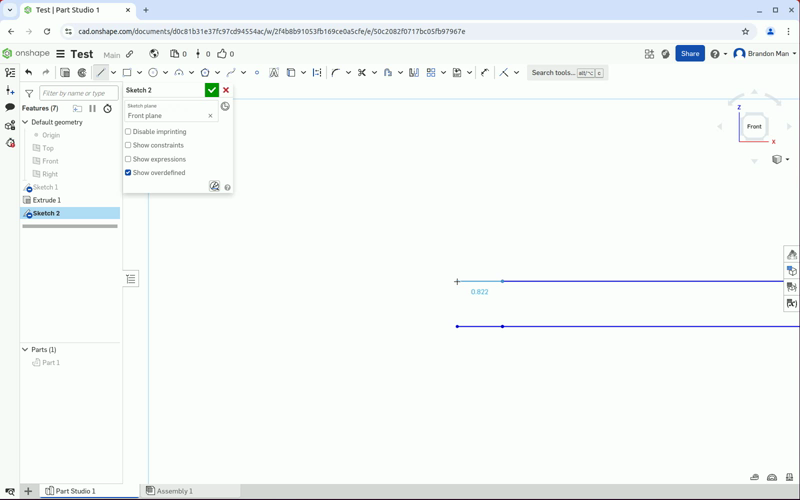
scroll(-6)
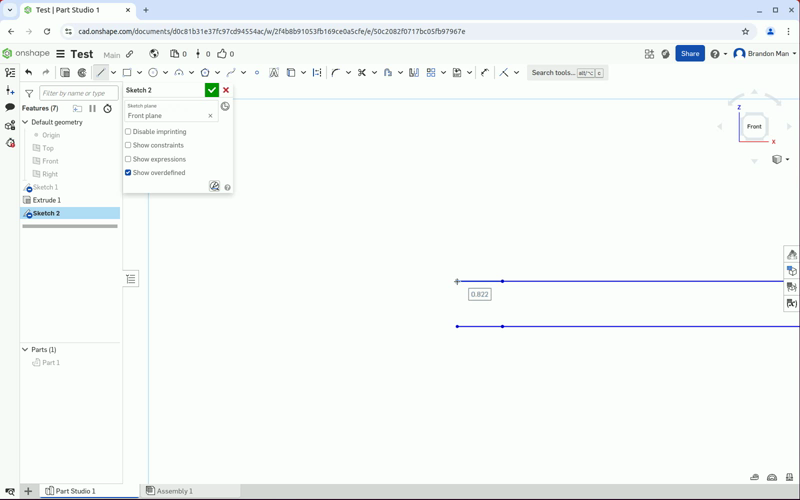
scroll(-6)
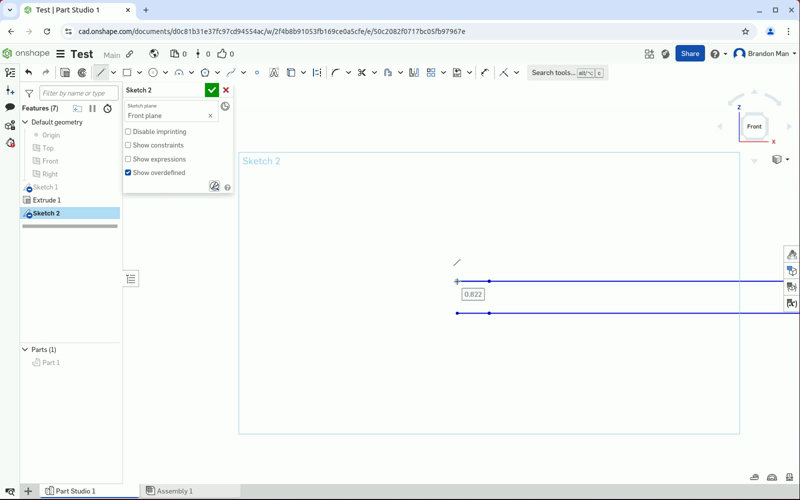
scroll(-6)
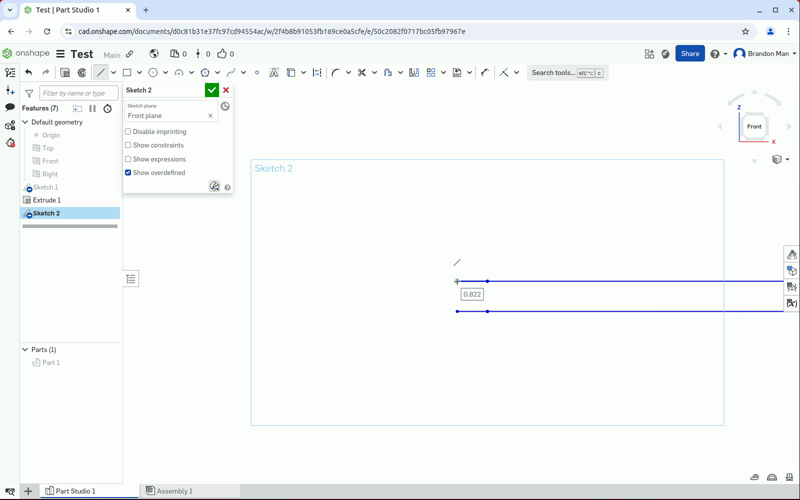
scroll(-6)
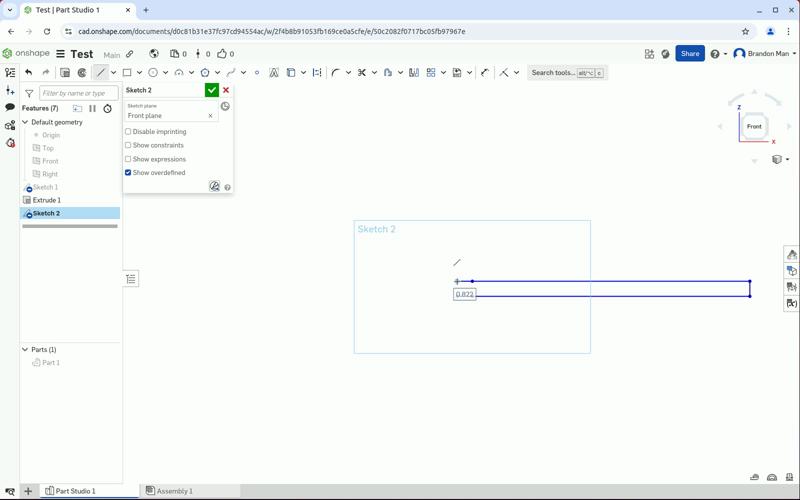
scroll(-6)
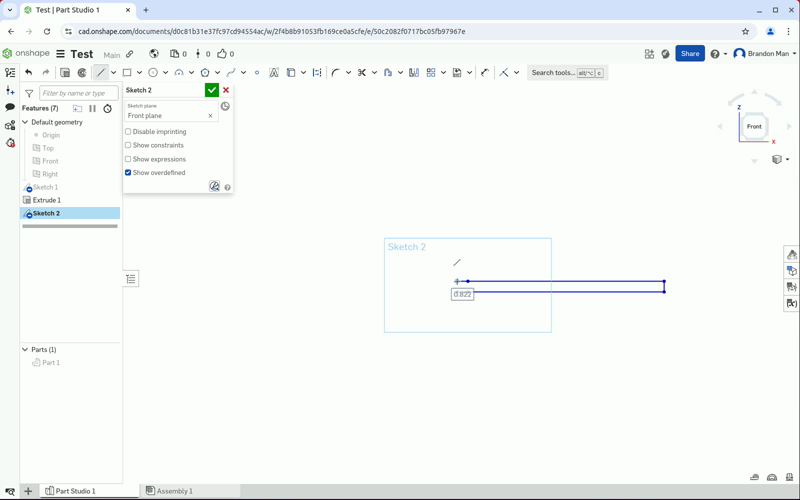
scroll(-6)
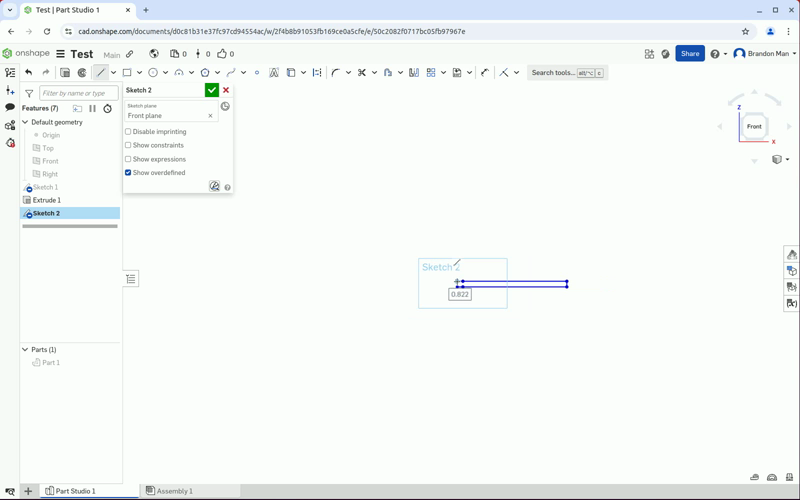
scroll(-6)
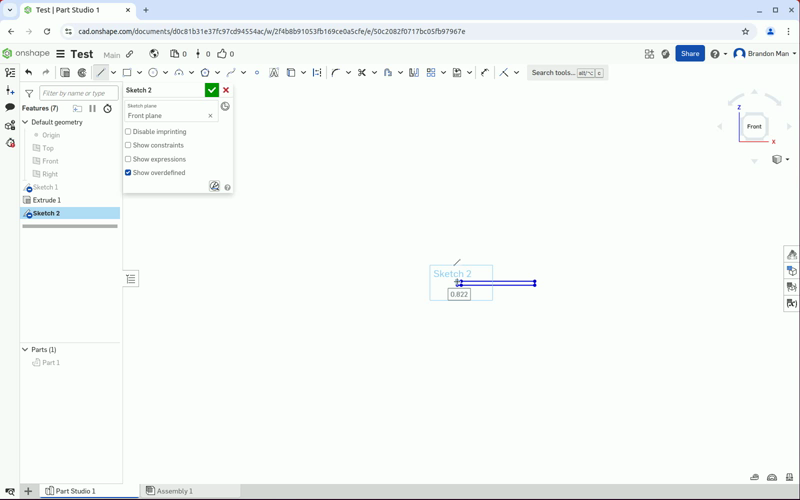
key_up(shift)
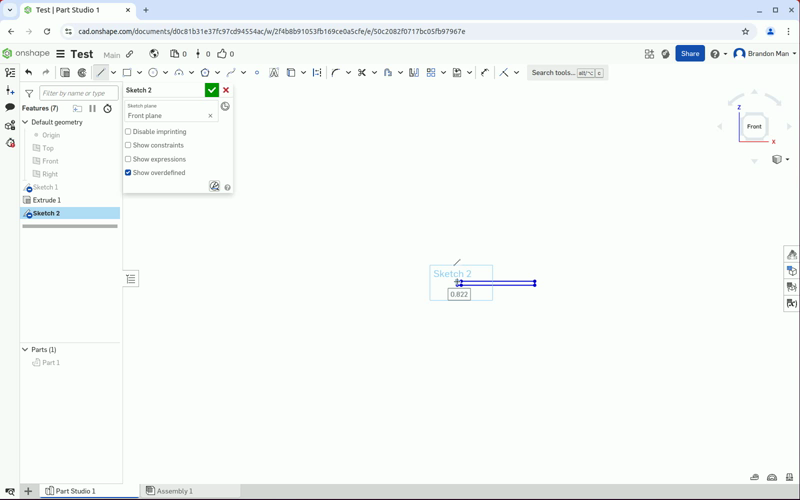
mouse_move(487, 281)
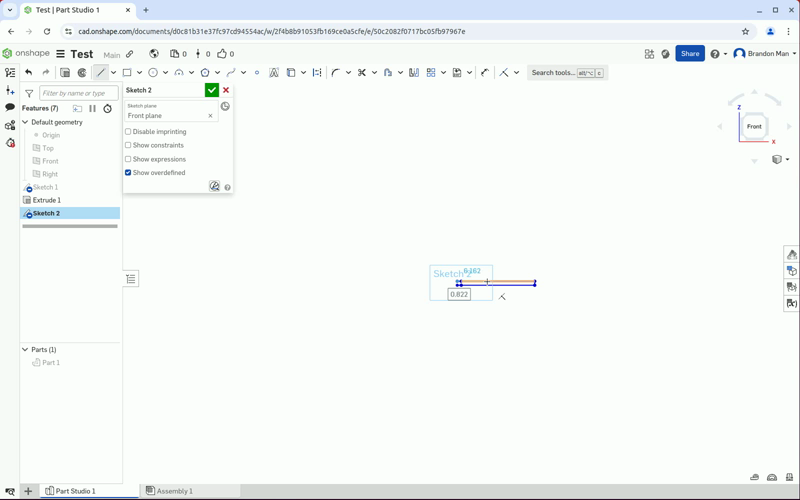
key_down(shift)
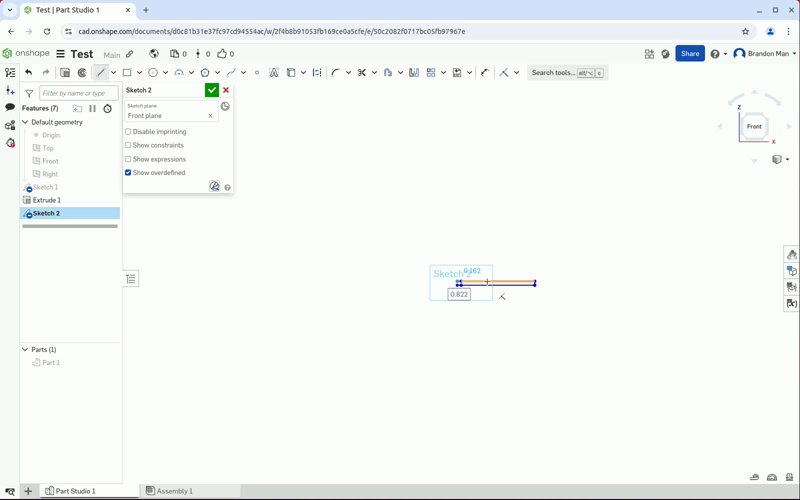
mouse_move(457, 285)
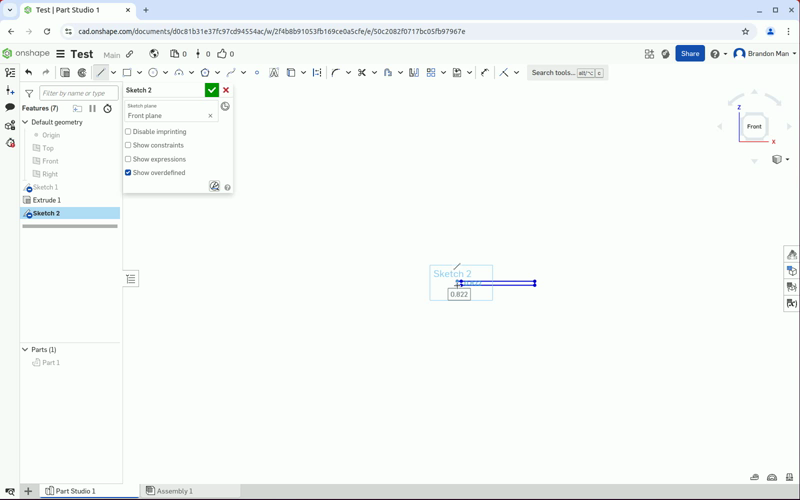
scroll(6)
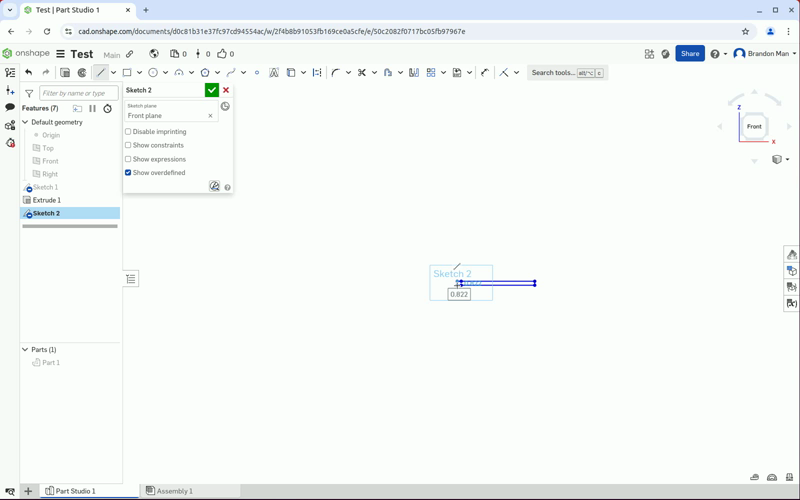
scroll(6)
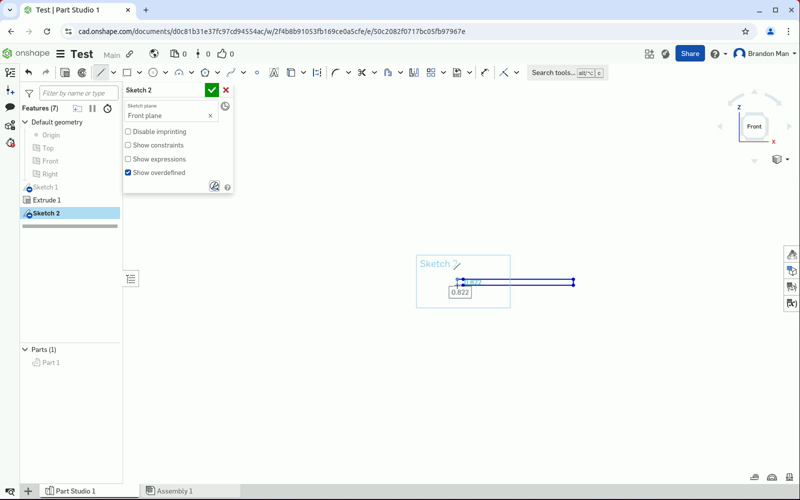
scroll(6)
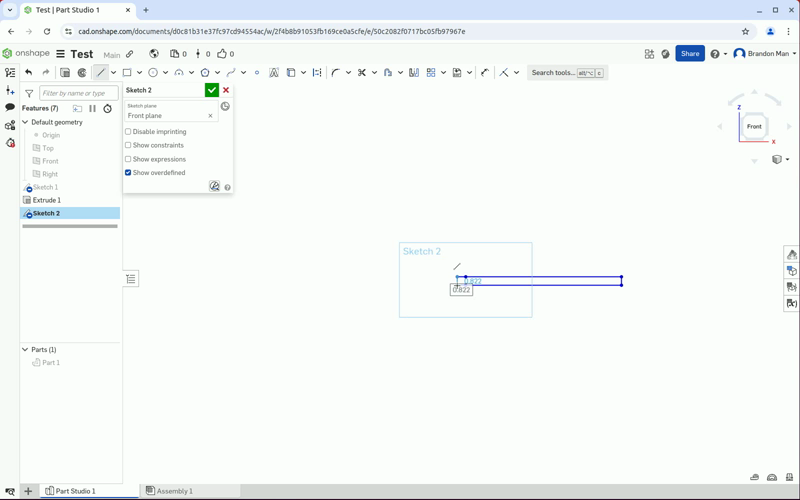
scroll(6)
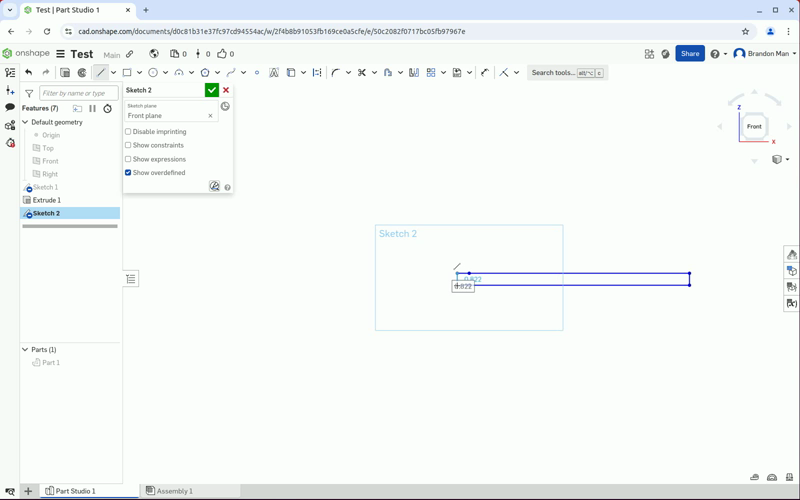
scroll(6)
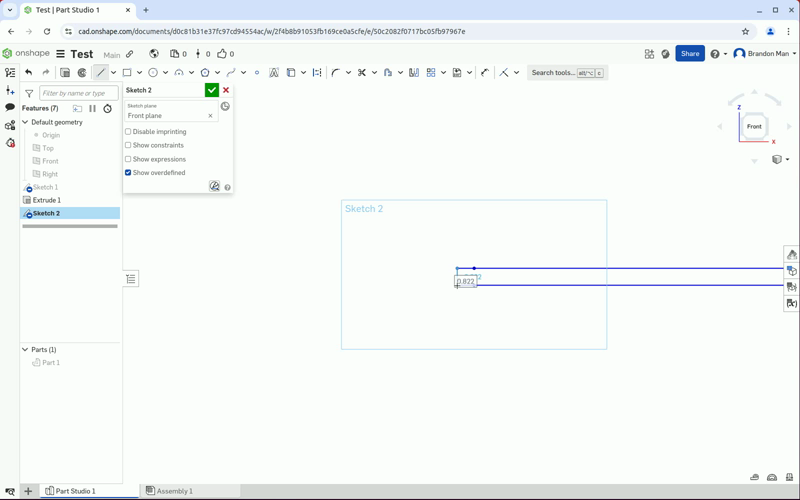
scroll(6)
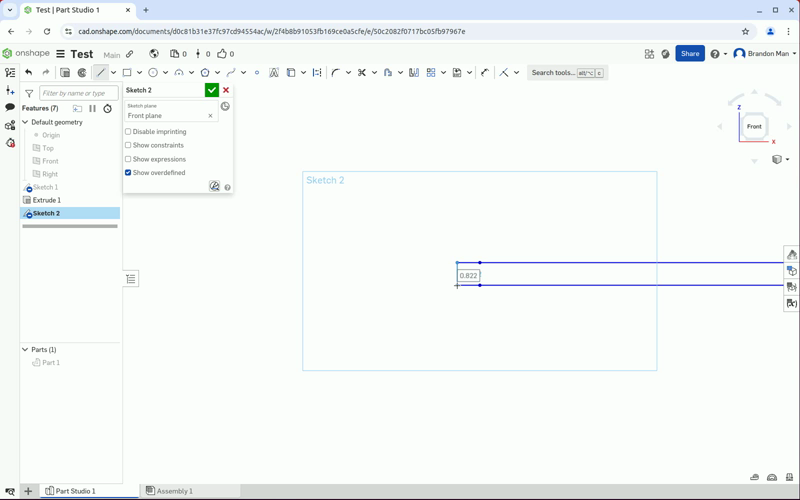
scroll(6)
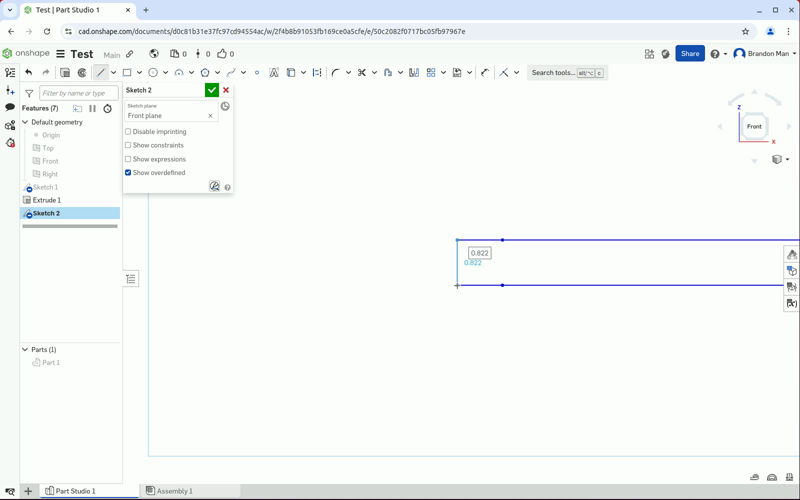
key_up(shift)
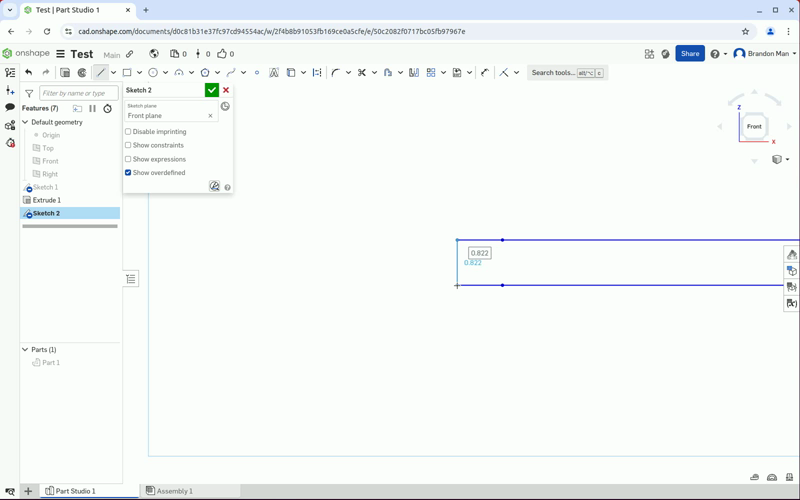
click(457, 285)
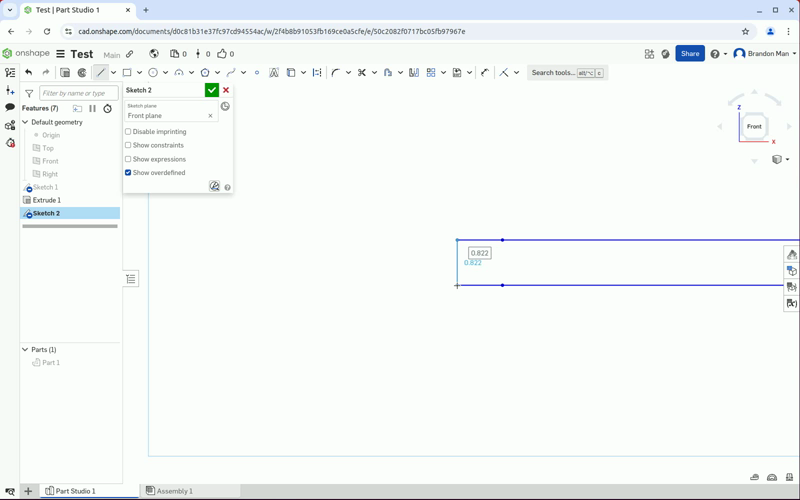
scroll(-6)
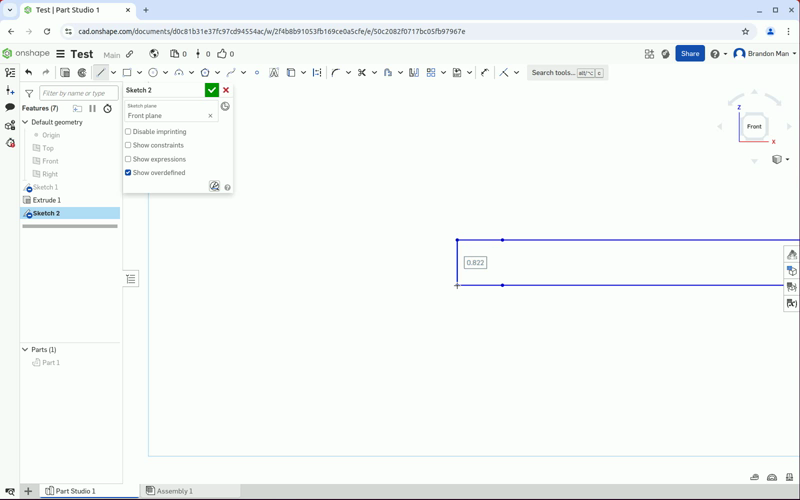
scroll(-6)
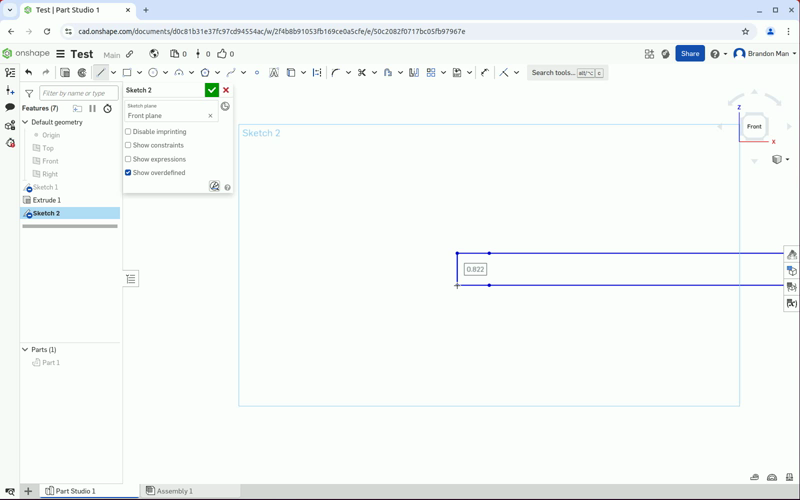
scroll(-6)
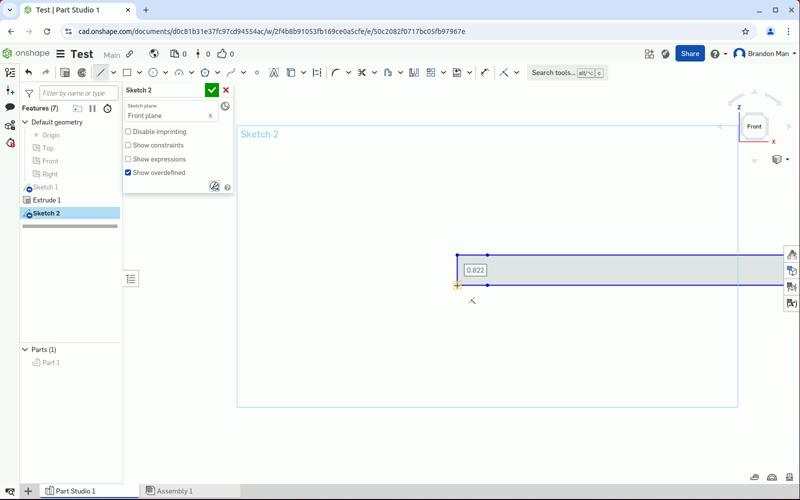
scroll(-6)
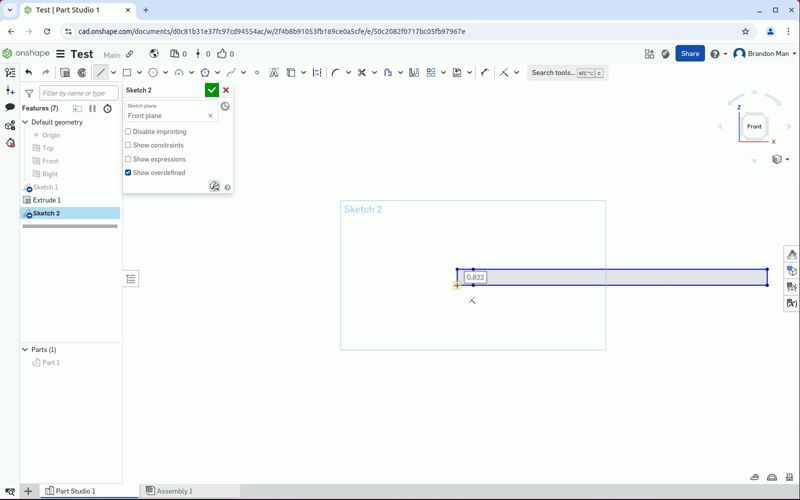
scroll(-6)
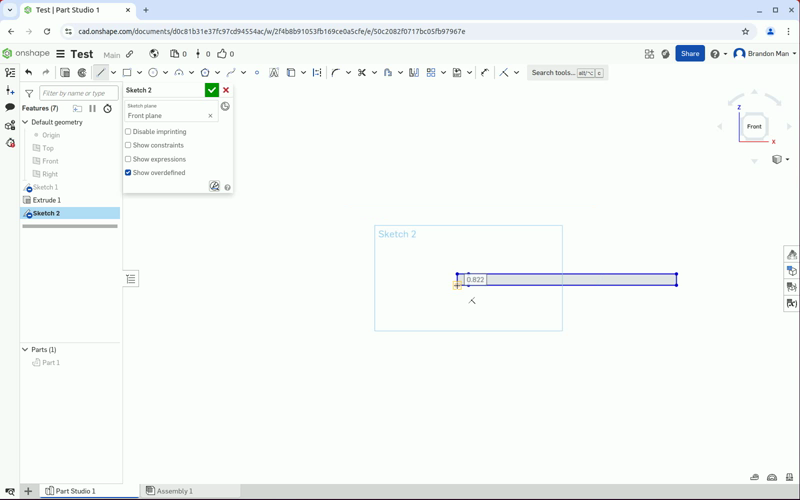
scroll(-6)
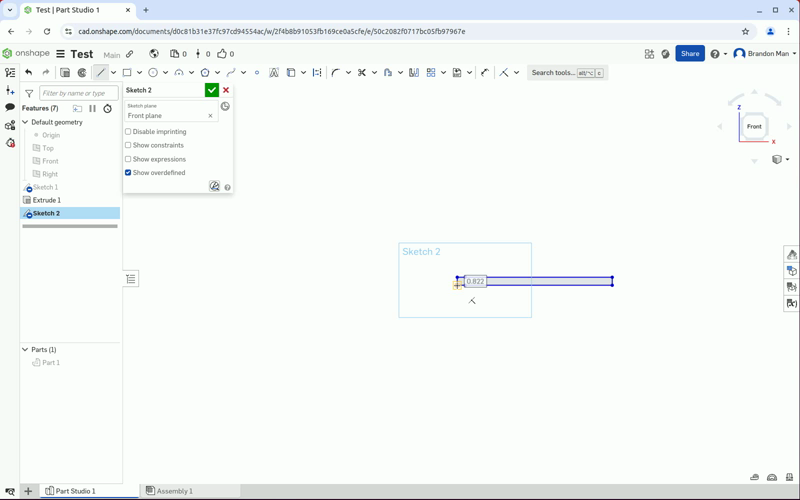
scroll(-6)
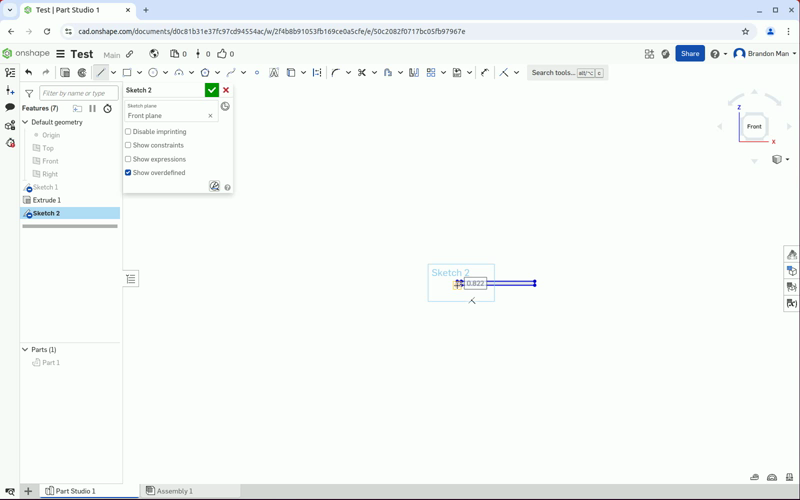
key(esc)
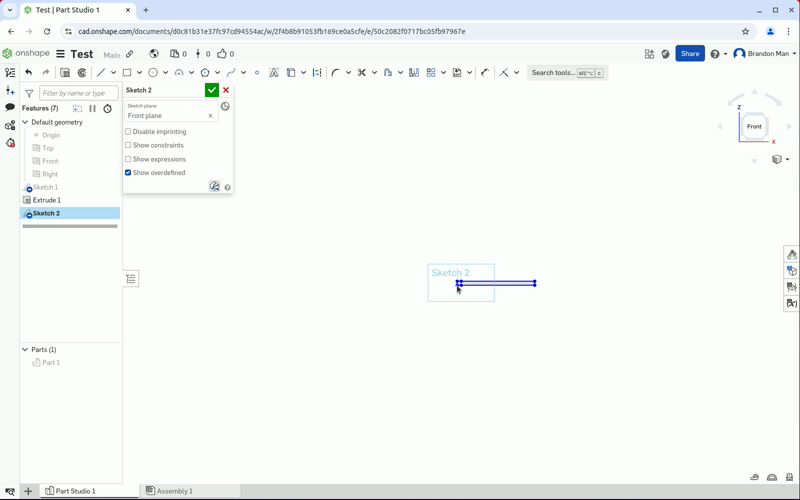
mouse_move(460, 282)
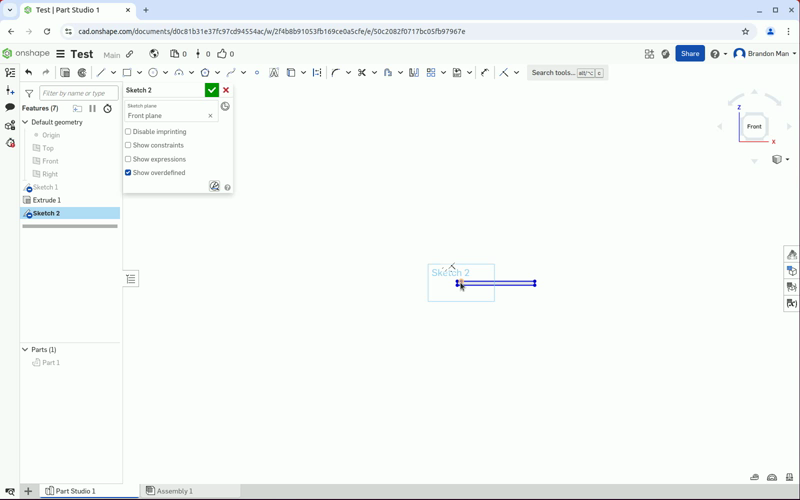
scroll(6)
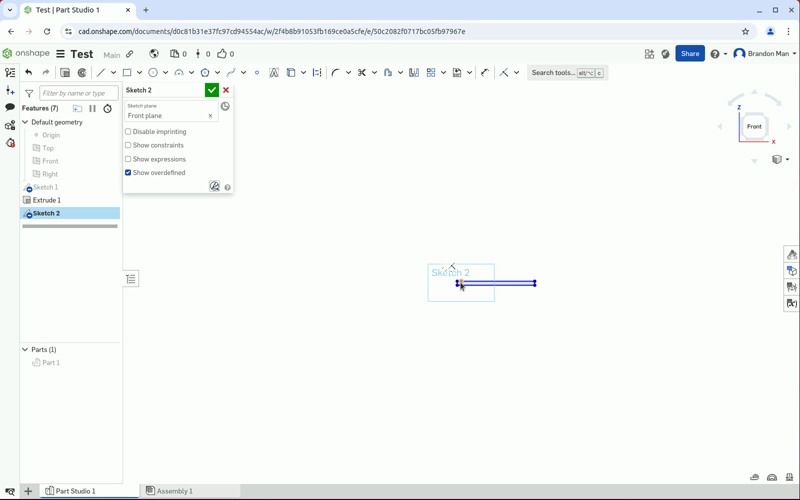
scroll(6)
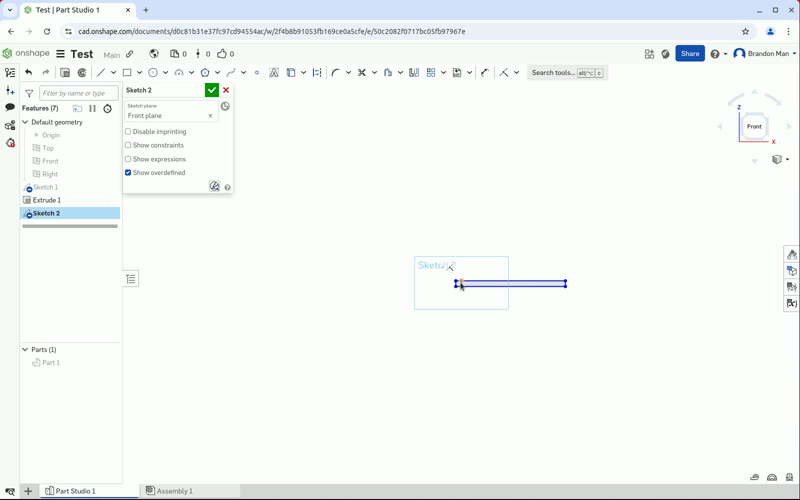
scroll(6)
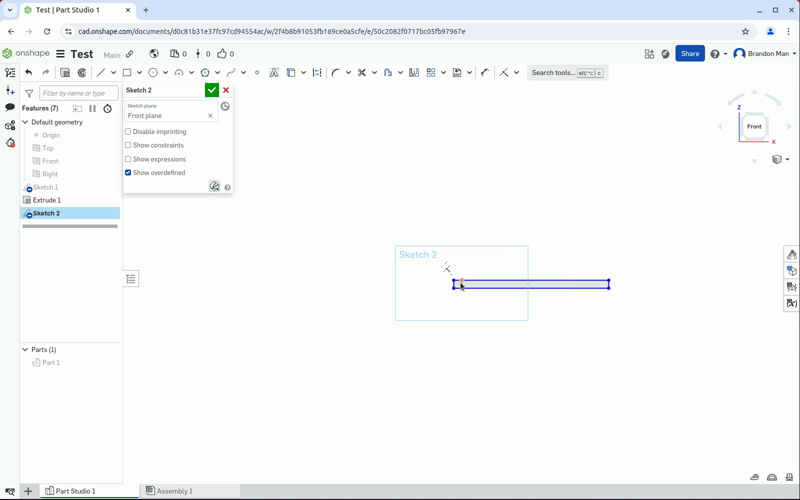
scroll(6)
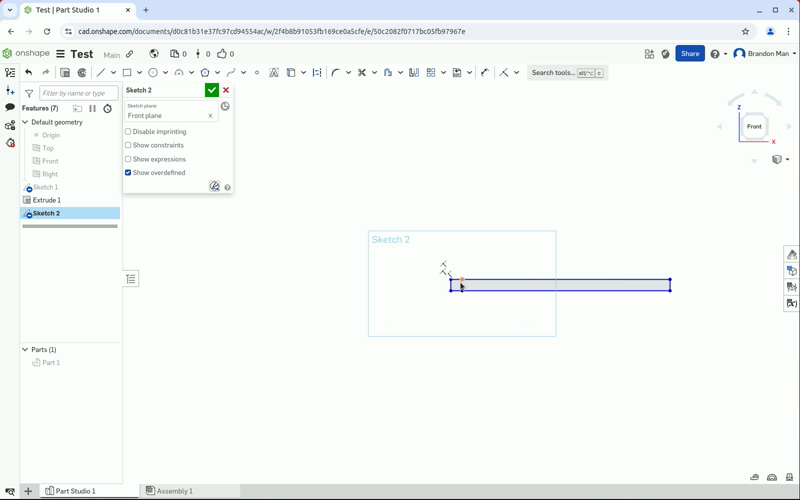
scroll(6)
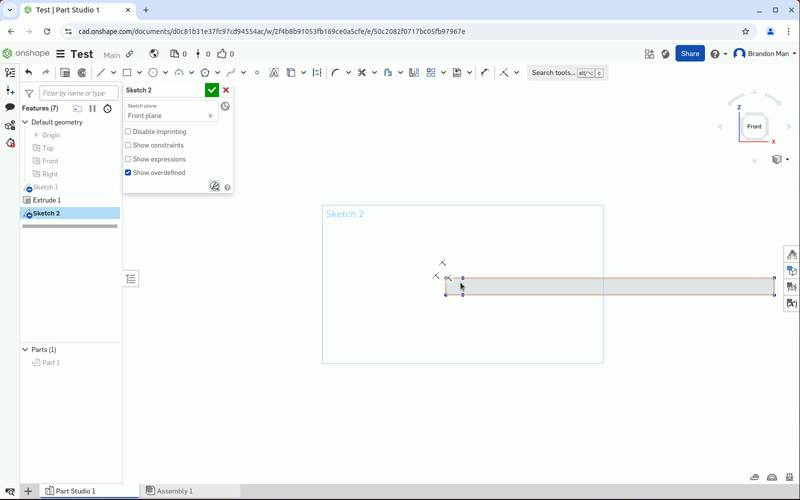
scroll(6)
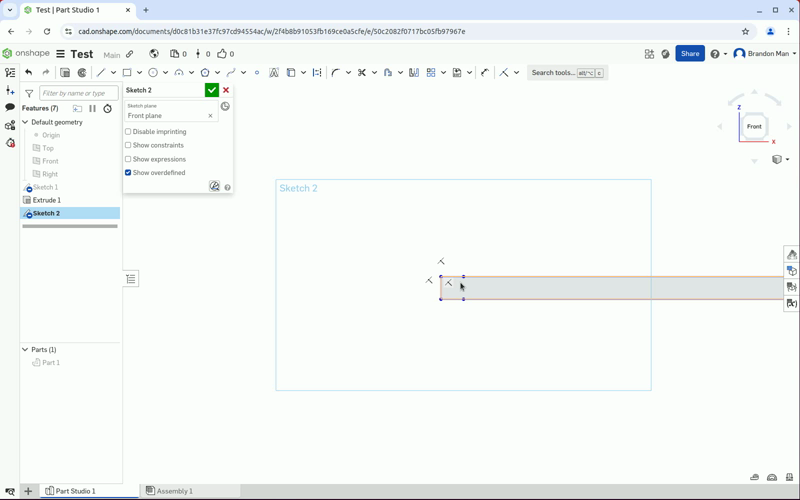
scroll(6)
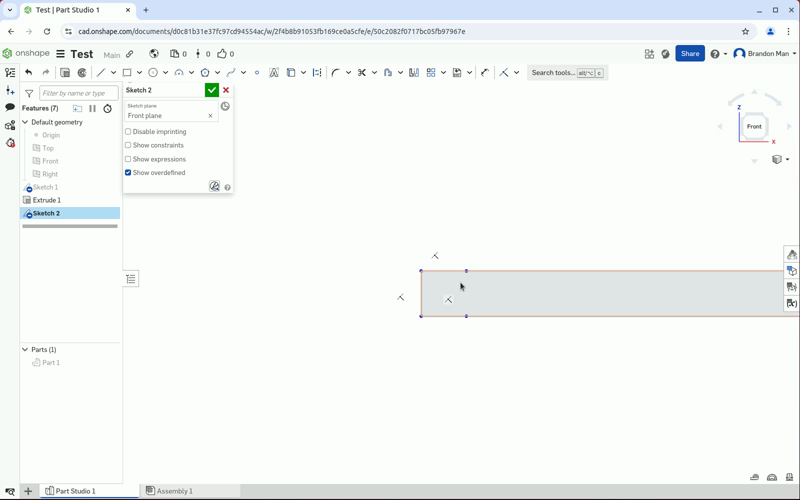
click(460, 282)
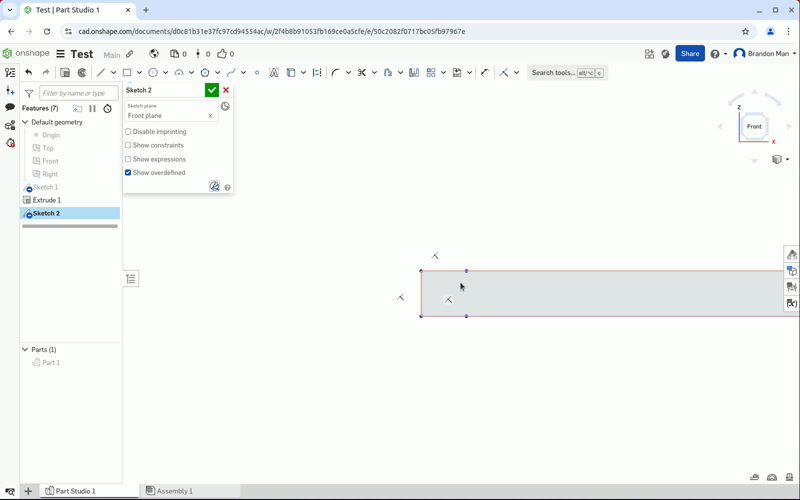
scroll(-6)
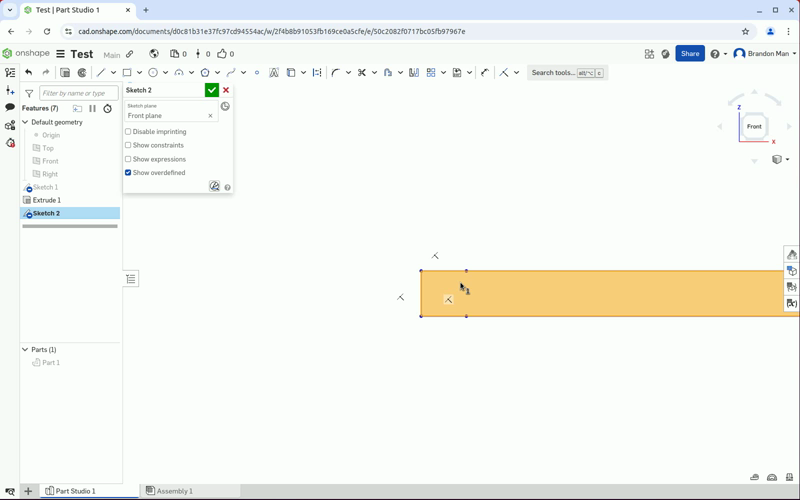
scroll(-6)
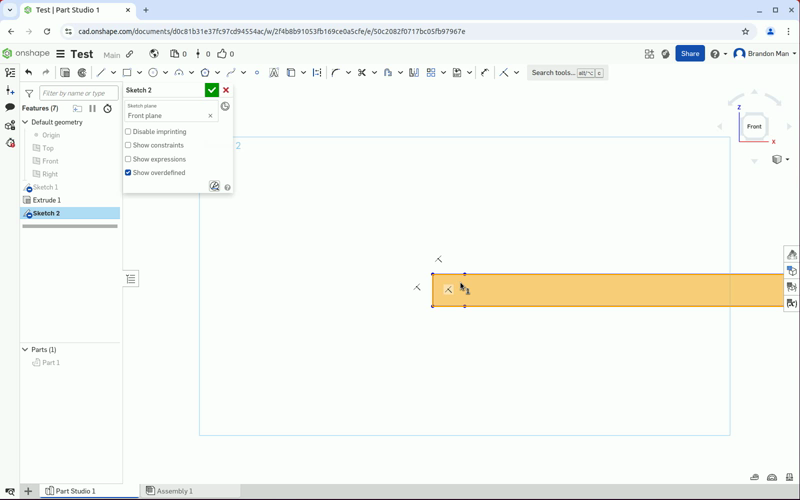
scroll(-6)
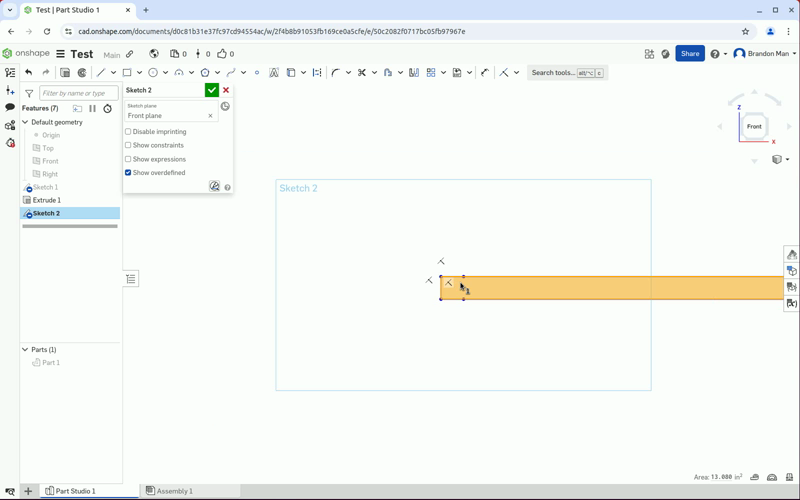
scroll(-6)
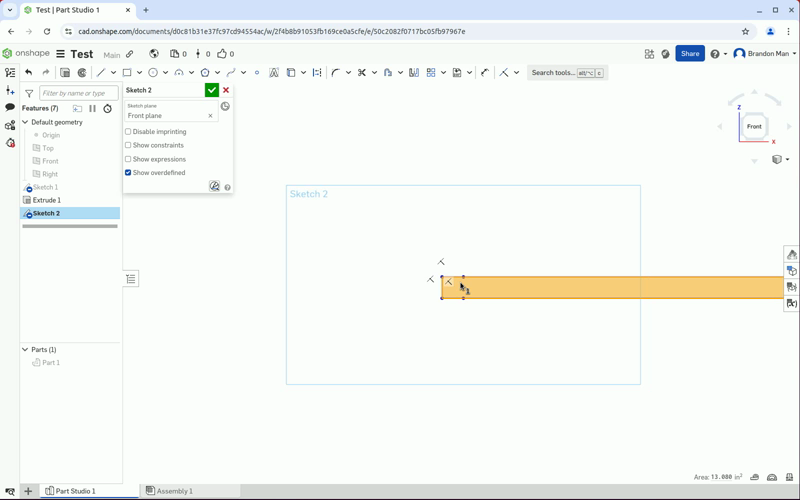
scroll(-6)
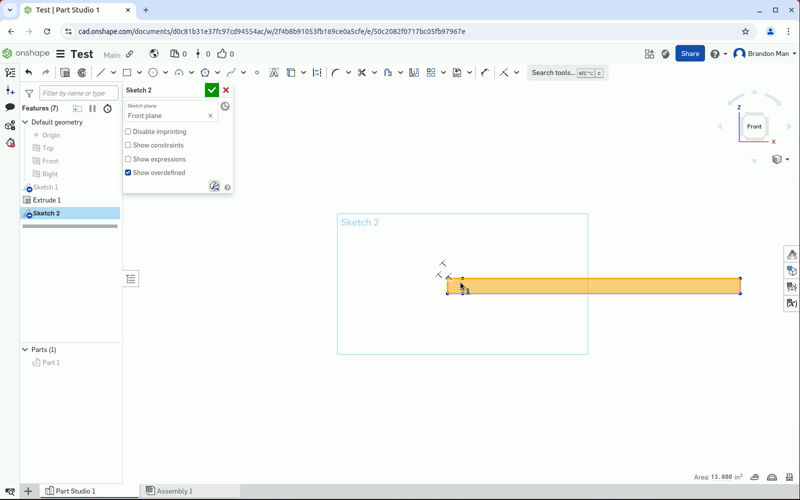
scroll(-6)
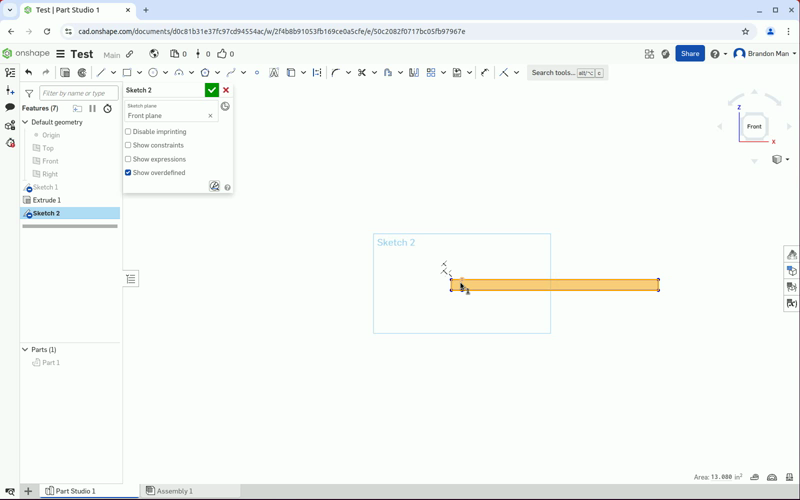
scroll(-6)
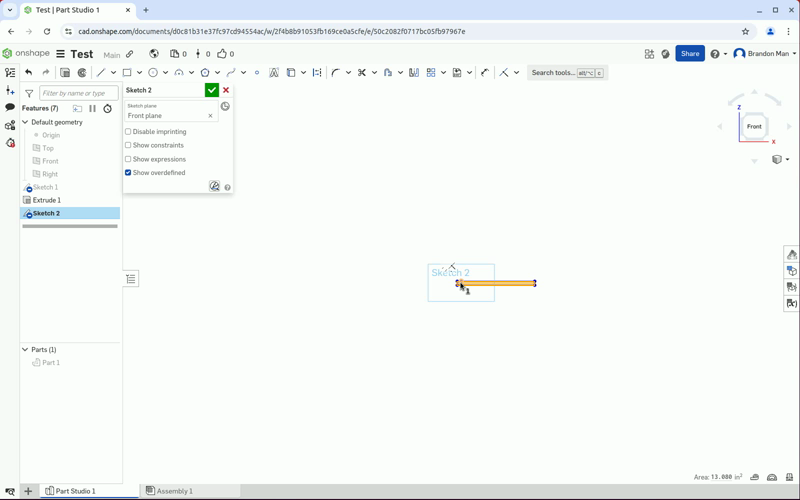
mouse_move(73, 352)
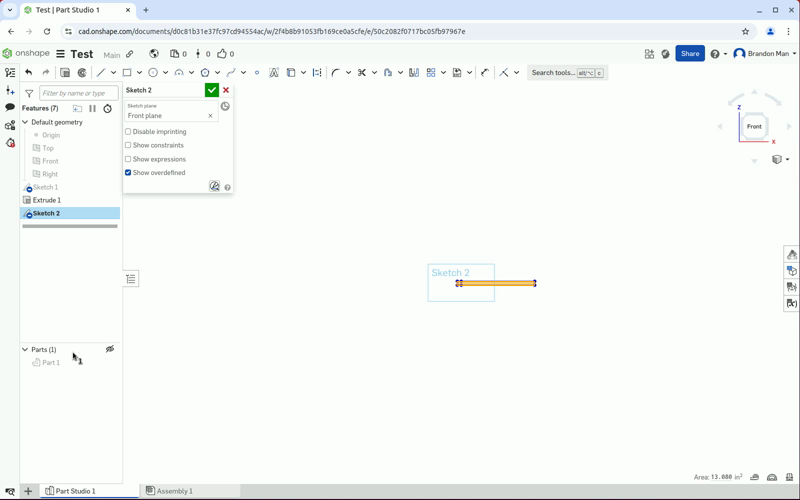
key(shift+y)
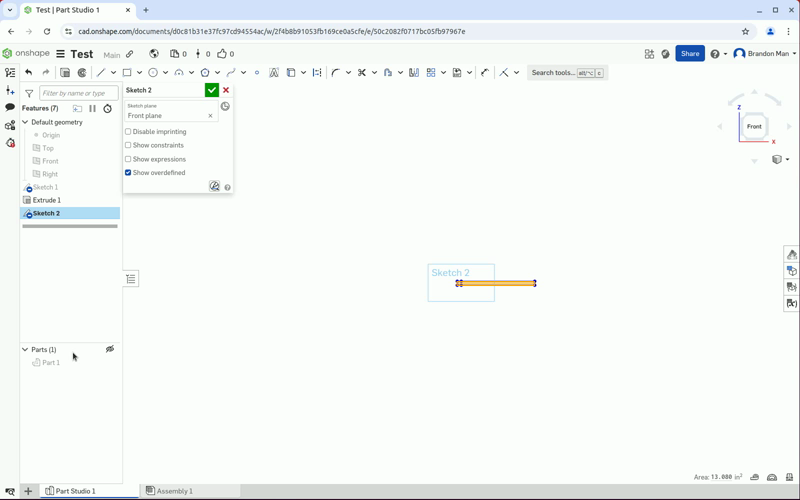
key(shift+e)
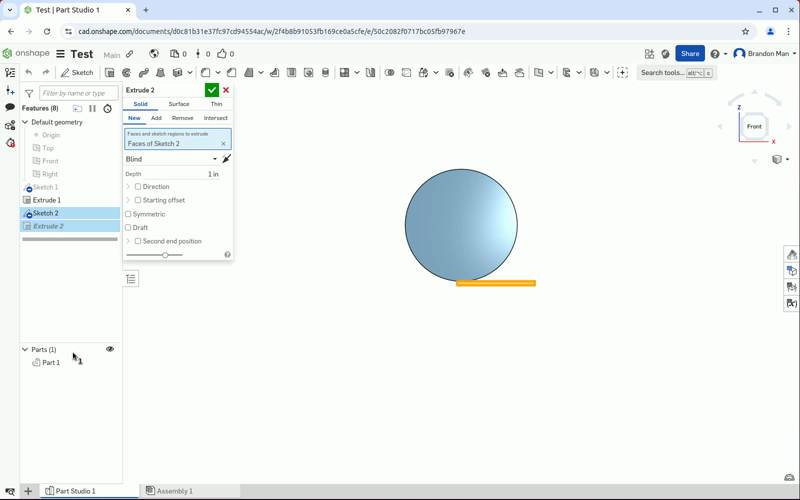
mouse_move(143, 106)
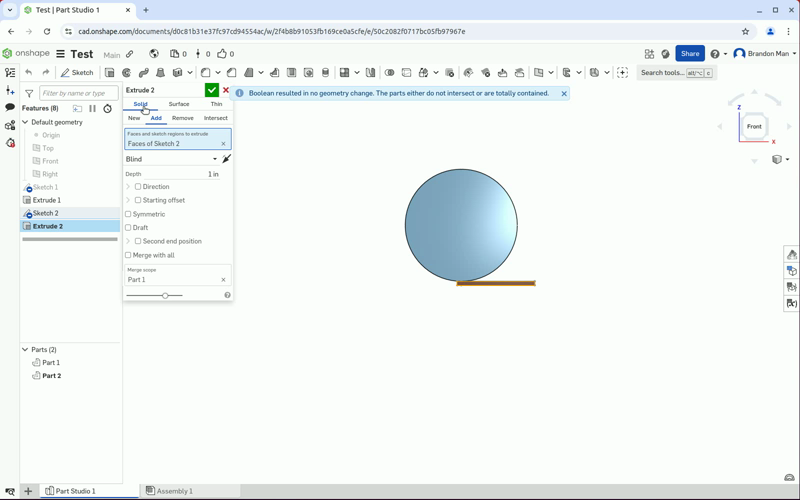
click(143, 106)
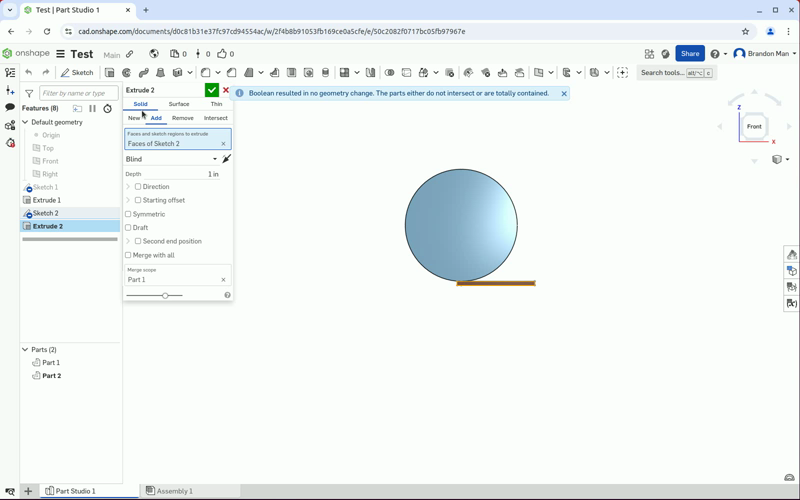
mouse_move(137, 120)
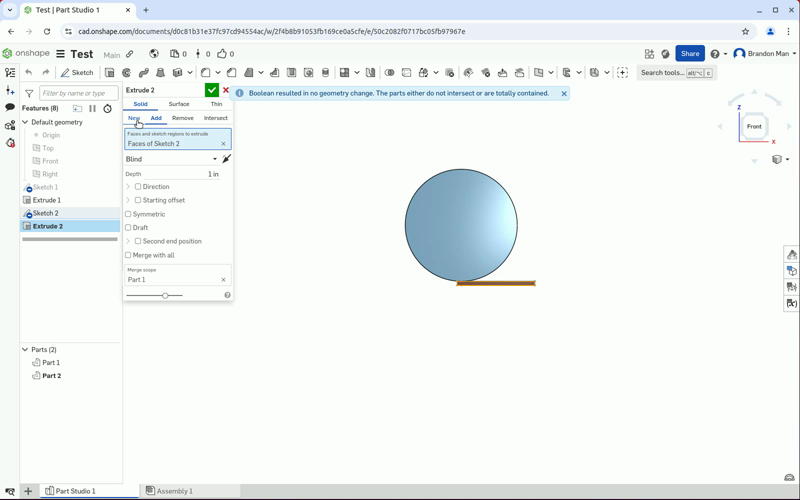
click(137, 120)
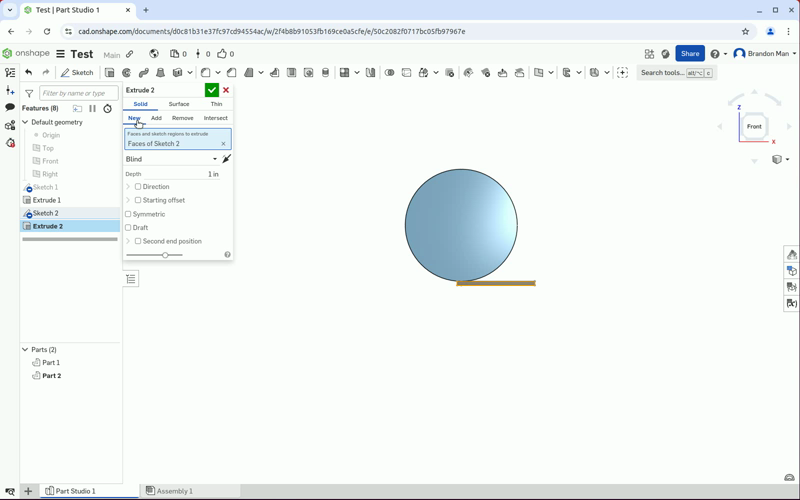
key(tab, 4)
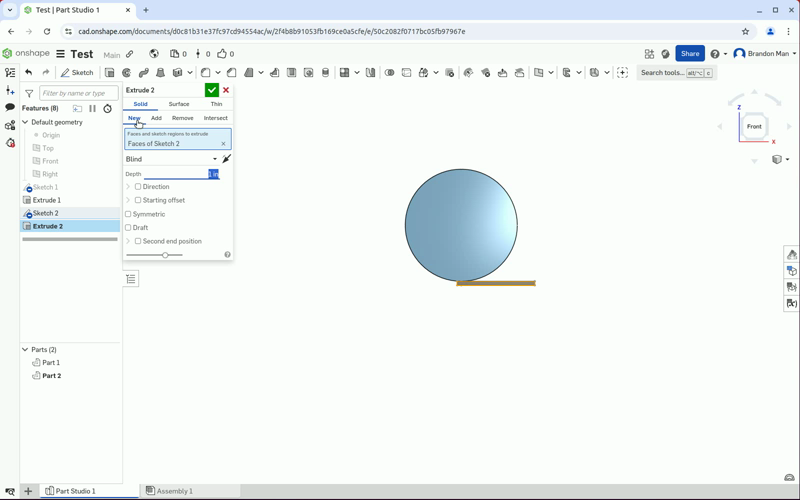
text(0.241)
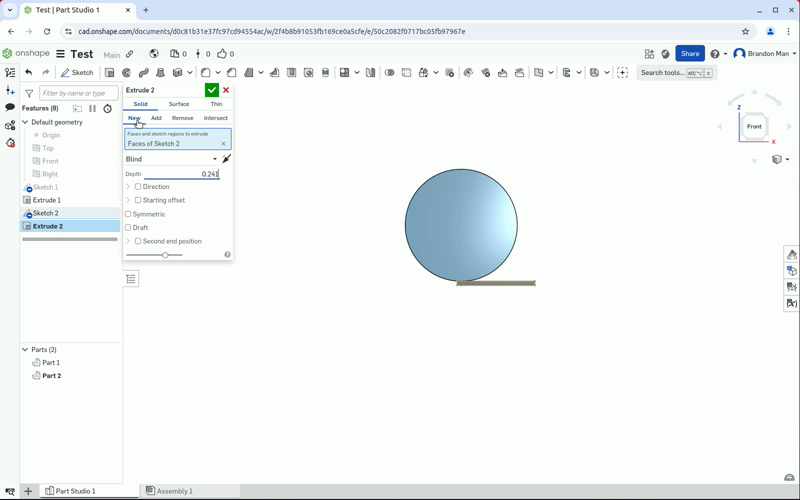
key(enter)
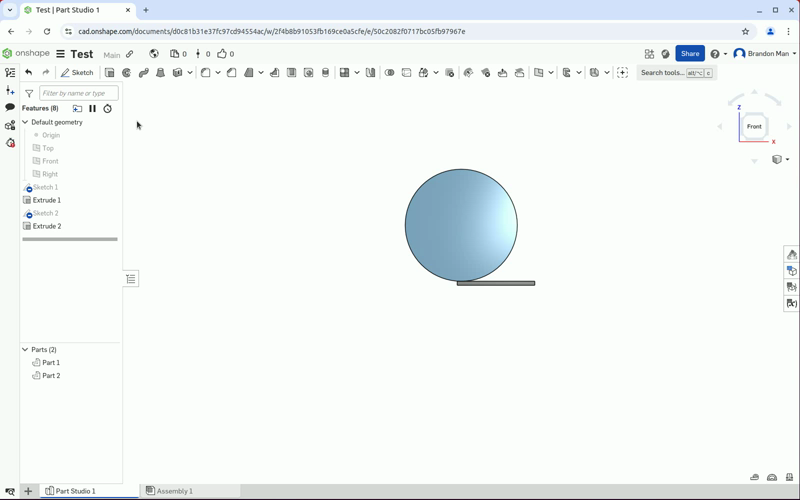
key(shift+h)
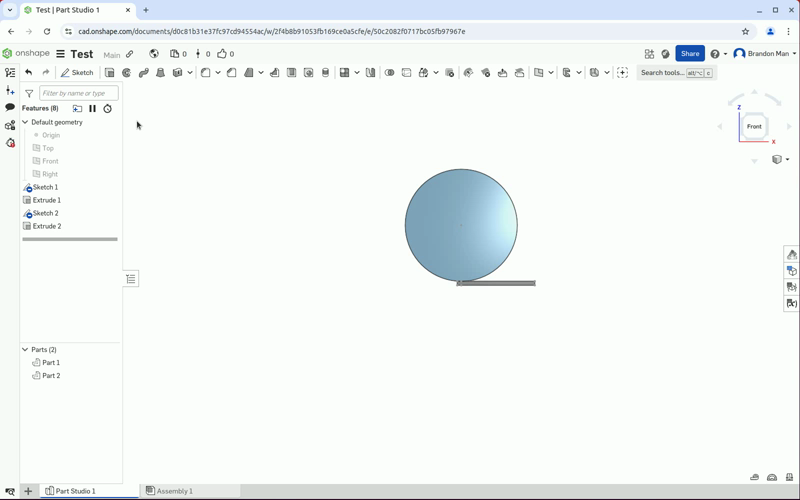
key(shift+h)
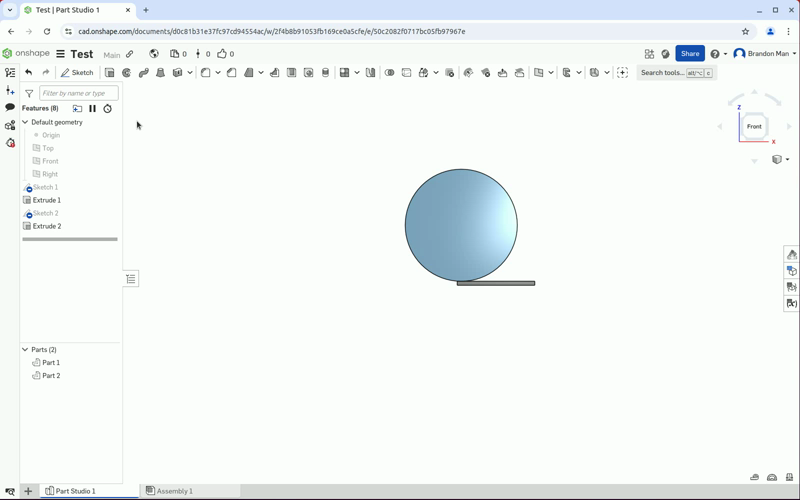
mouse_move(73, 189)
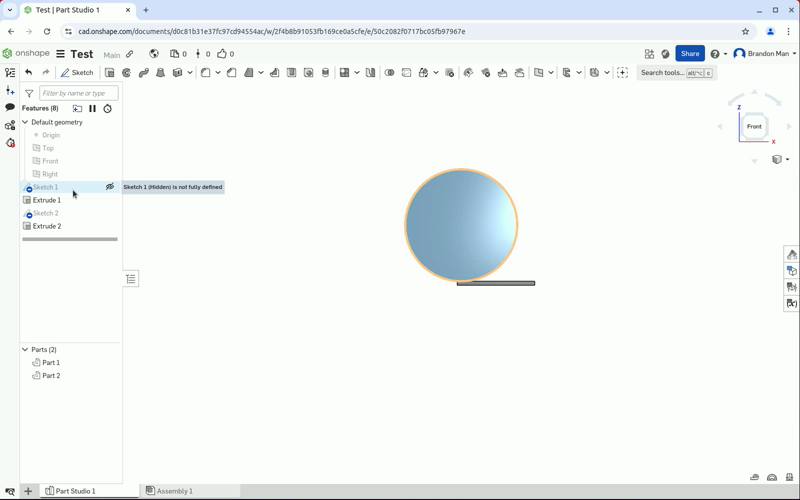
click(73, 189)
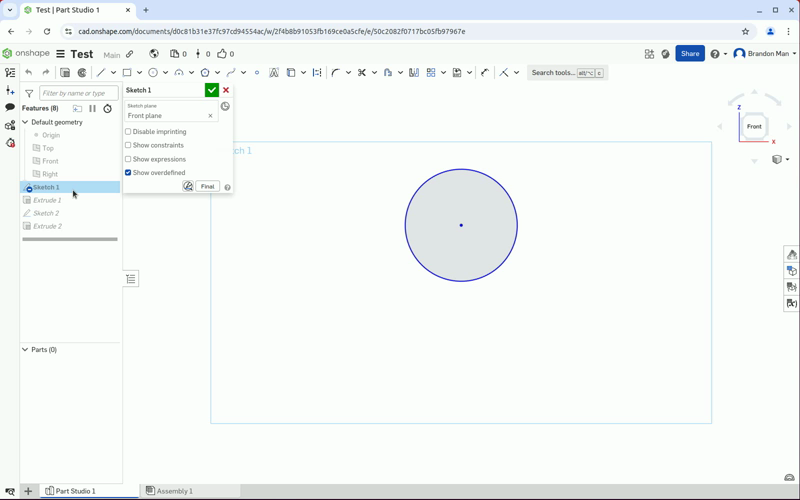
mouse_move(229, 92)
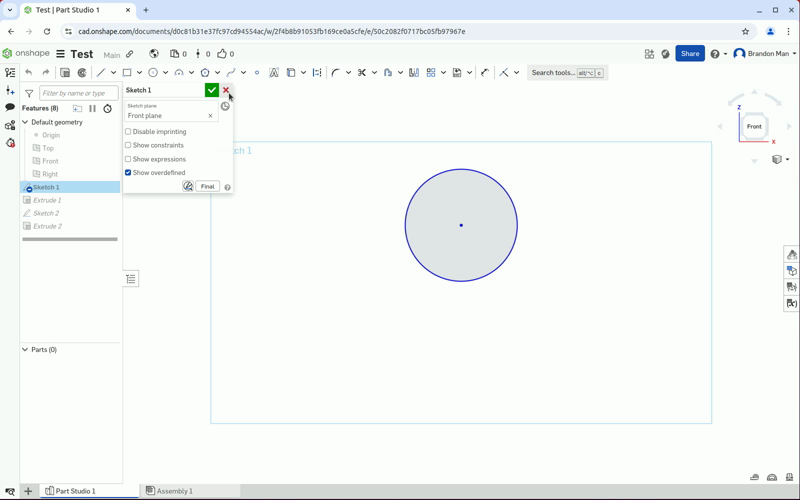
click(229, 92)
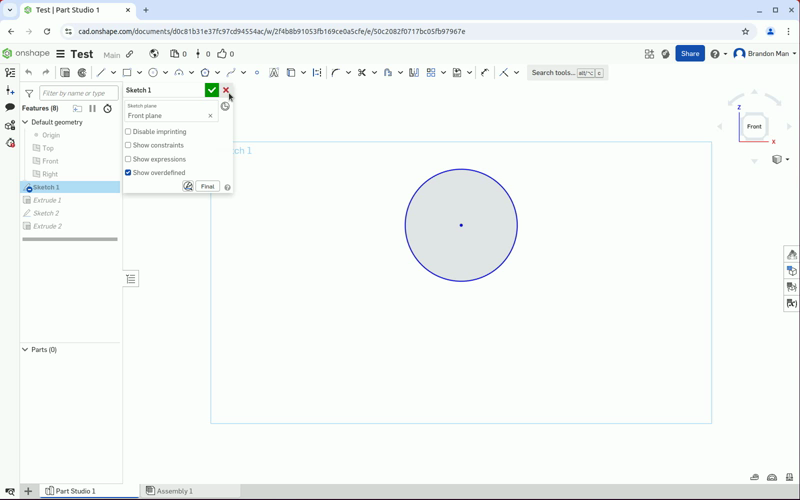
key(shift+s)
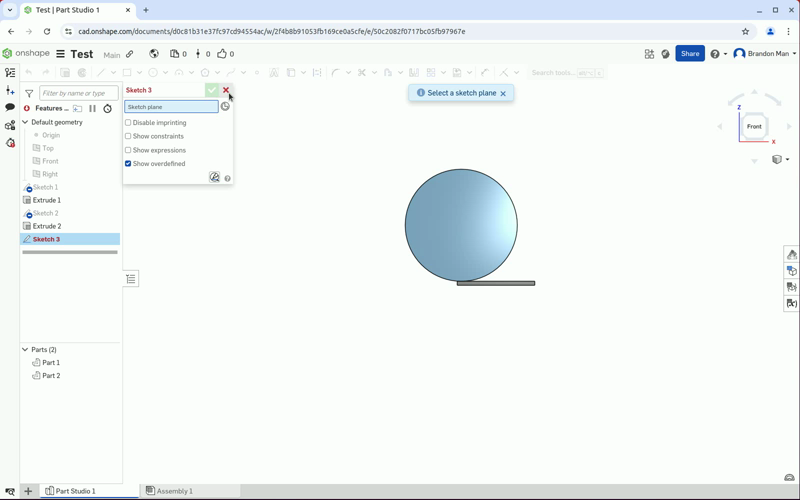
mouse_move(73, 163)
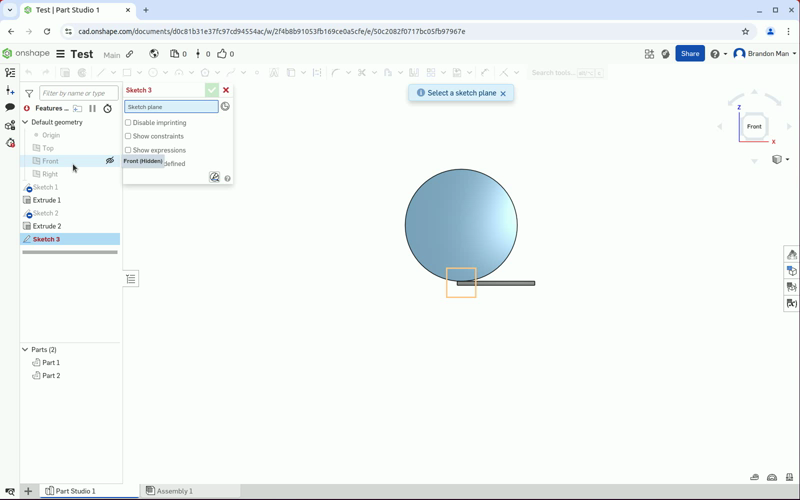
click(73, 163)
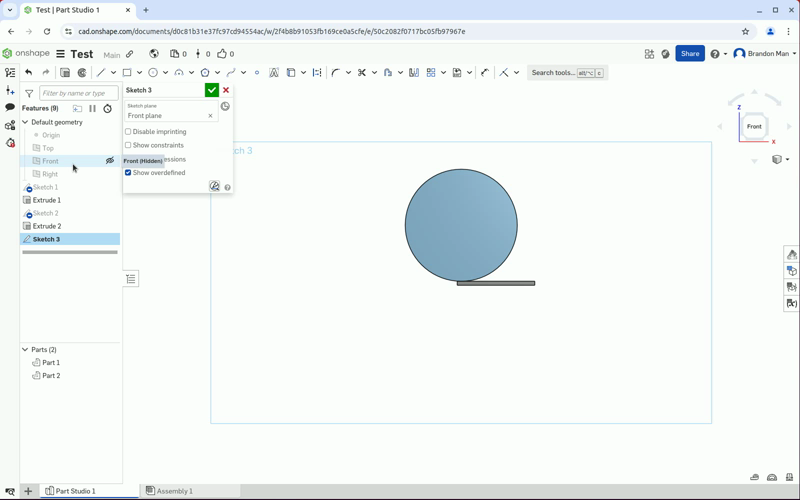
mouse_move(73, 352)
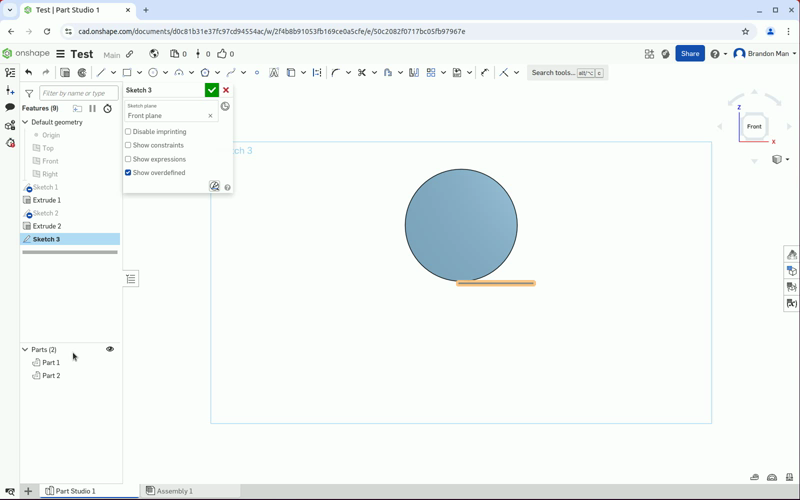
key(y)
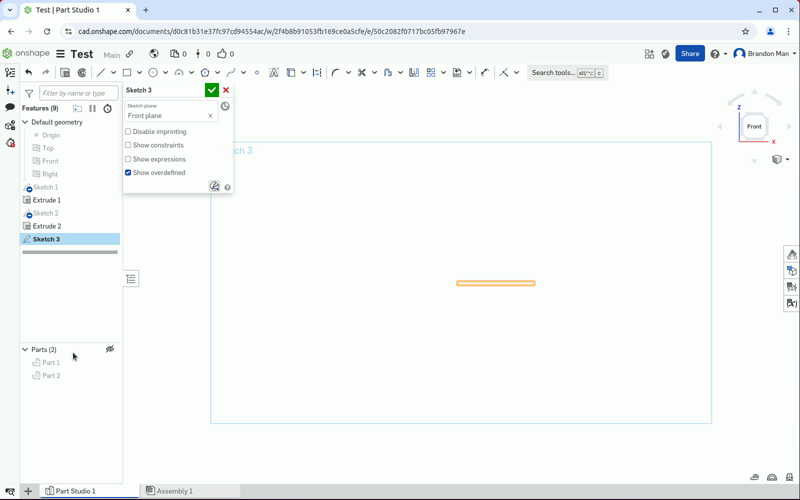
key(c)
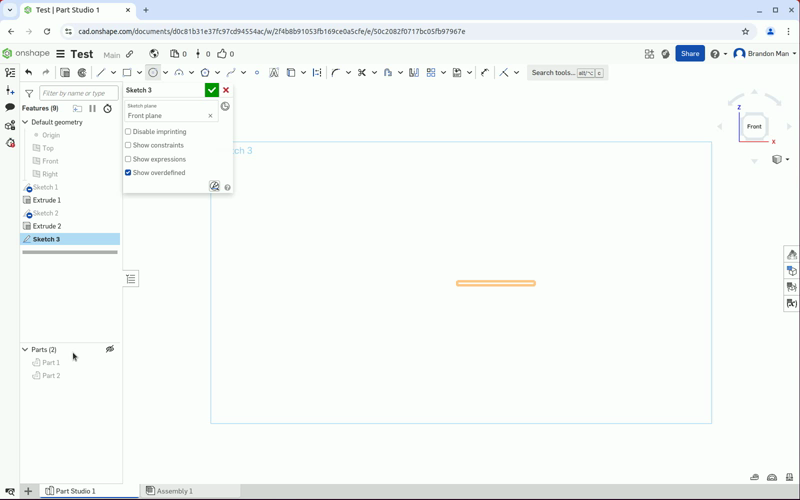
key_down(shift)
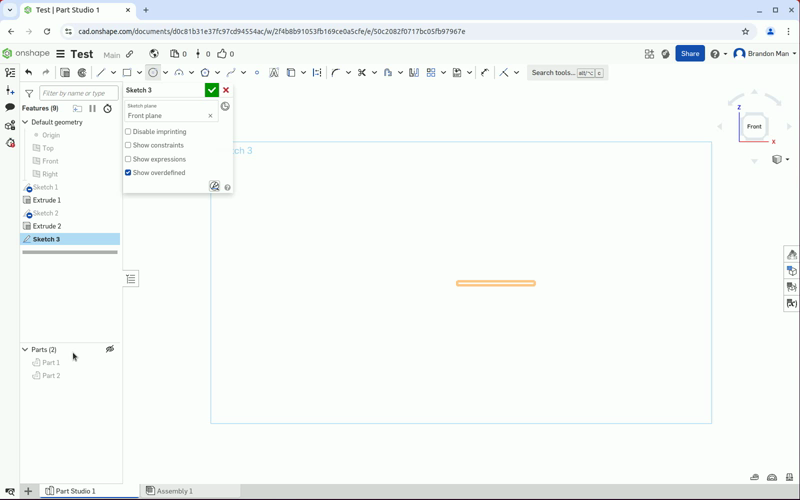
mouse_move(460, 299)
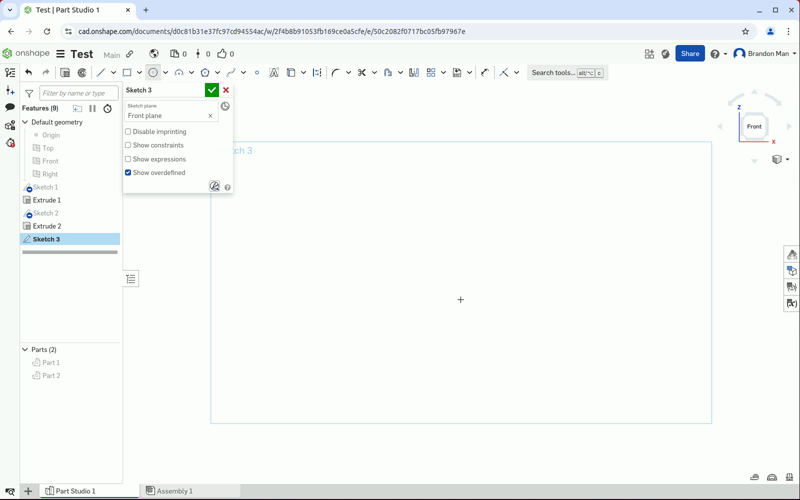
click(460, 299)
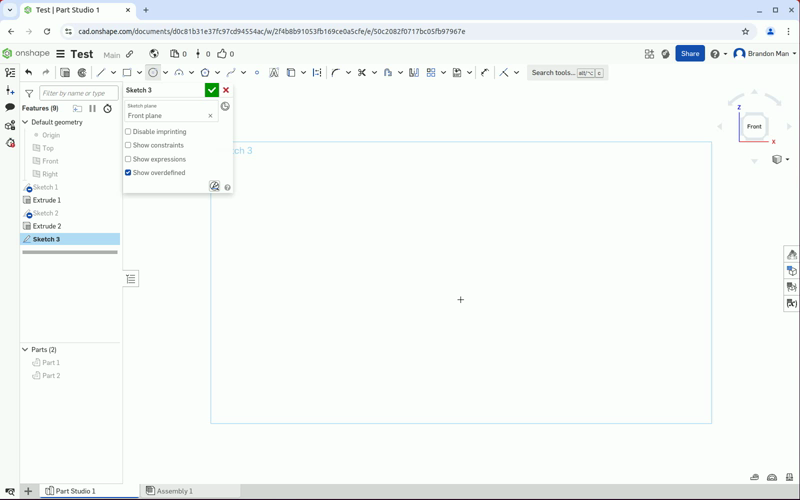
key_up(shift)
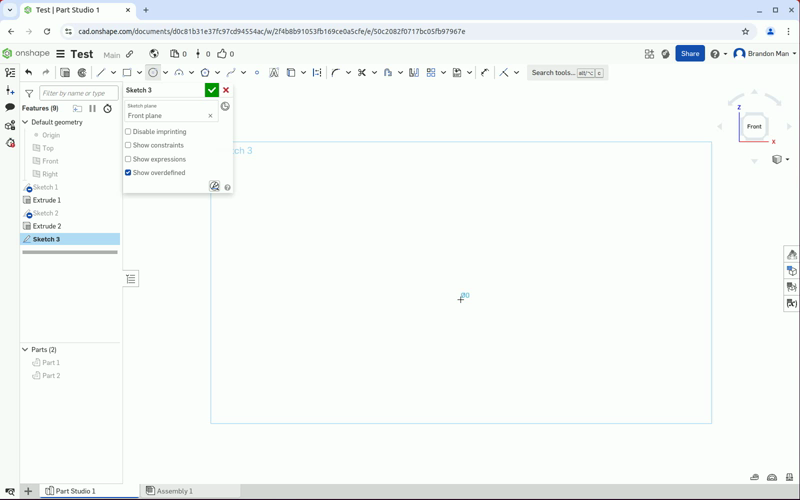
mouse_move(476, 299)
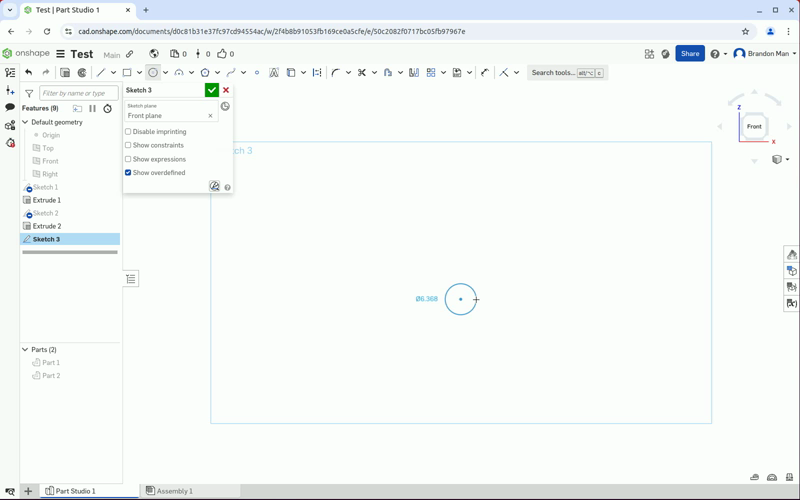
click(476, 299)
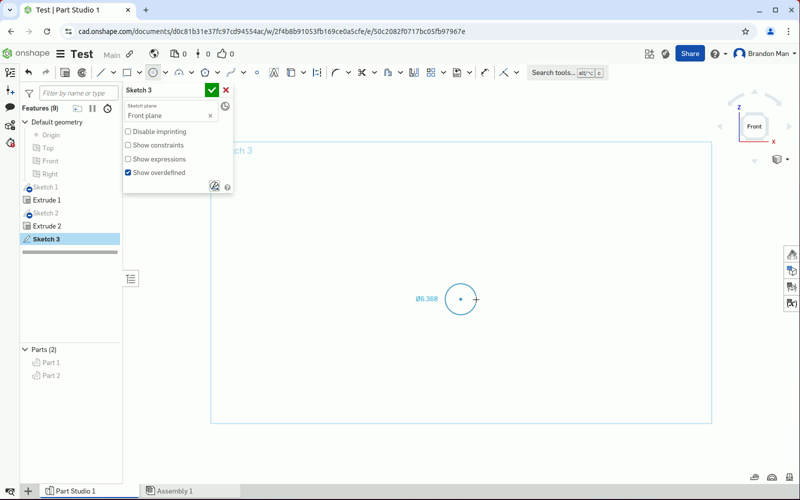
key(esc)
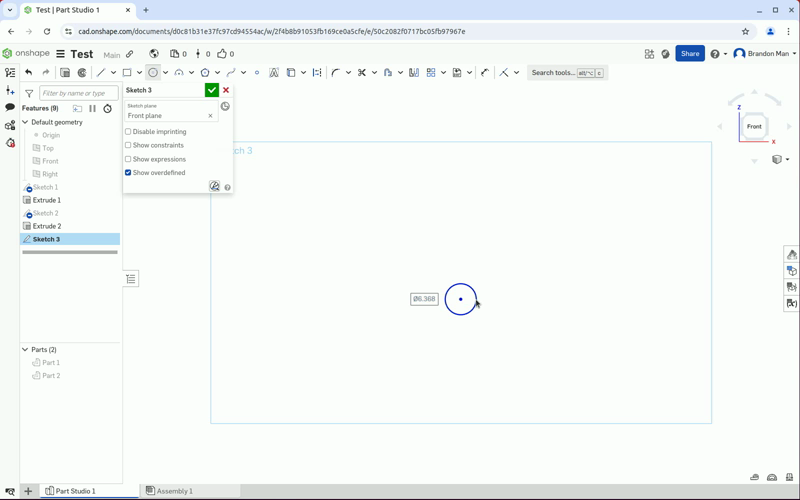
mouse_move(453, 298)
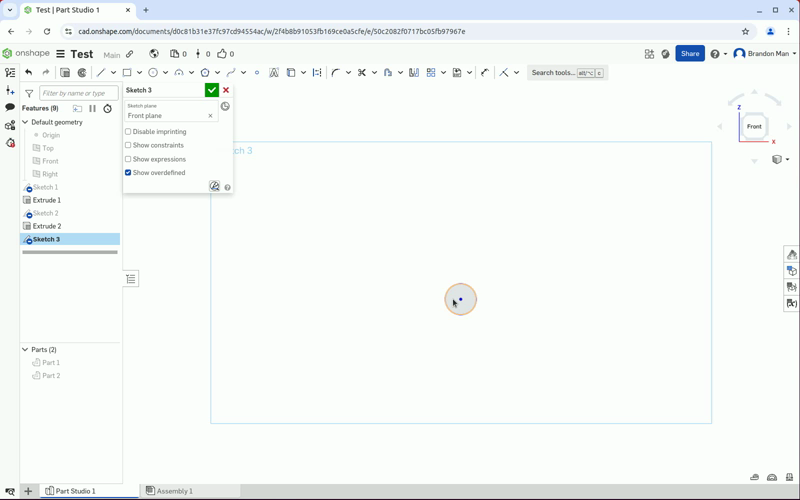
scroll(6)
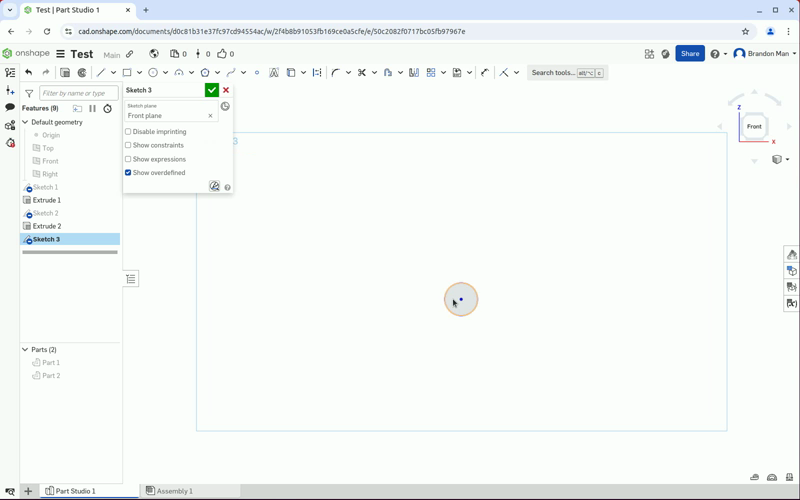
scroll(6)
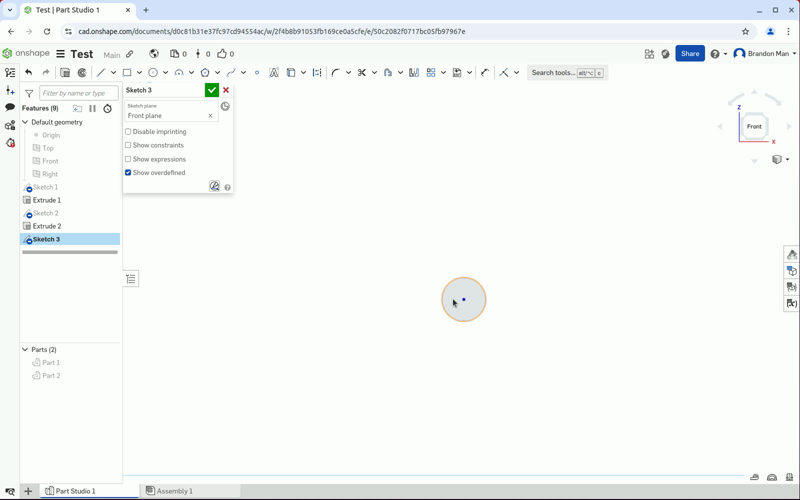
scroll(6)
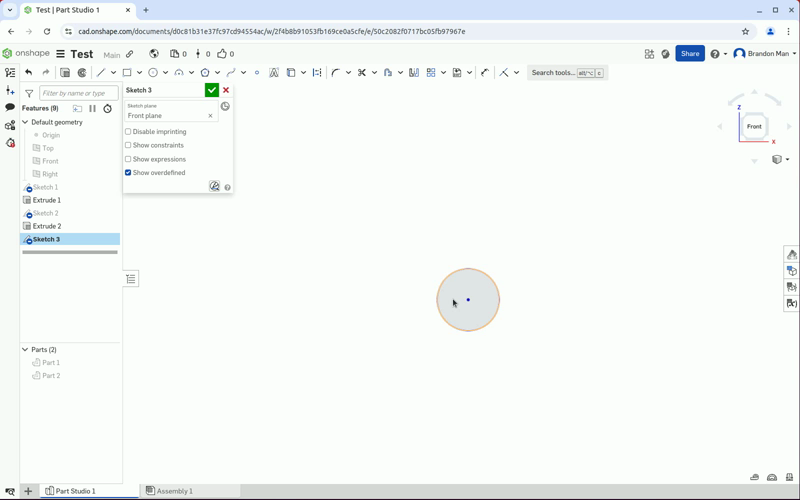
scroll(6)
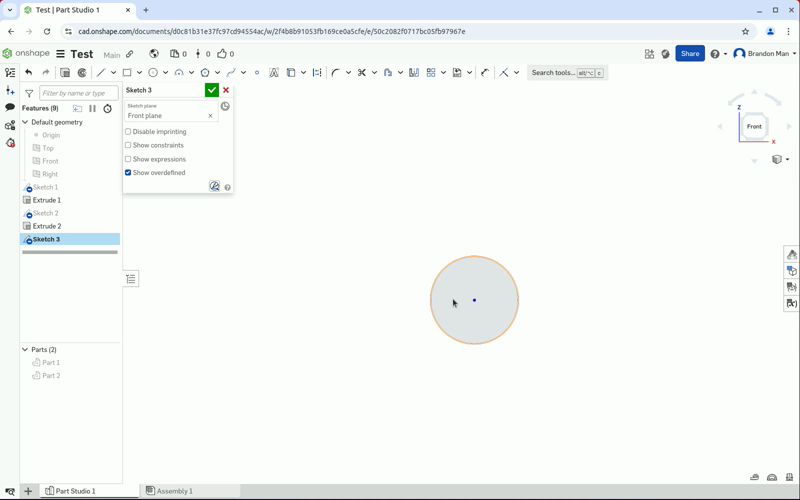
scroll(6)
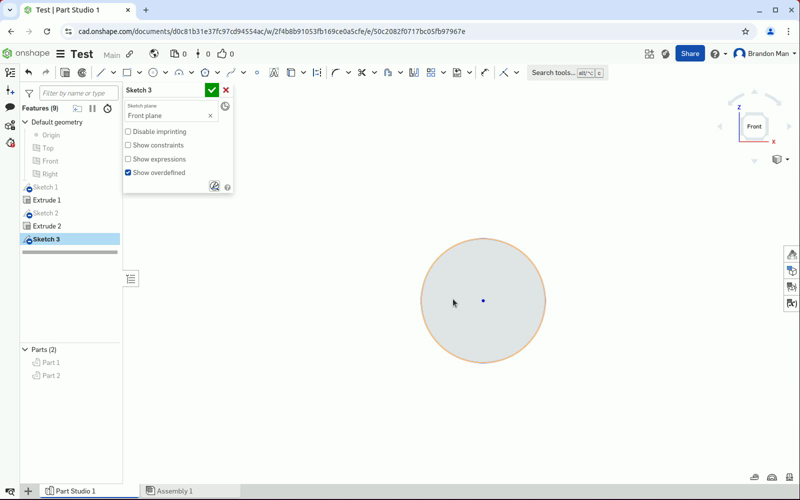
scroll(6)
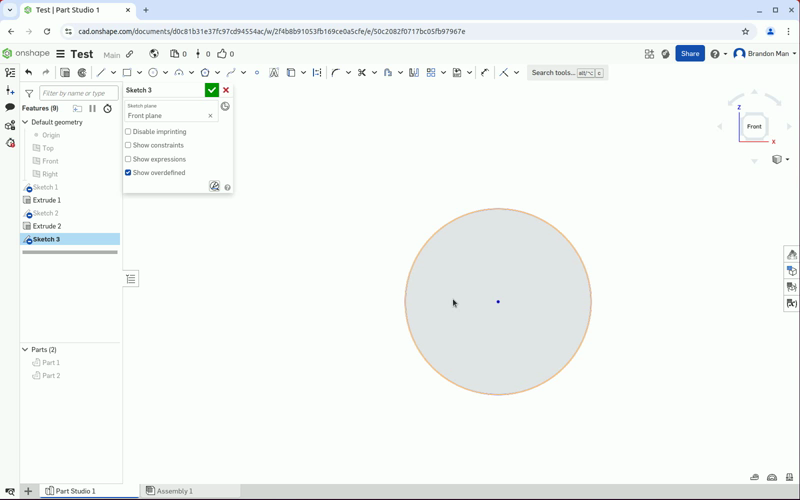
scroll(6)
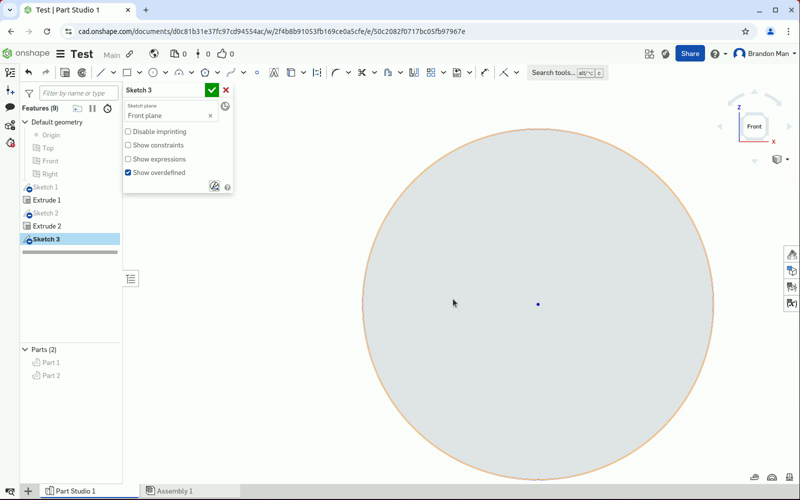
click(453, 298)
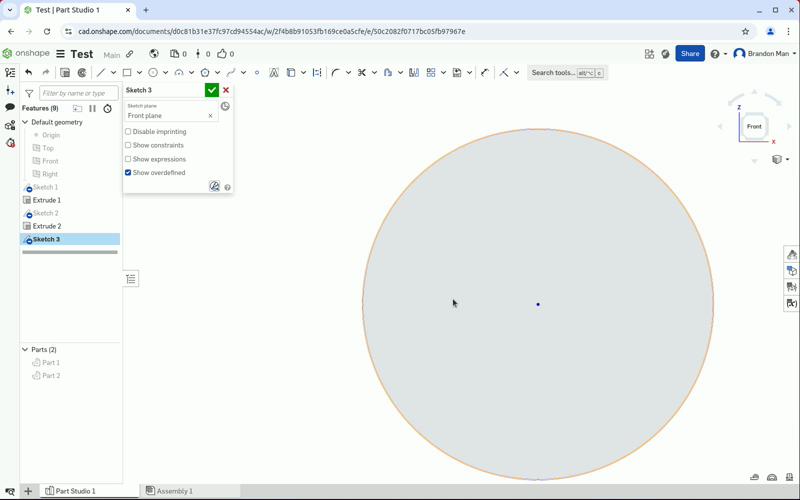
scroll(-6)
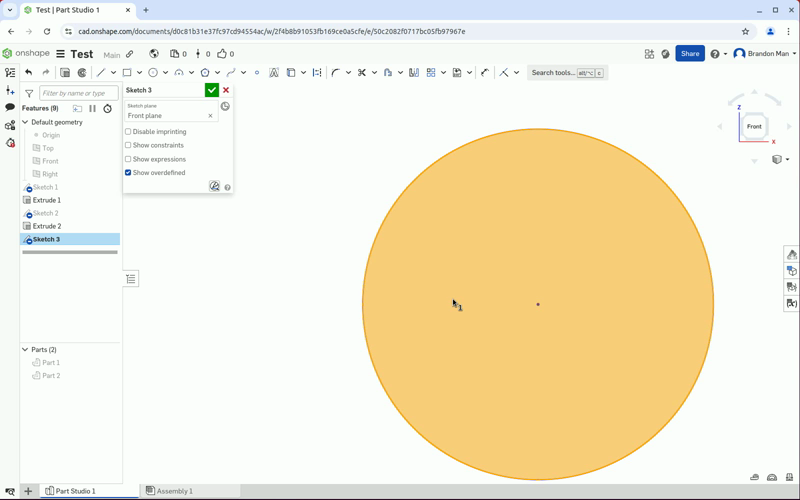
scroll(-6)
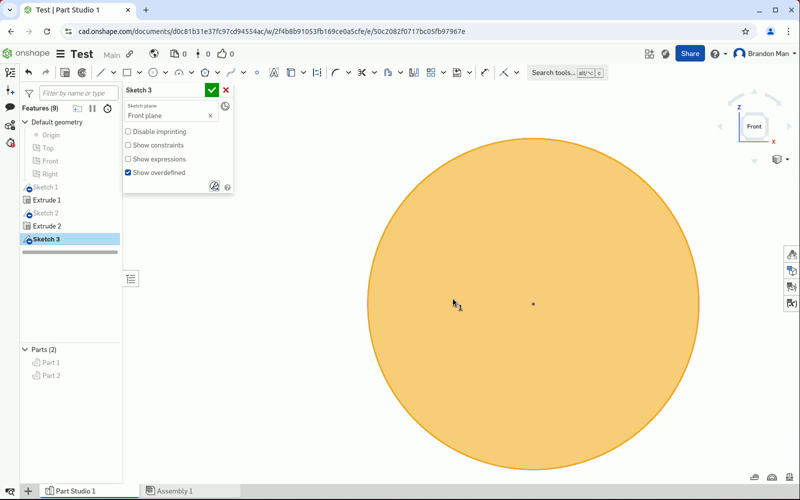
scroll(-6)
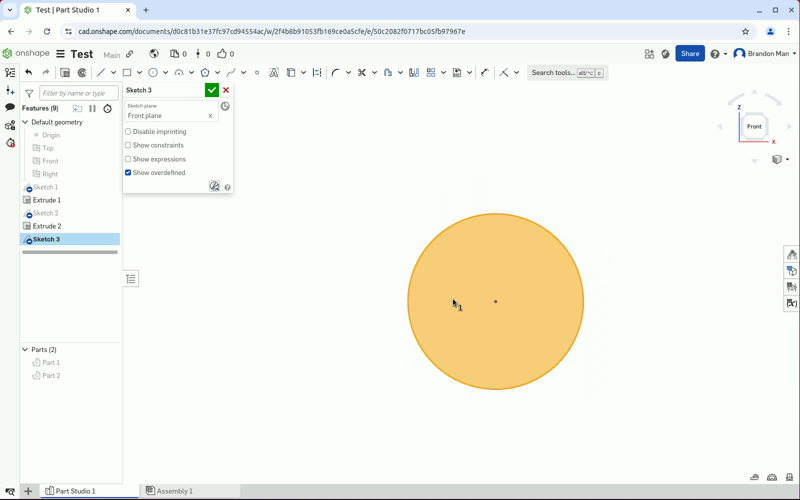
scroll(-6)
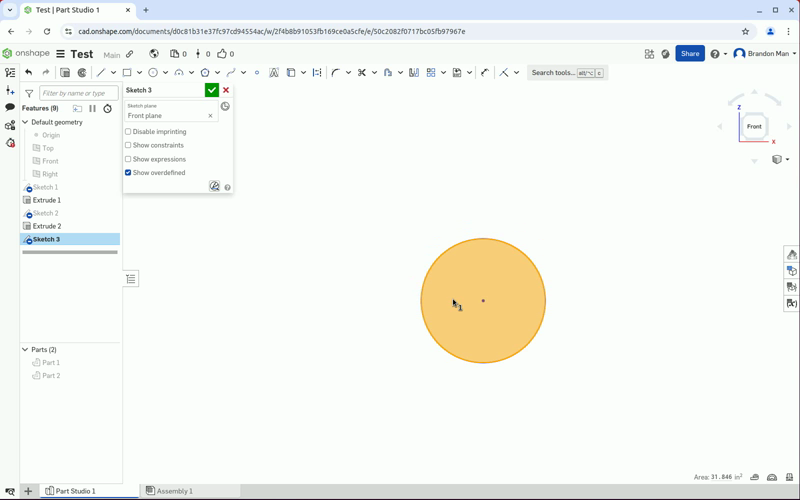
scroll(-6)
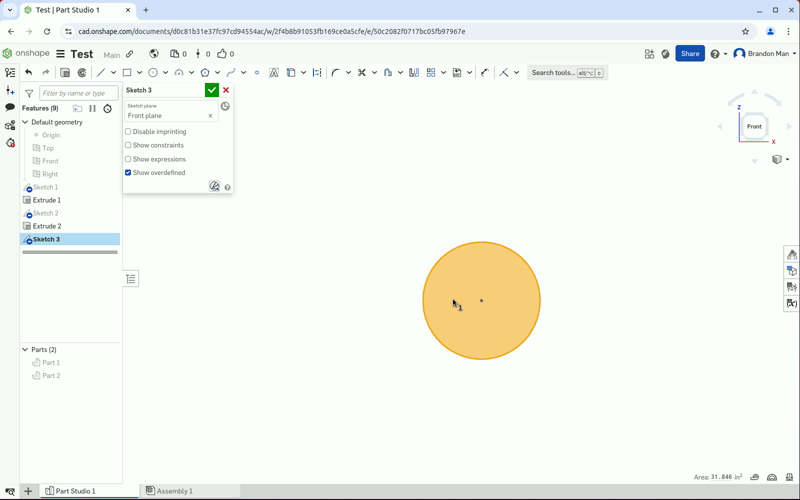
scroll(-6)
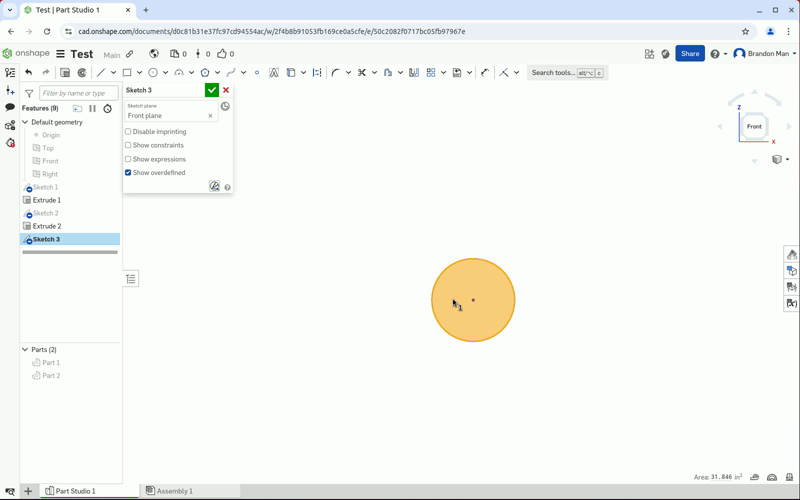
scroll(-6)
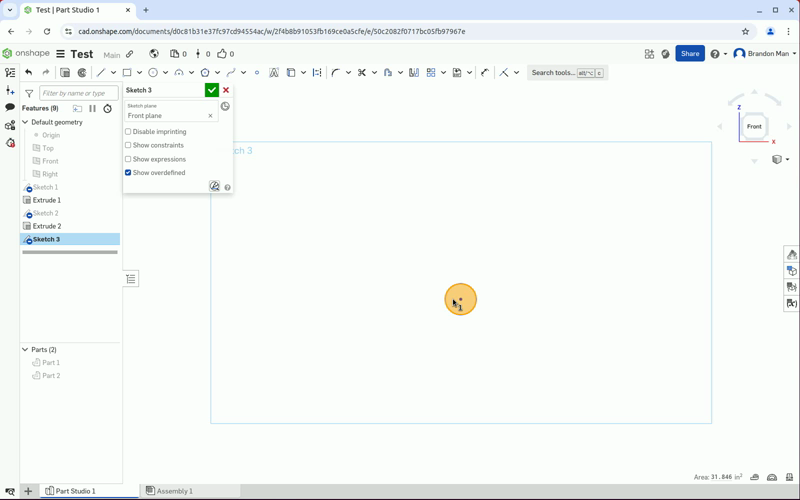
mouse_move(73, 352)
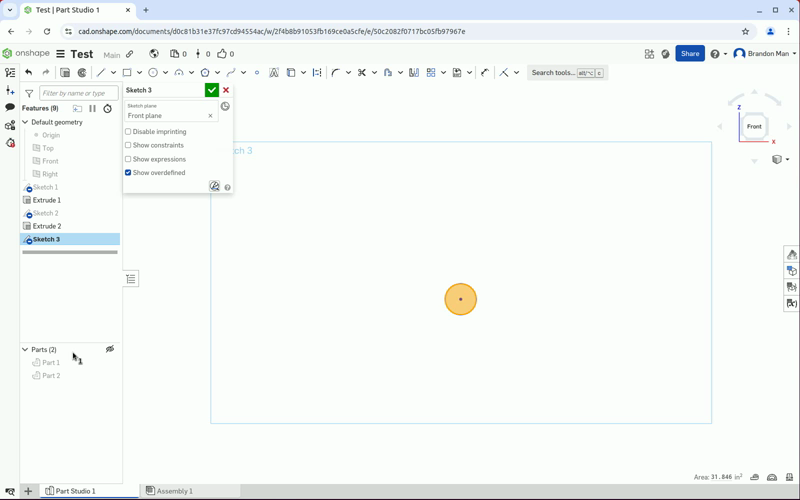
key(shift+y)
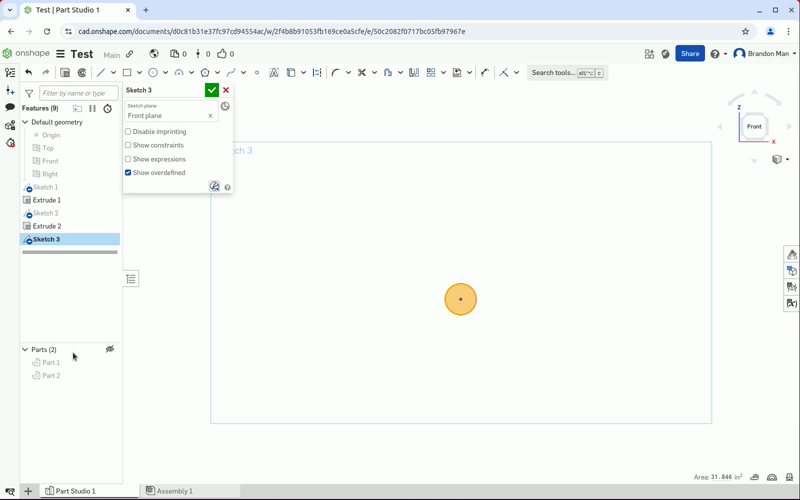
key(shift+e)
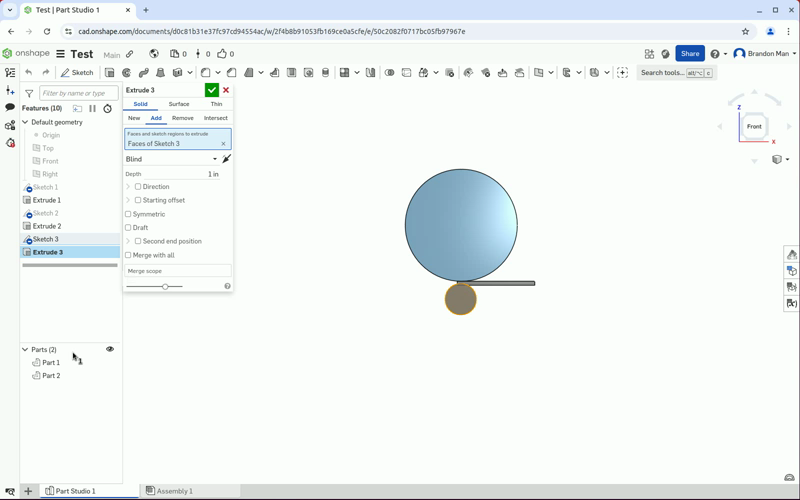
mouse_move(143, 106)
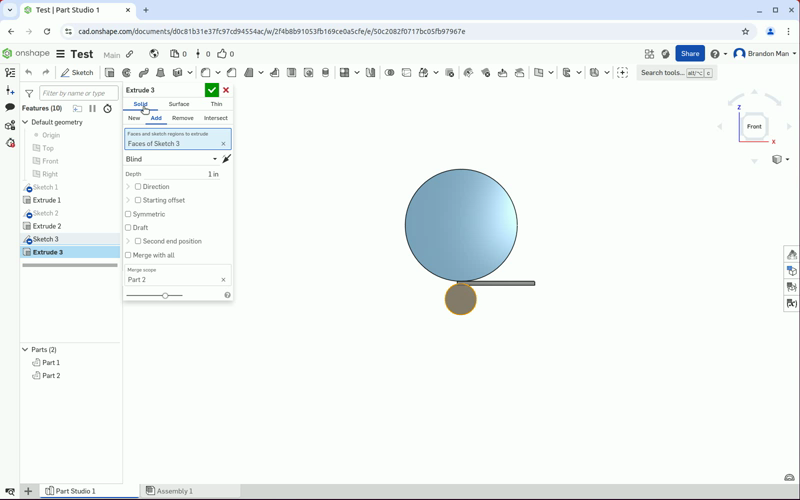
click(143, 106)
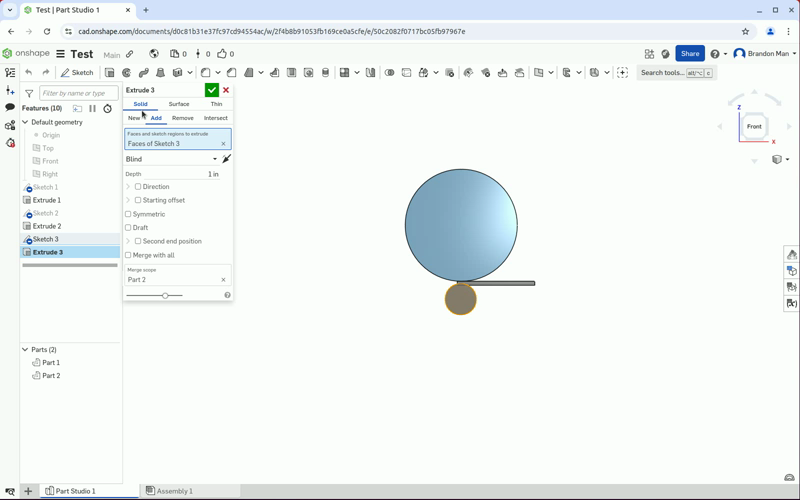
mouse_move(137, 120)
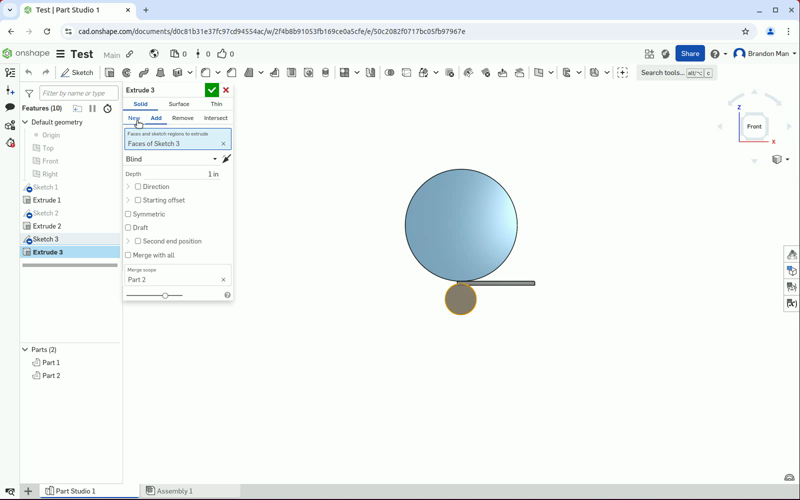
click(137, 120)
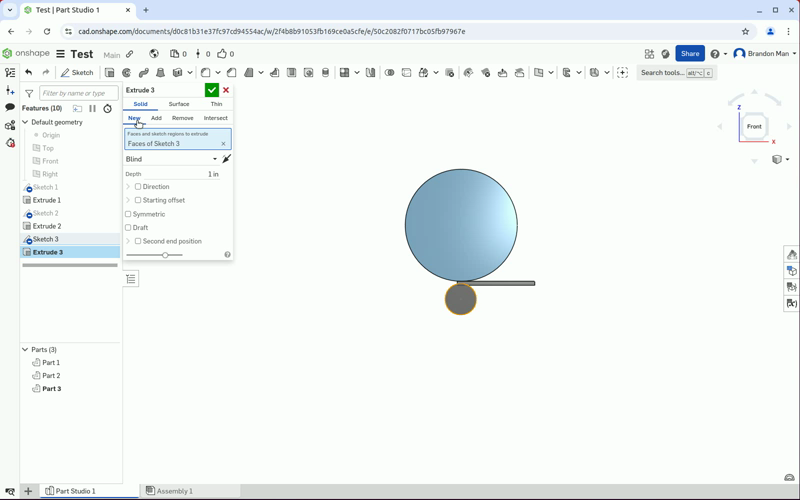
key(tab, 4)
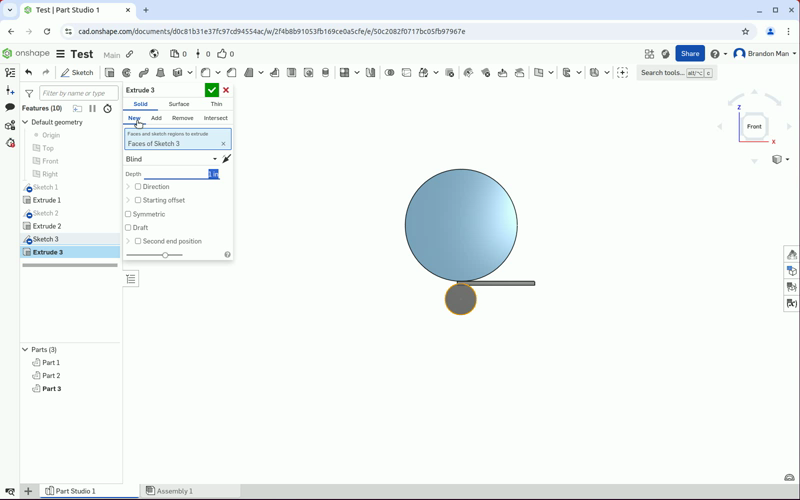
text(0.241)
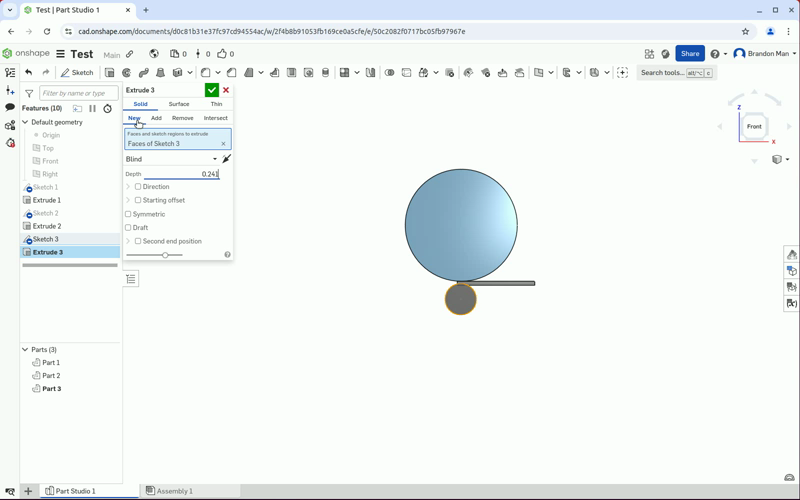
key(enter)
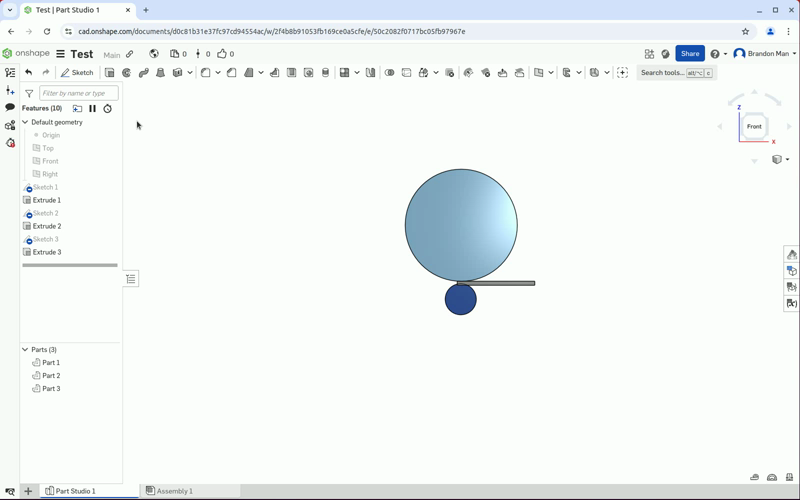
key(shift+h)
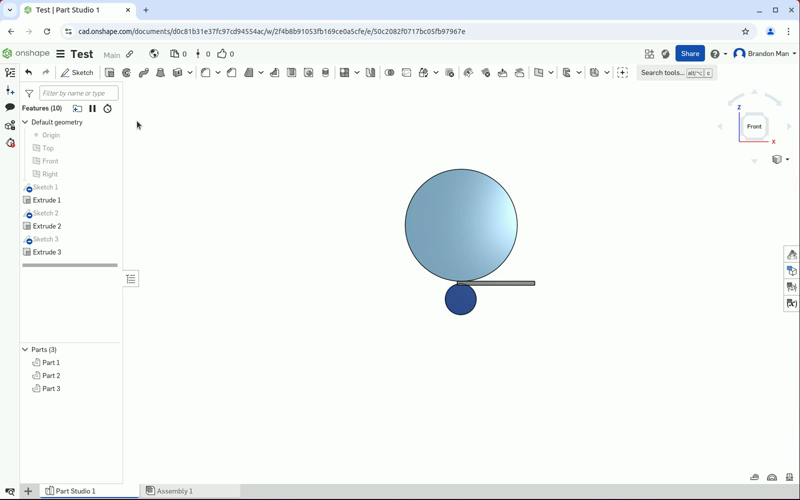
key(shift+h)
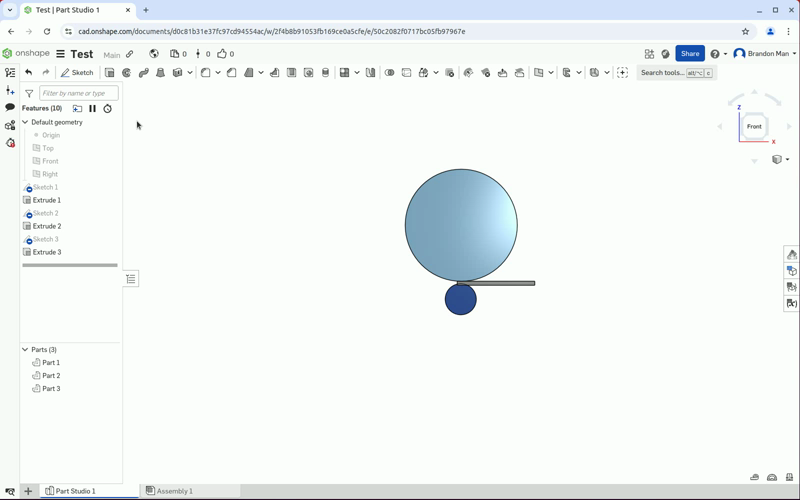
key(shift+7)
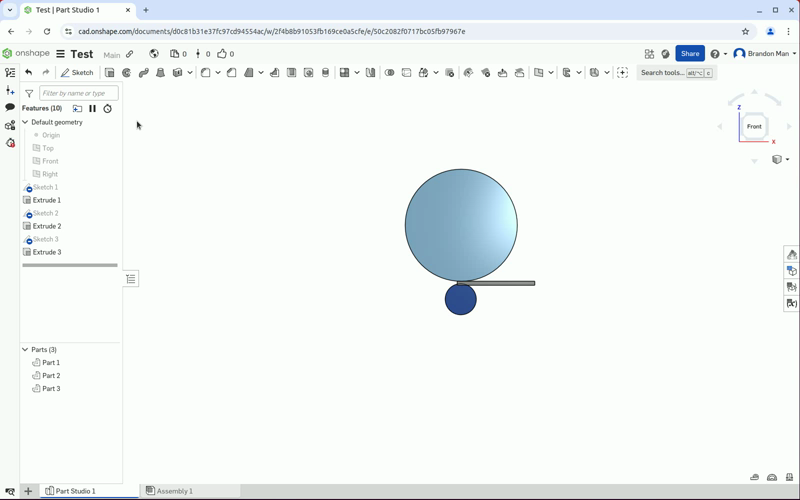
key(left, 2)
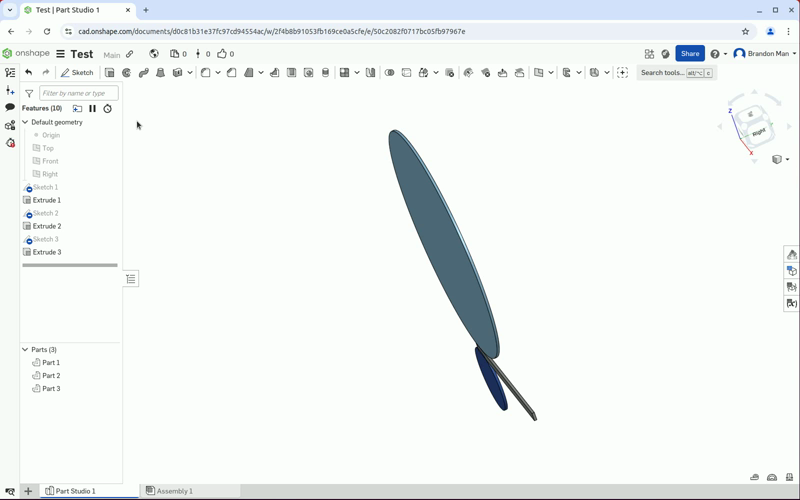
key(down, 2)
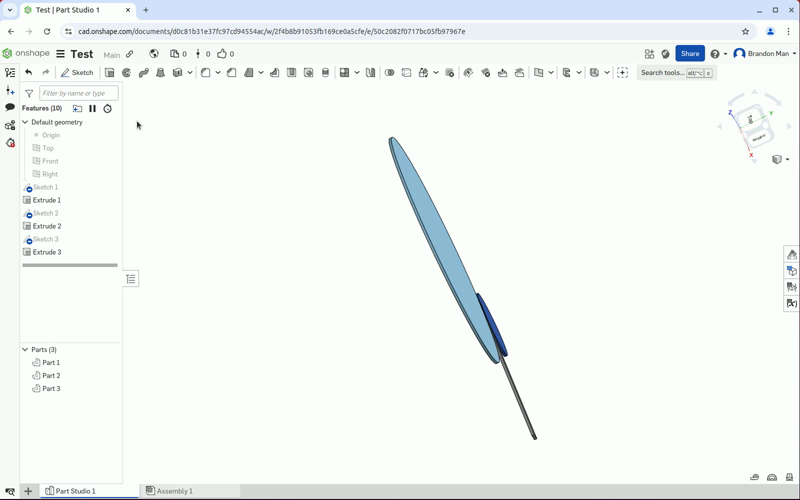
key(up, 2)
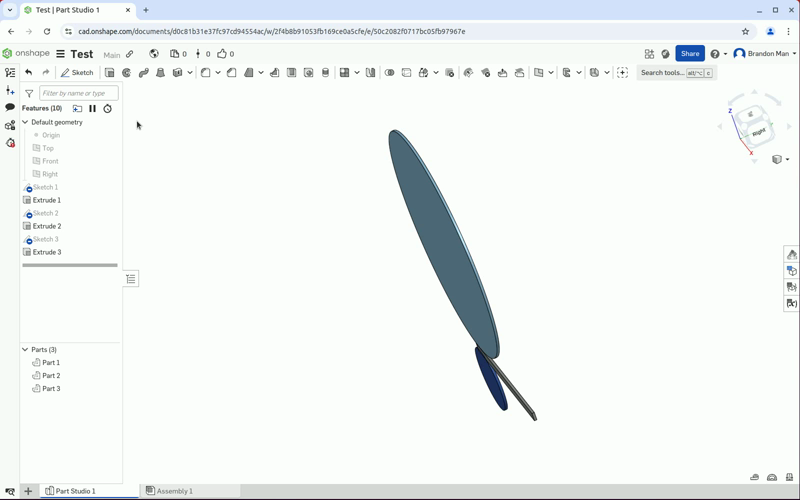
key(right, 2)
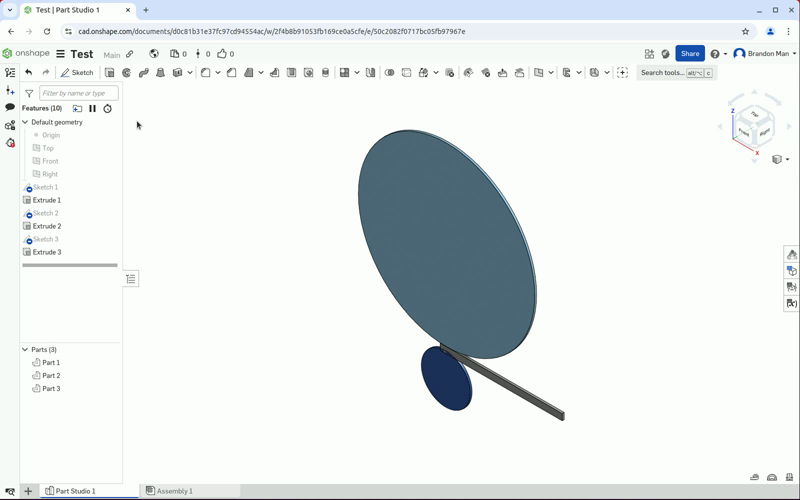
mouse_move(73, 189)
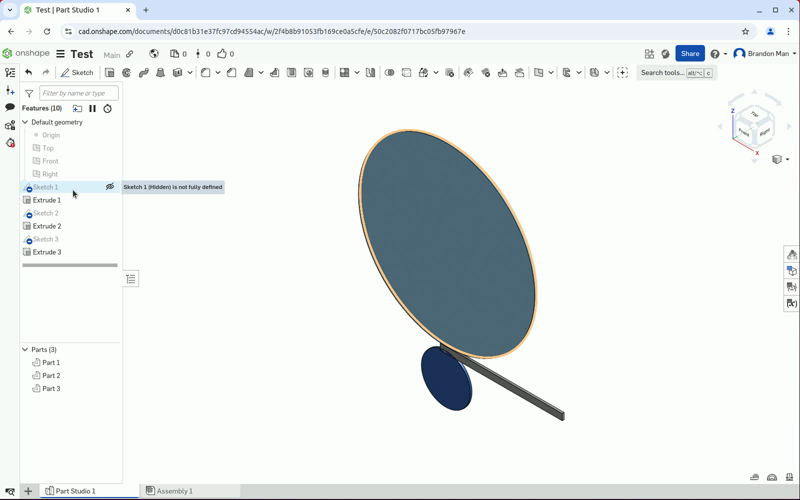
click(73, 189)